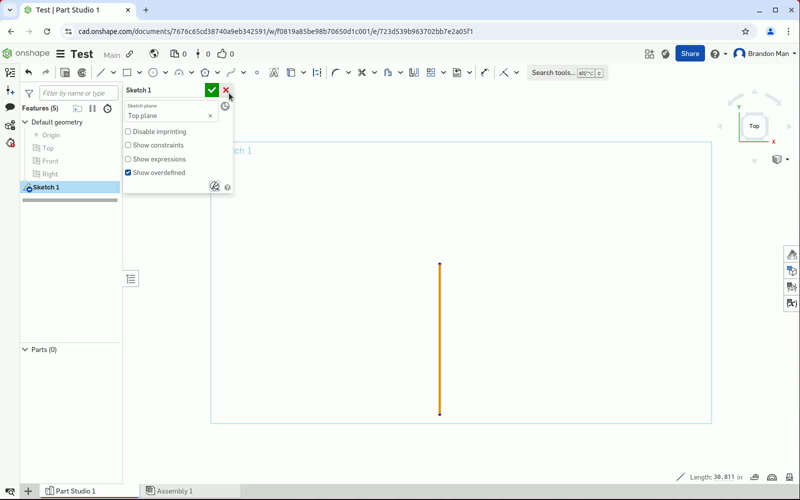
key(shift+h)
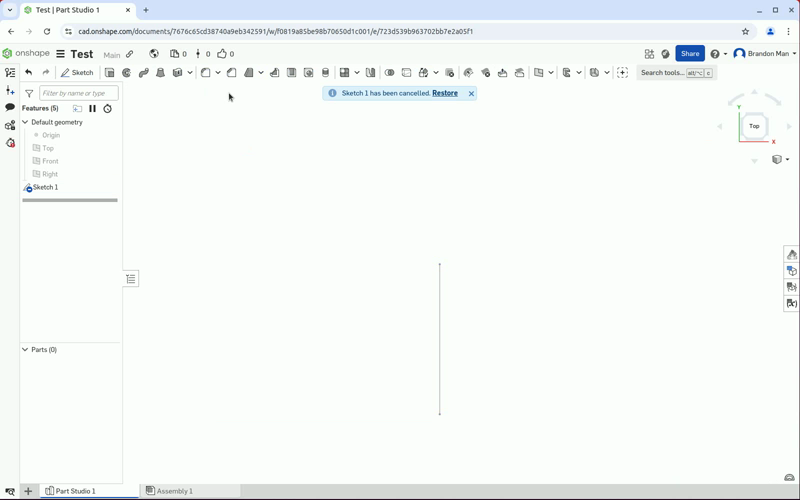
key(shift+s)
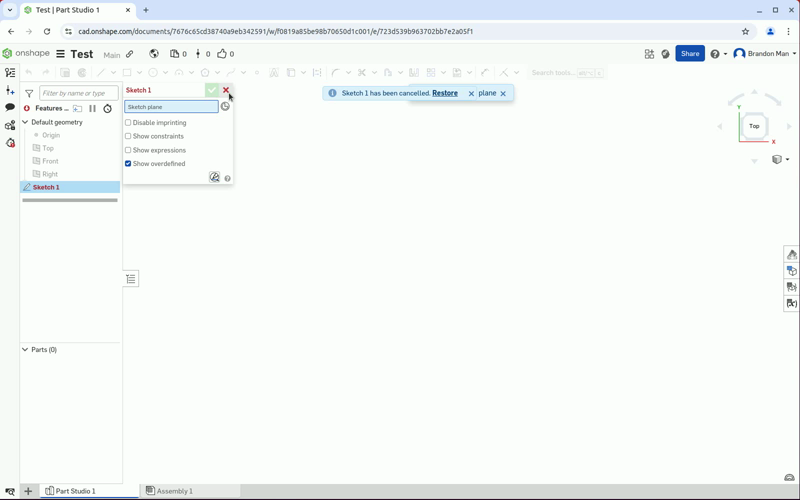
mouse_move(73, 150)
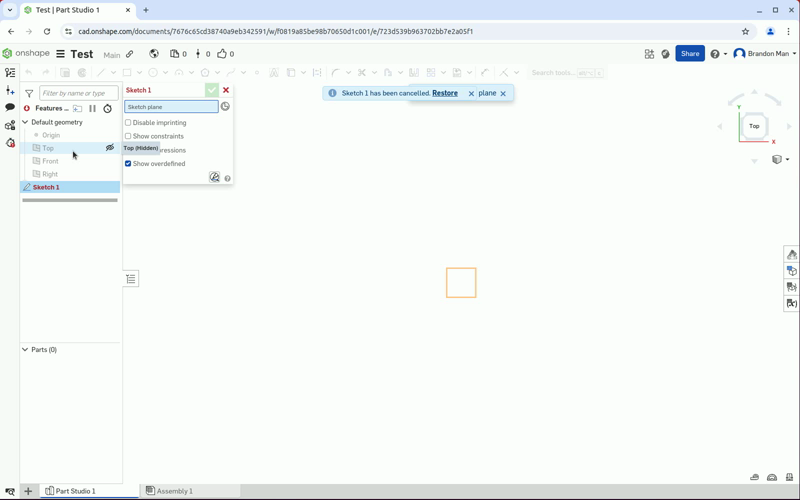
click(73, 150)
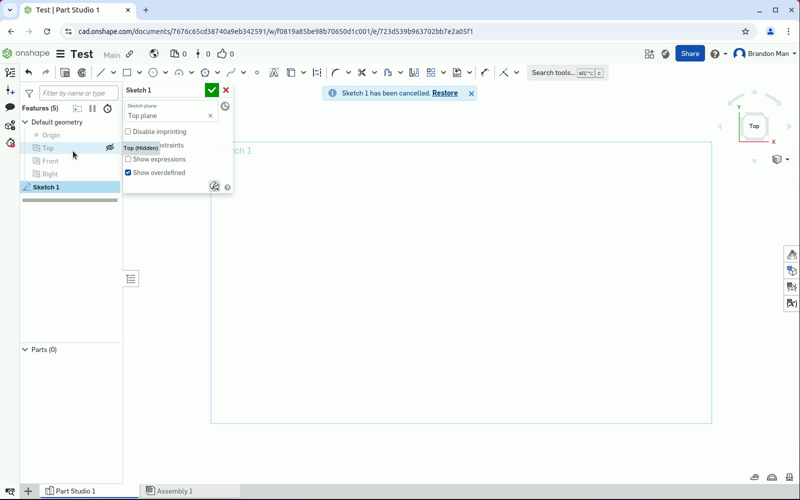
mouse_move(73, 352)
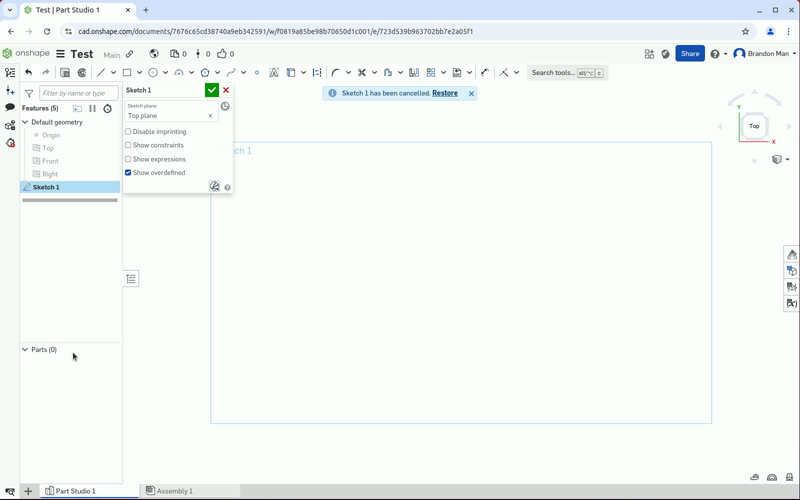
key(y)
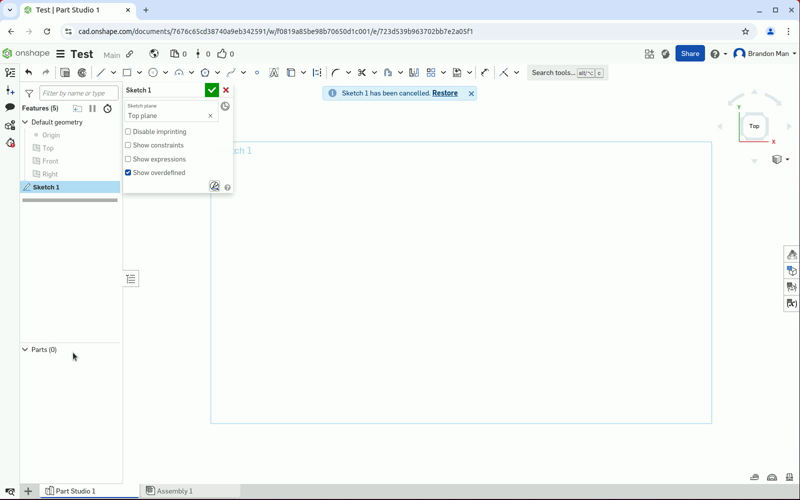
key(l)
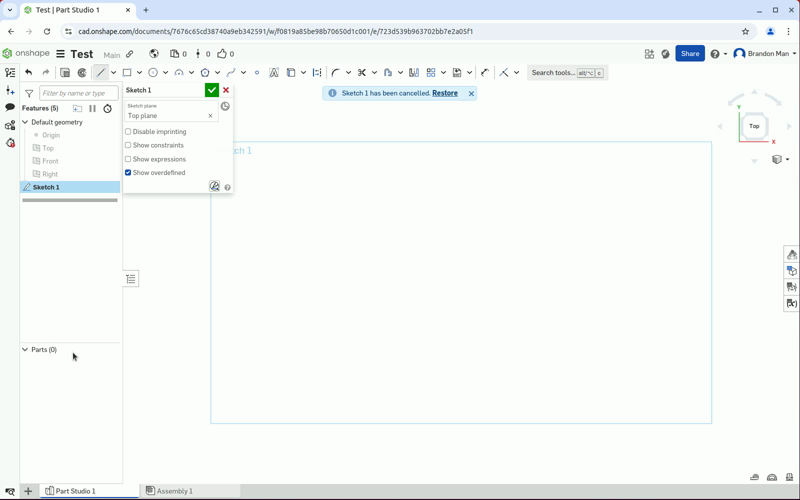
key_down(shift)
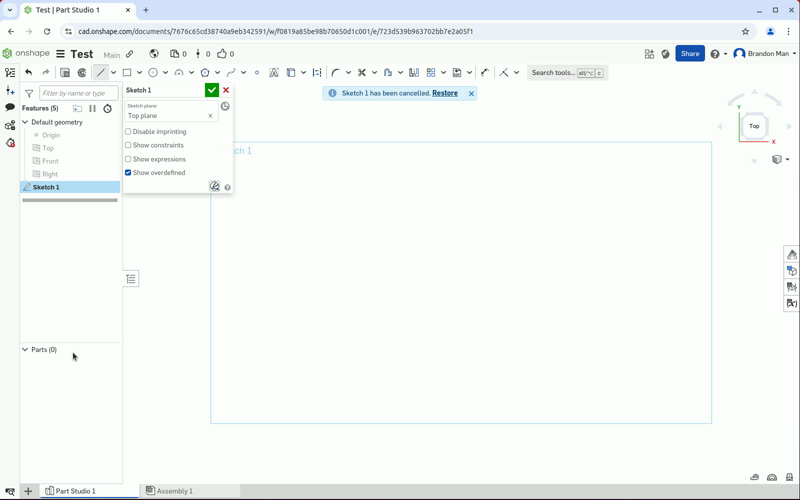
mouse_move(348, 259)
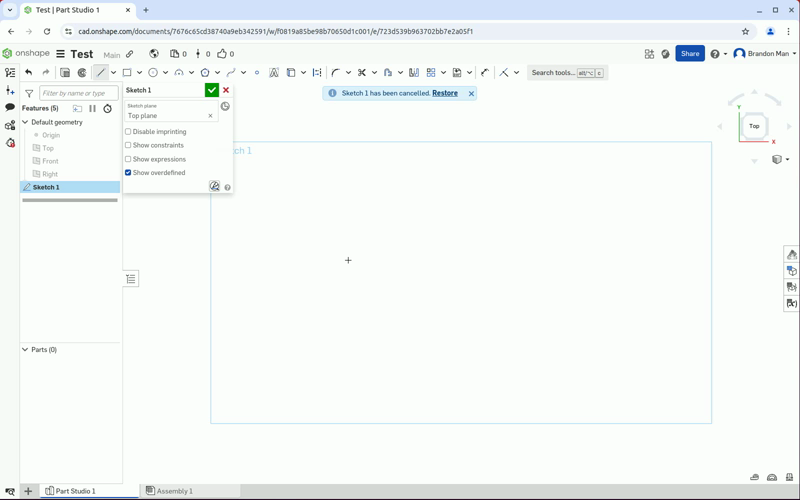
click(348, 259)
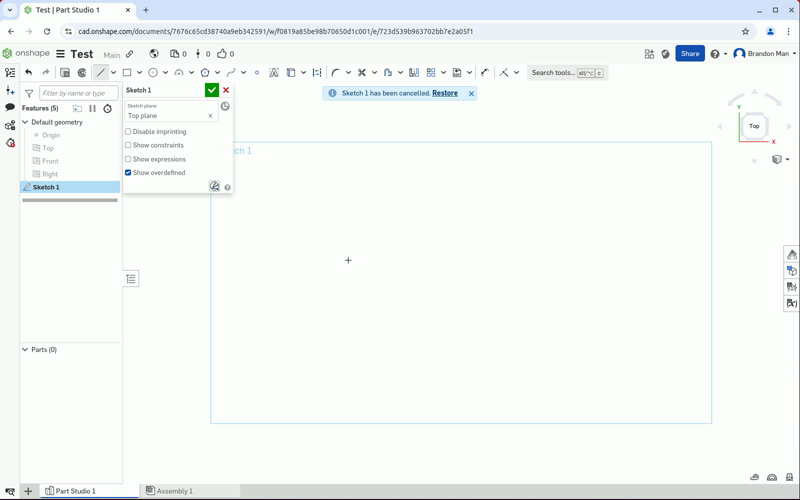
key_up(shift)
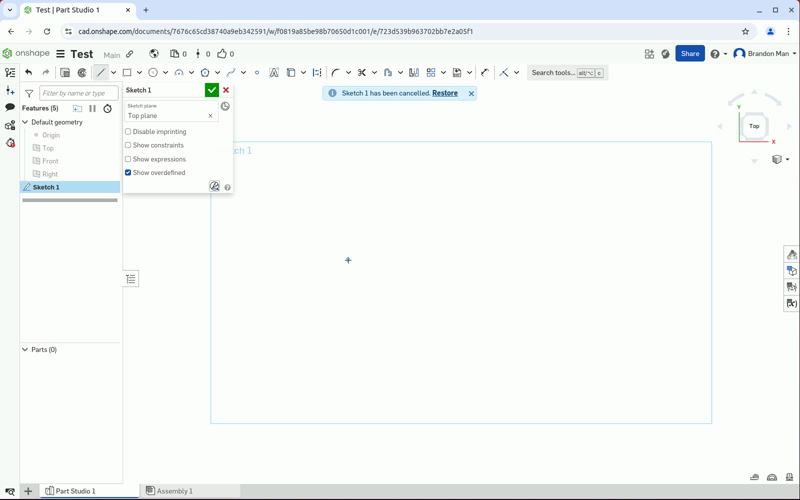
key_down(shift)
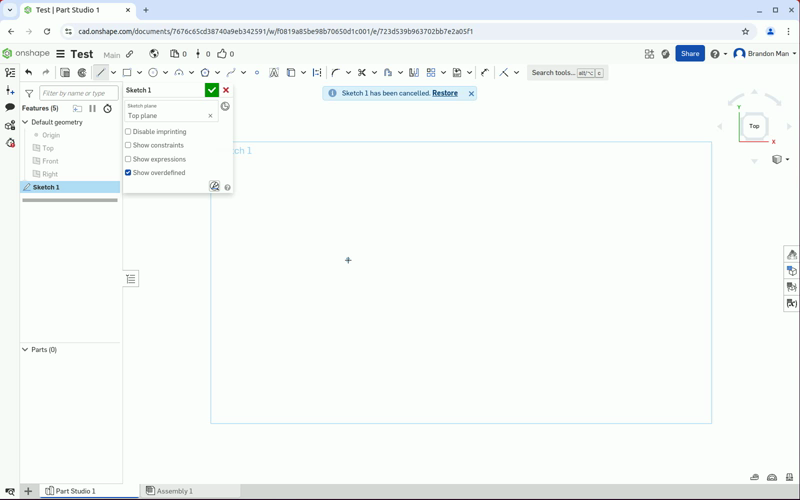
mouse_move(378, 259)
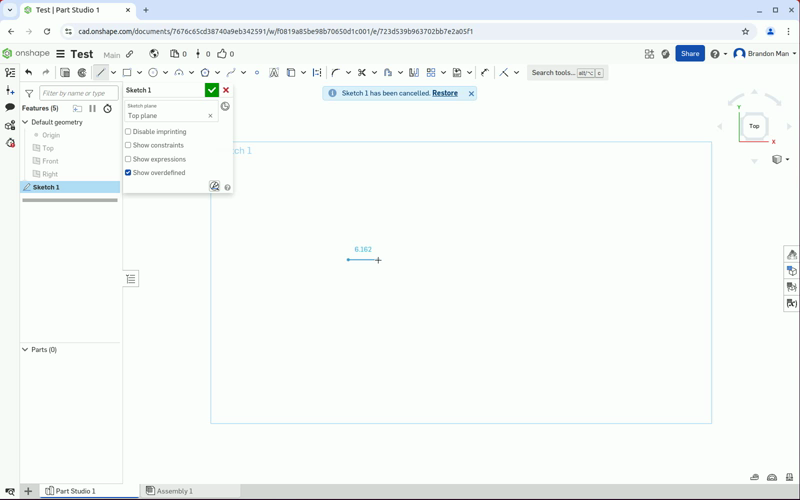
mouse_move(386, 259)
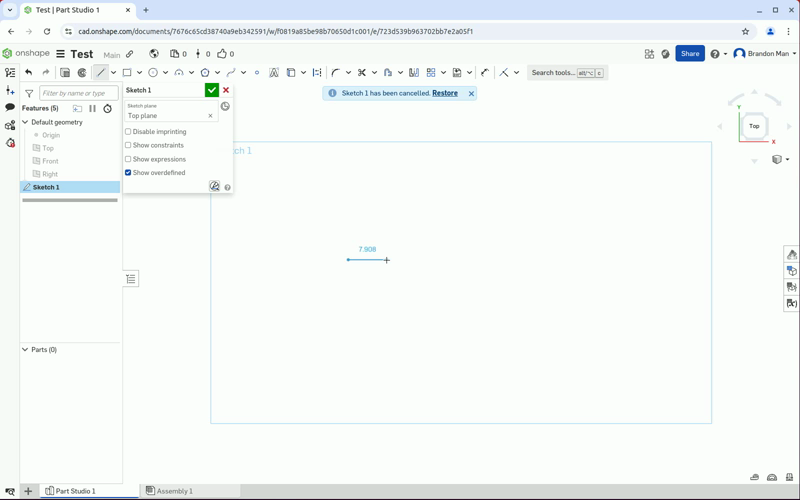
click(386, 259)
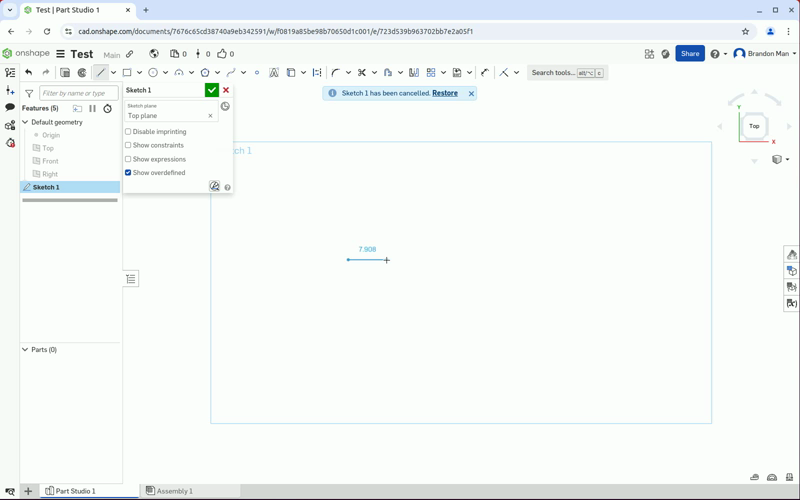
key_up(shift)
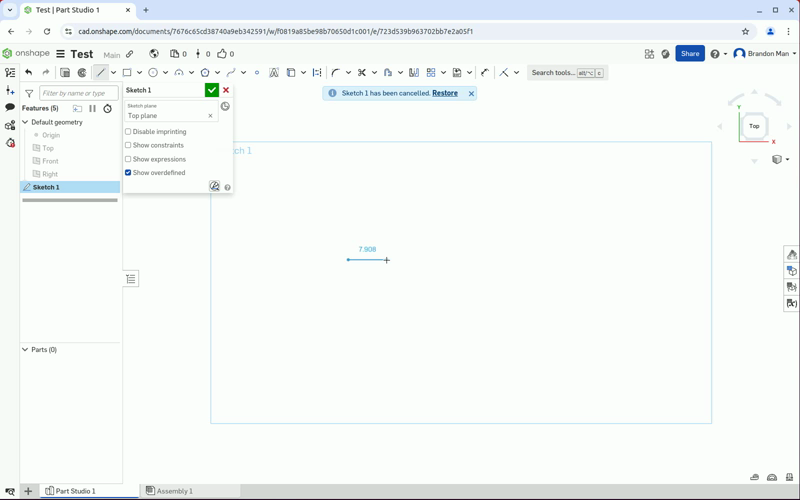
key_down(shift)
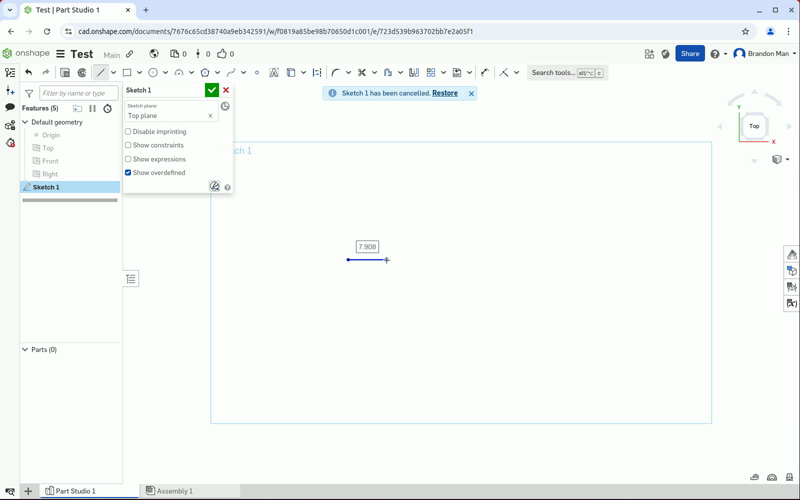
mouse_move(416, 259)
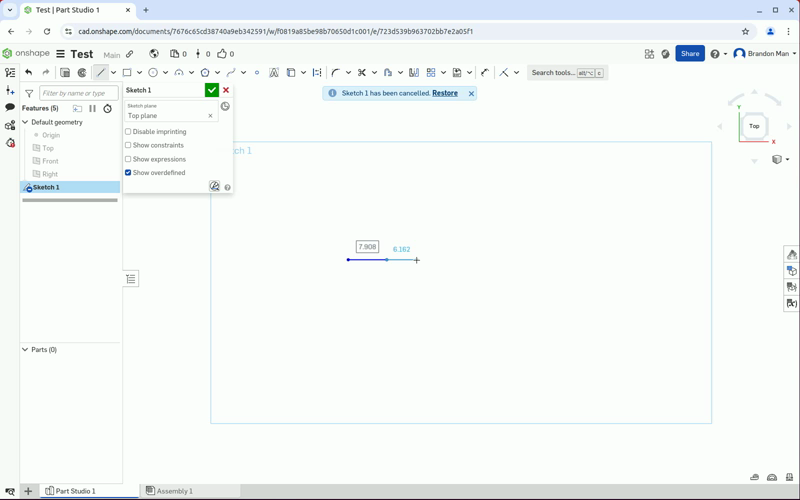
mouse_move(386, 251)
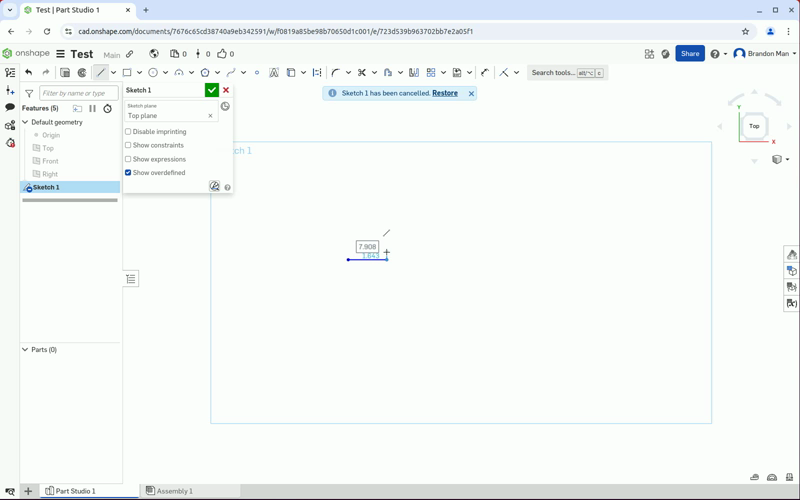
click(386, 251)
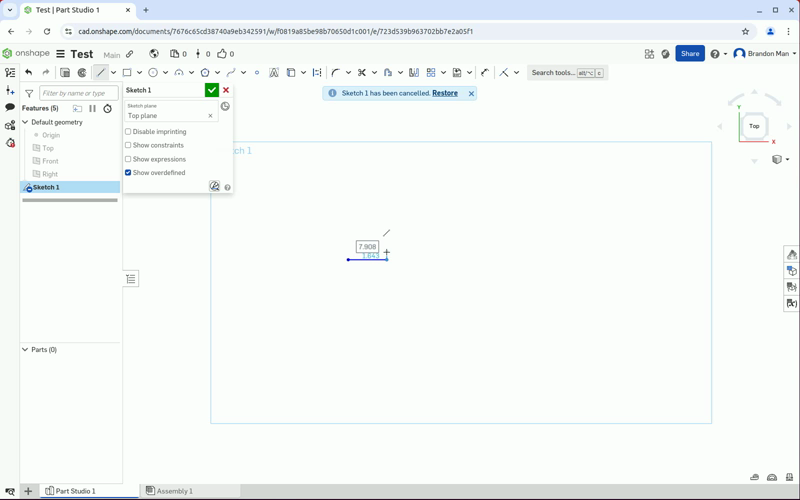
key_up(shift)
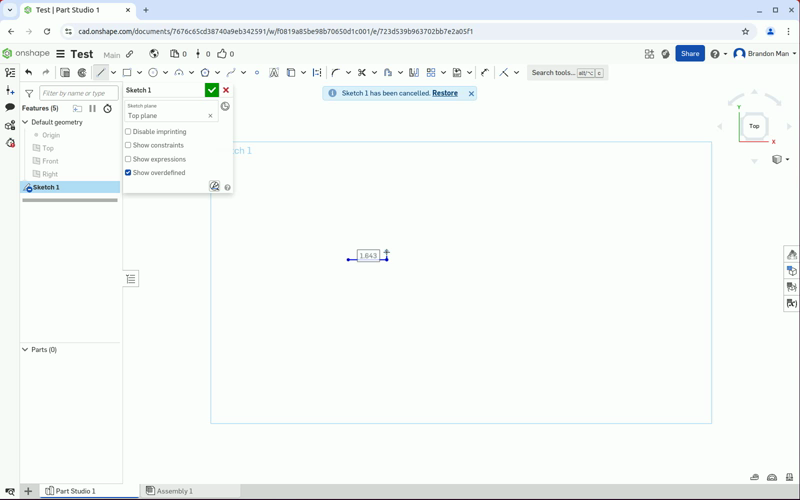
key_down(shift)
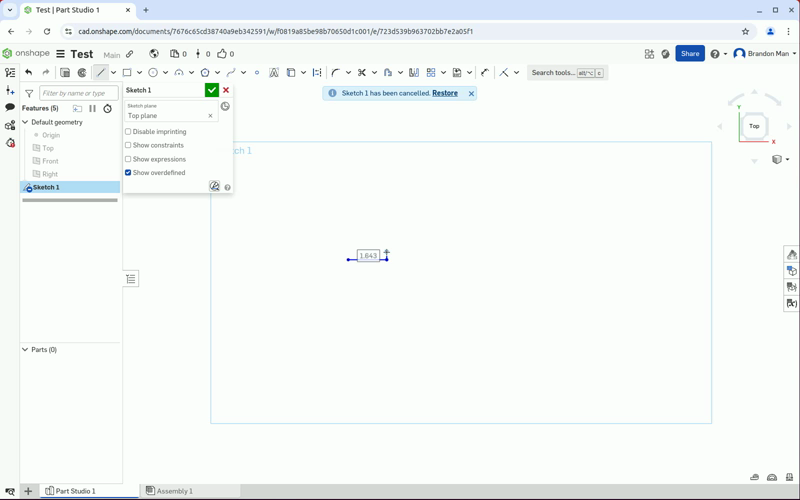
mouse_move(416, 251)
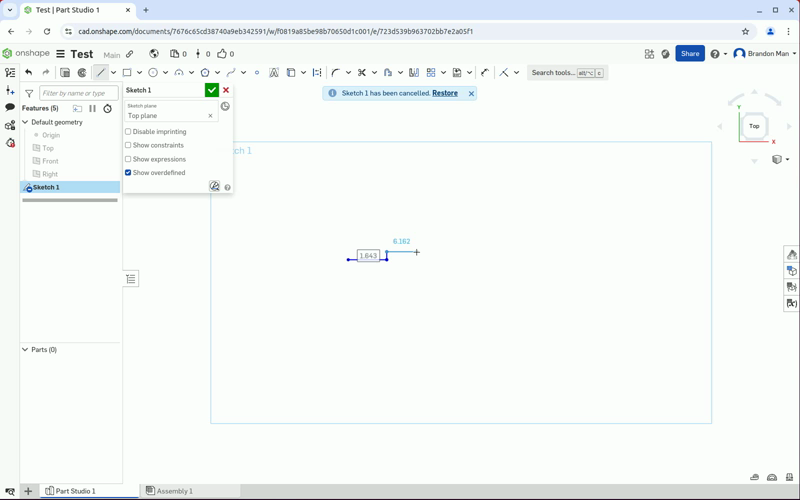
mouse_move(348, 251)
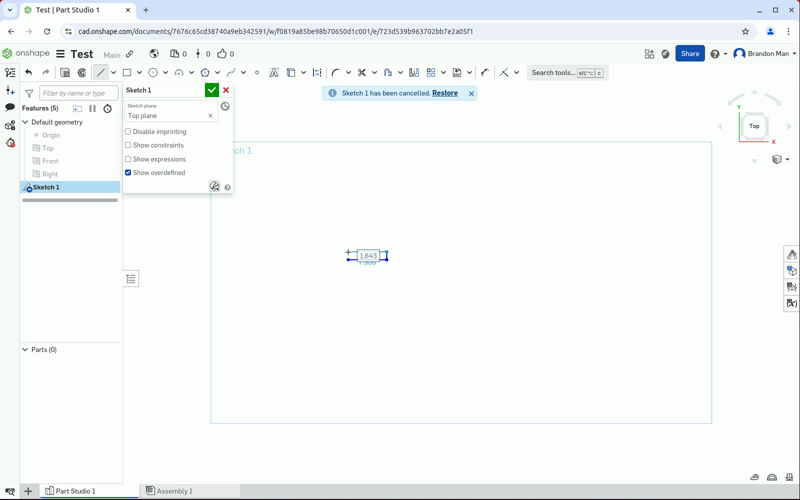
click(348, 251)
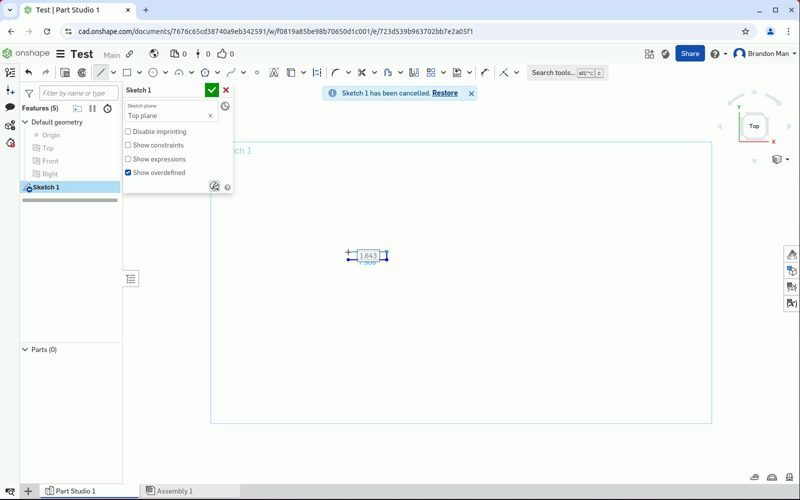
key_up(shift)
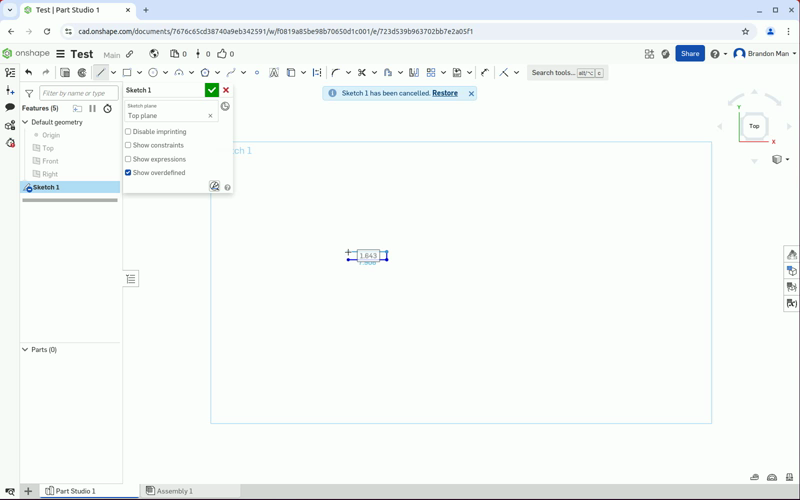
mouse_move(378, 251)
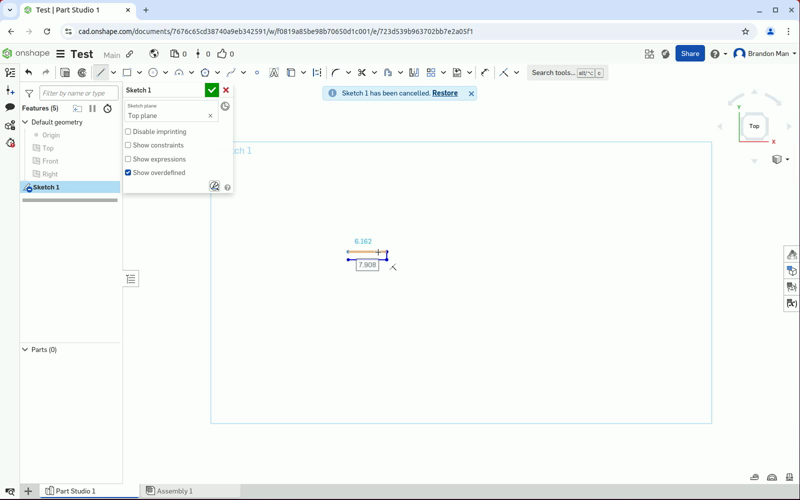
key_down(shift)
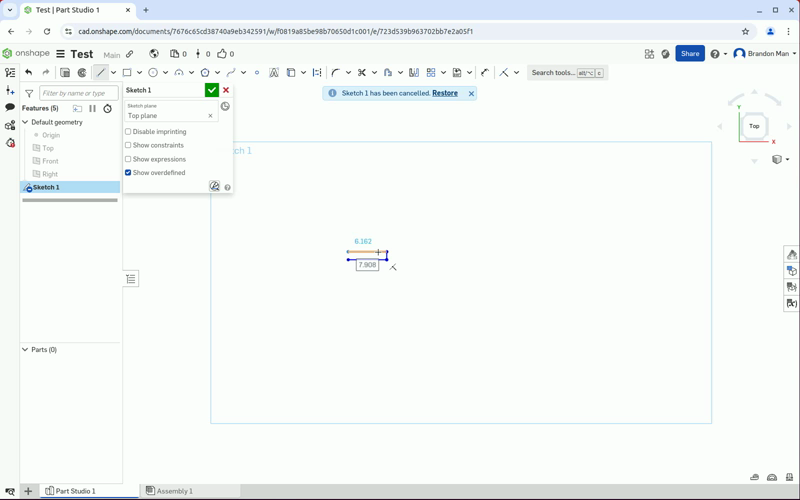
mouse_move(348, 259)
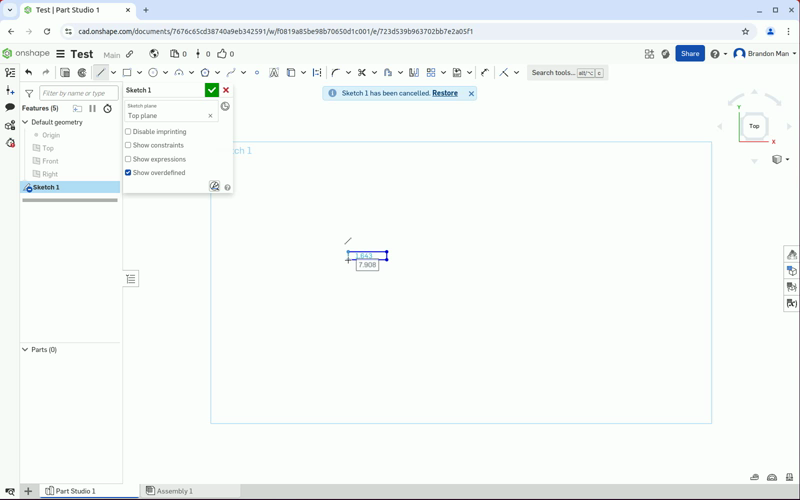
key_up(shift)
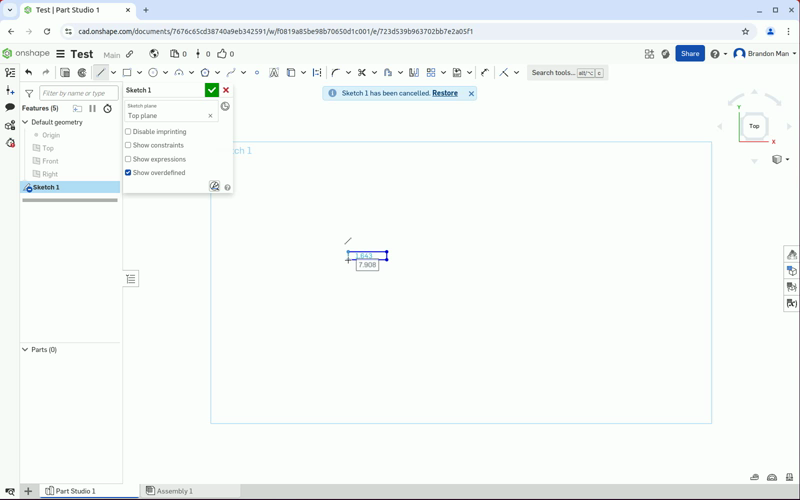
click(348, 259)
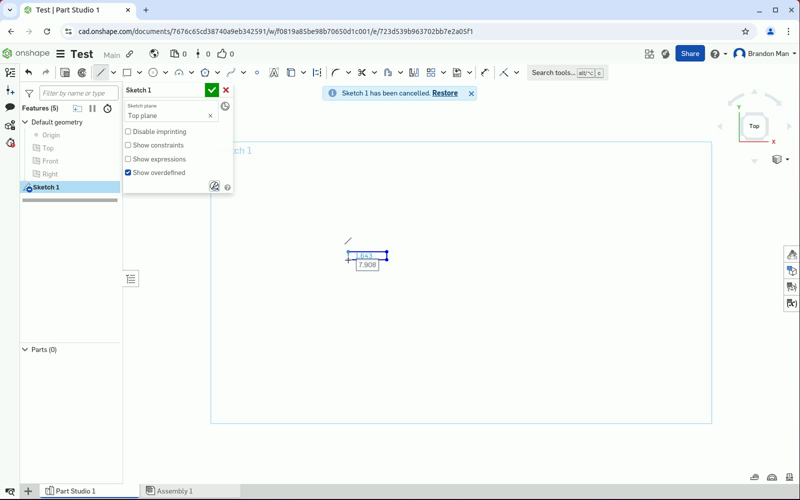
key(esc)
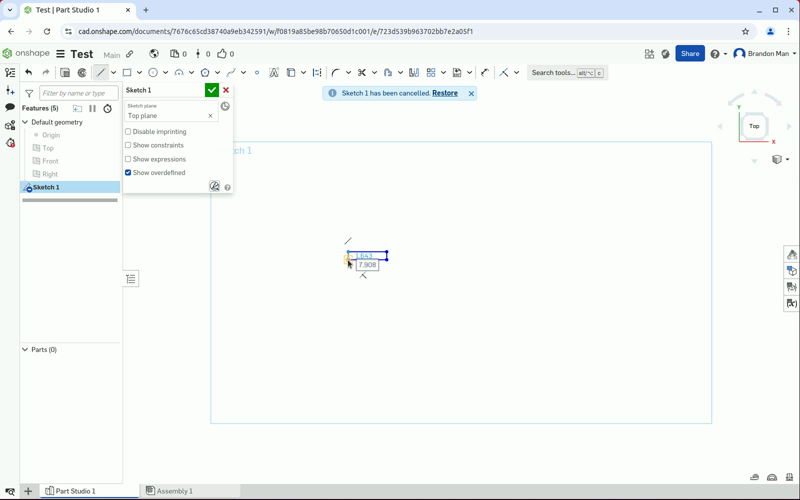
key(c)
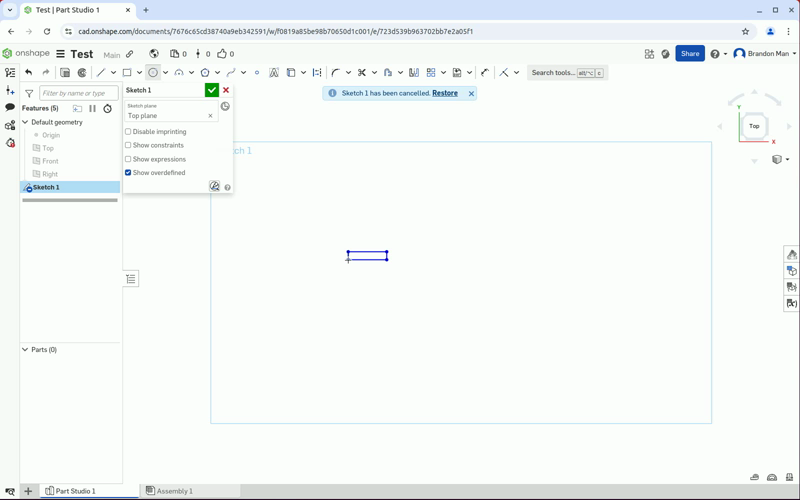
key_down(shift)
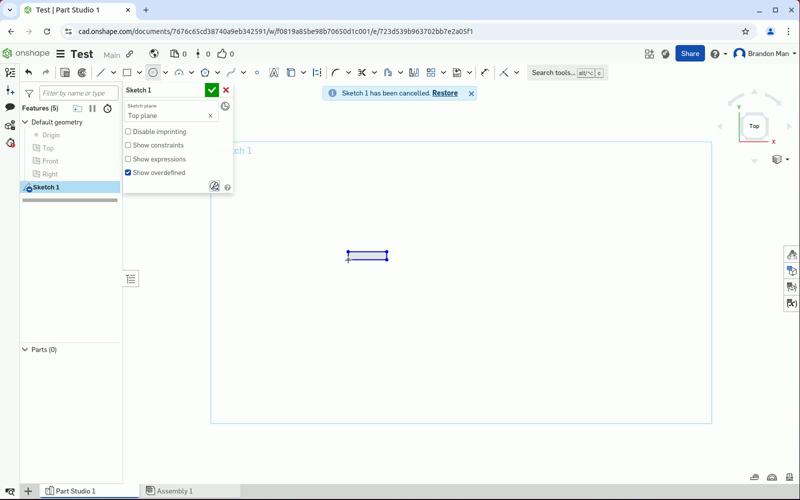
mouse_move(352, 255)
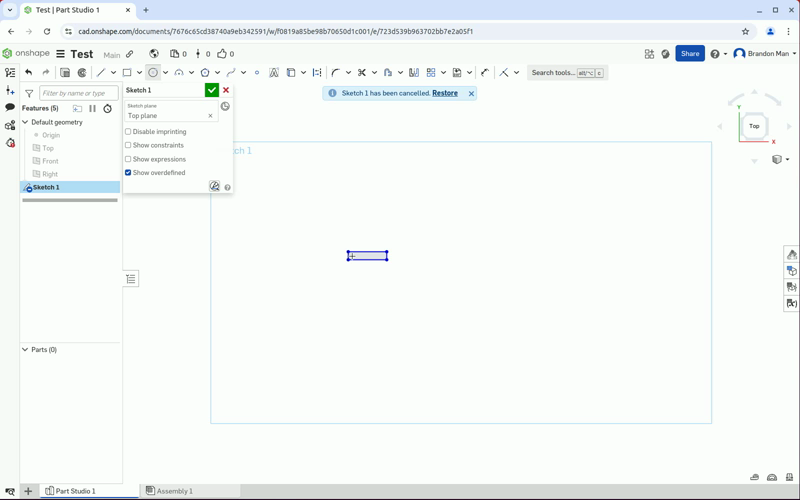
click(352, 255)
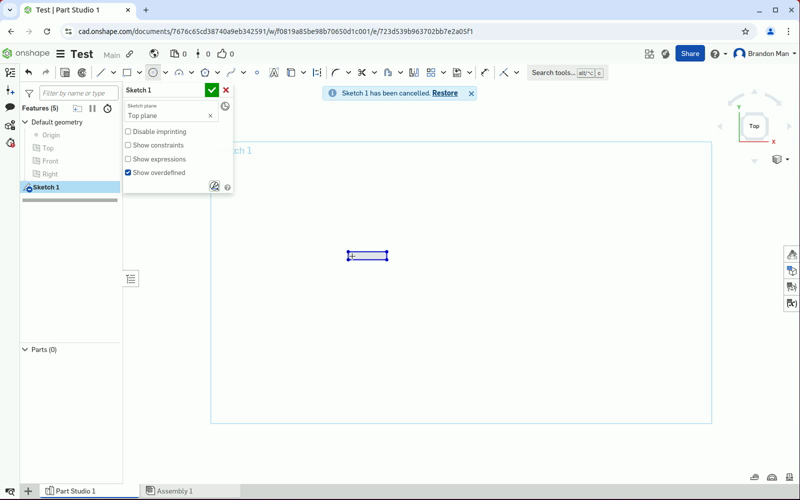
key_up(shift)
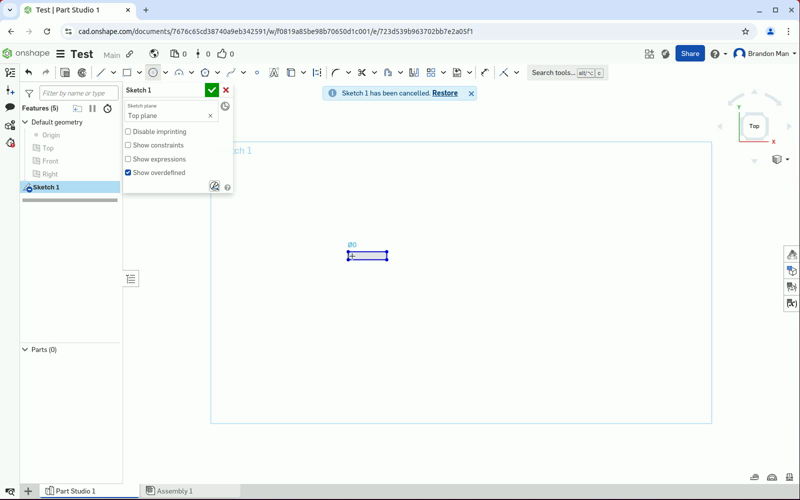
mouse_move(354, 255)
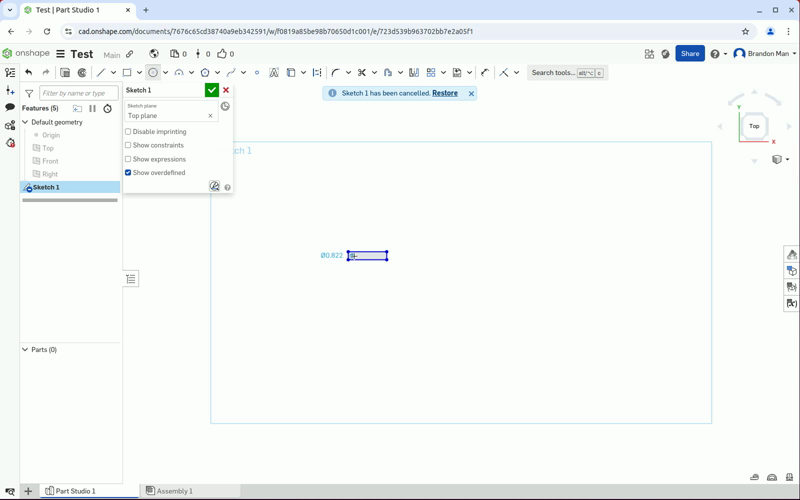
scroll(6)
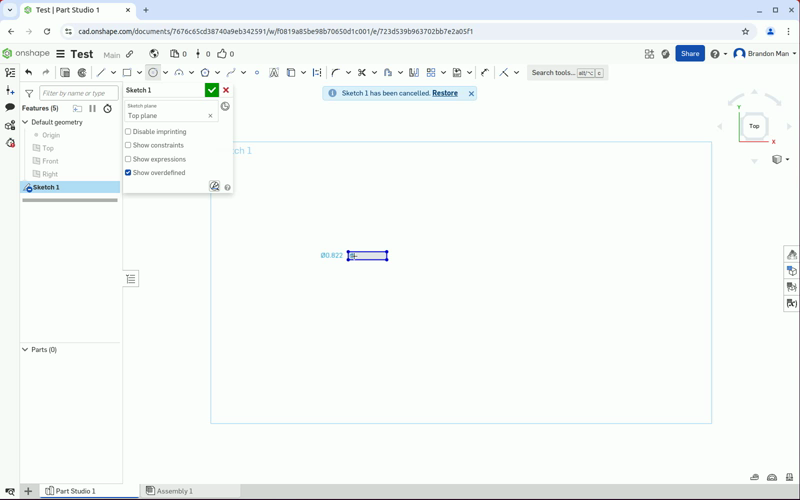
scroll(6)
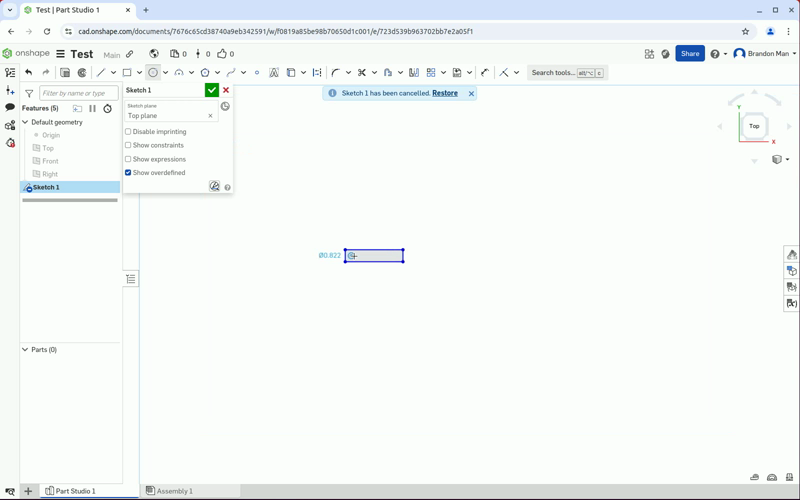
scroll(6)
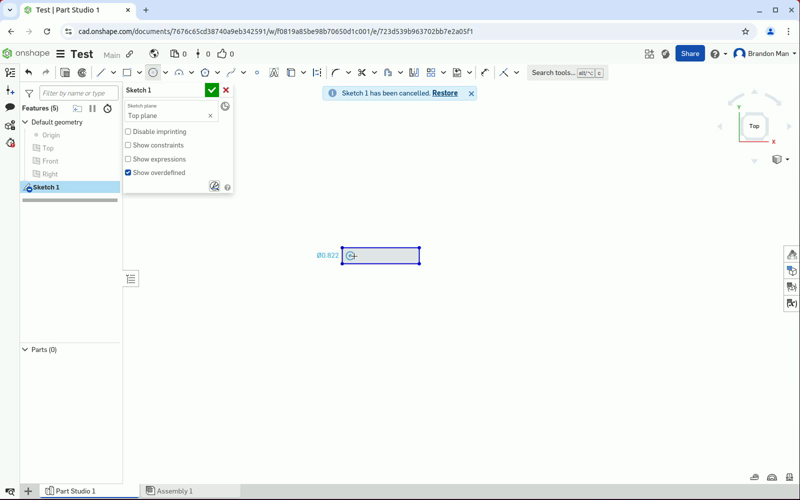
scroll(6)
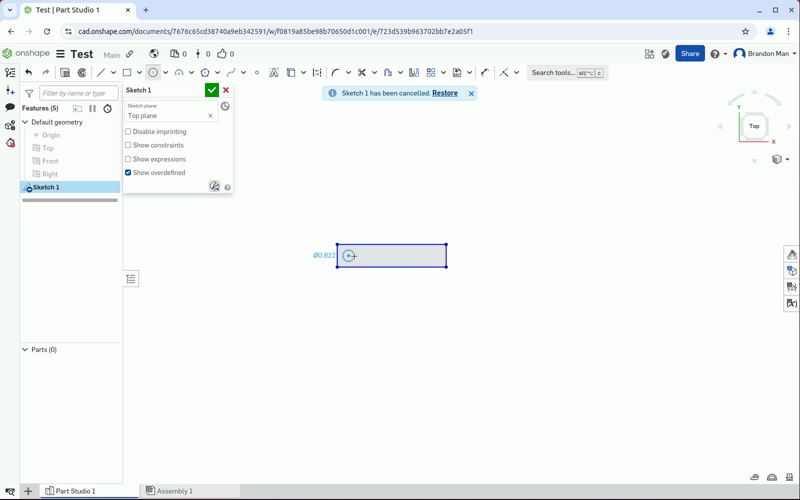
scroll(6)
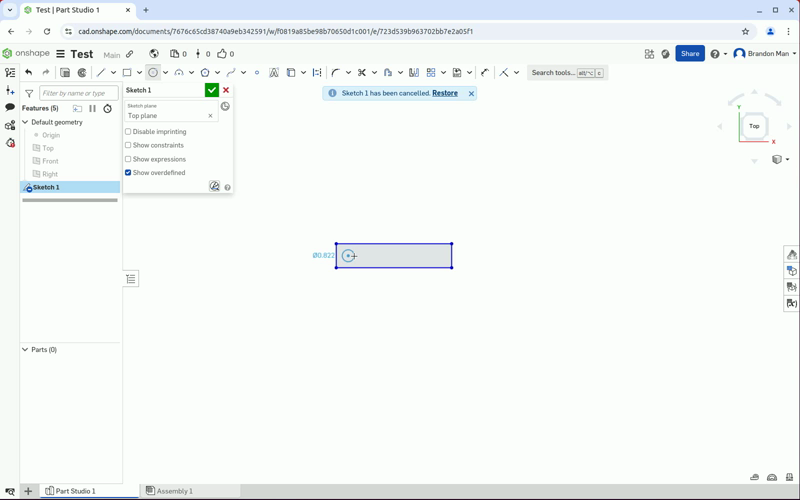
scroll(6)
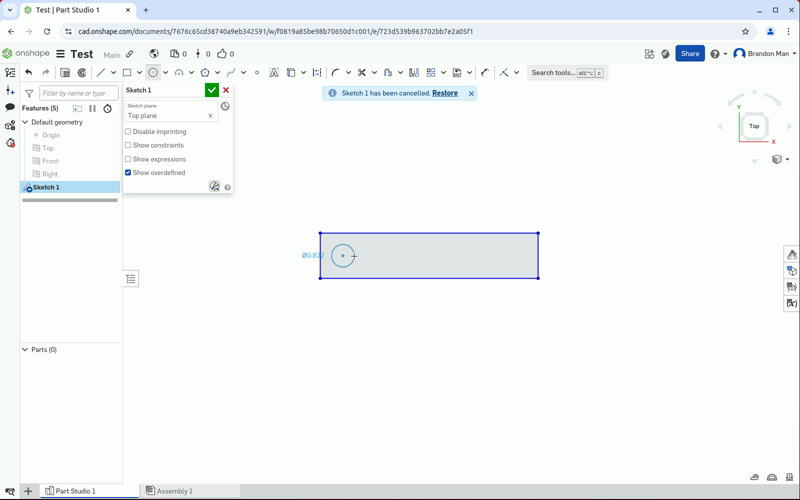
scroll(6)
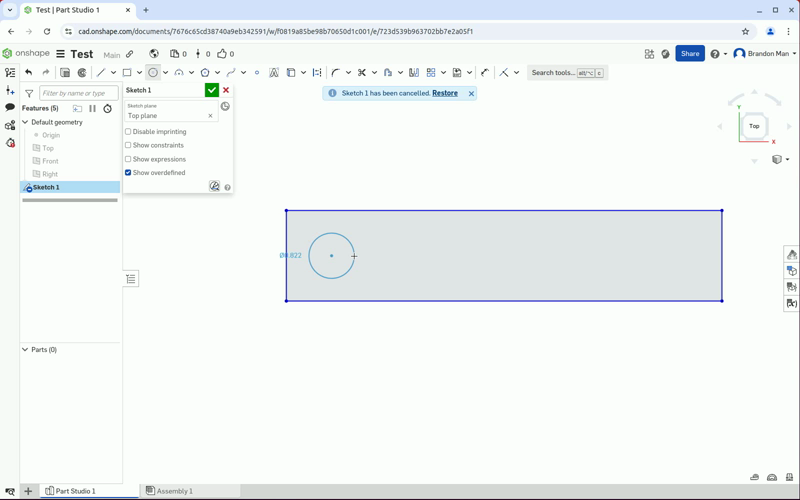
click(354, 255)
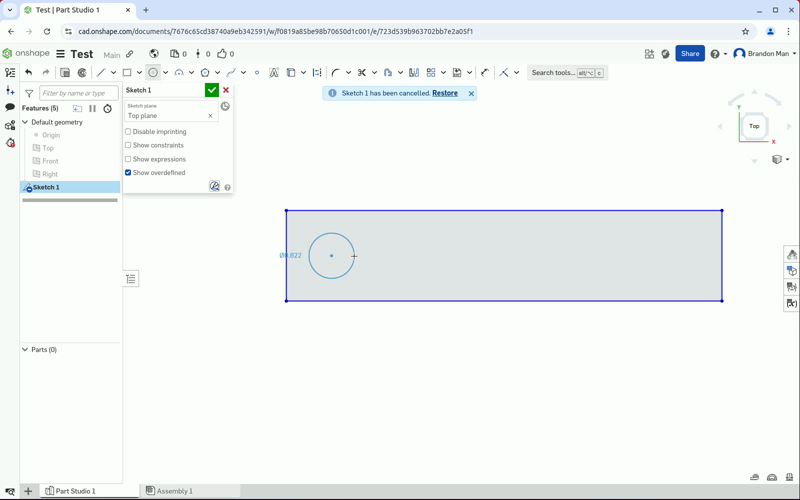
scroll(-6)
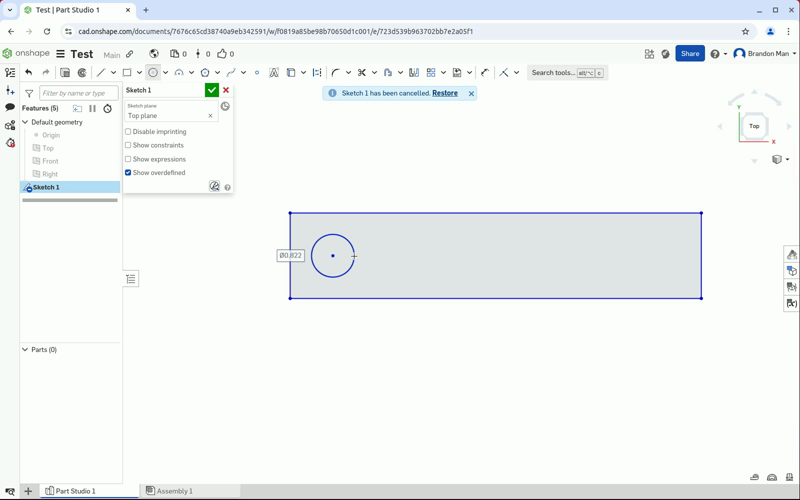
scroll(-6)
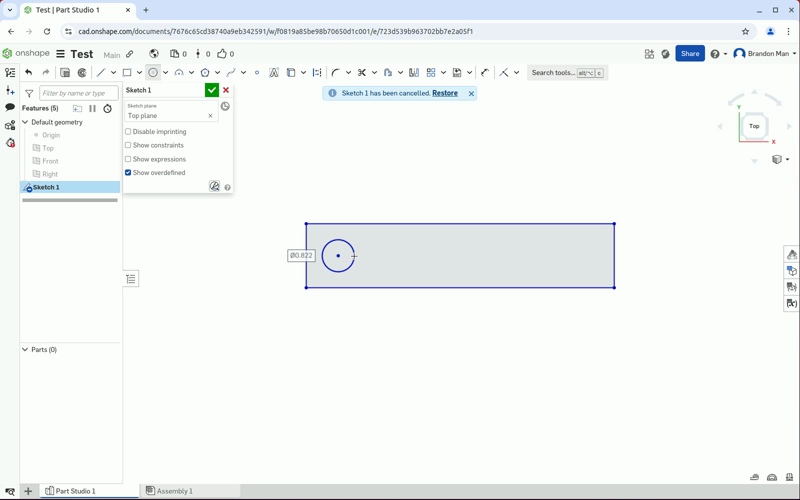
scroll(-6)
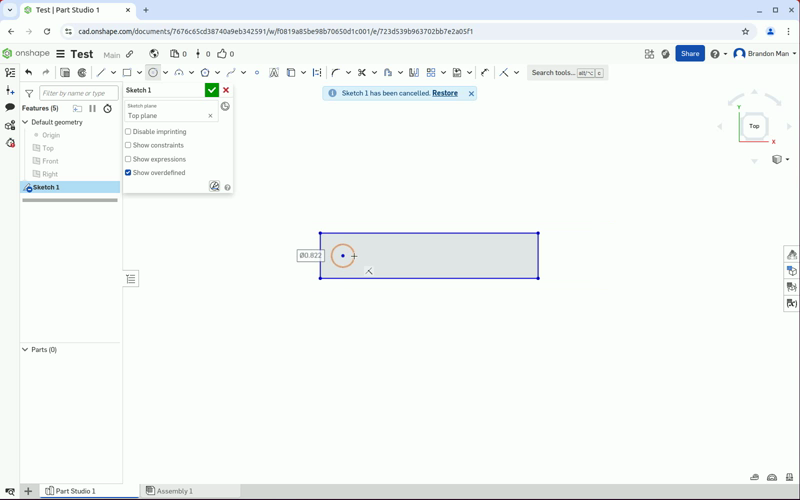
scroll(-6)
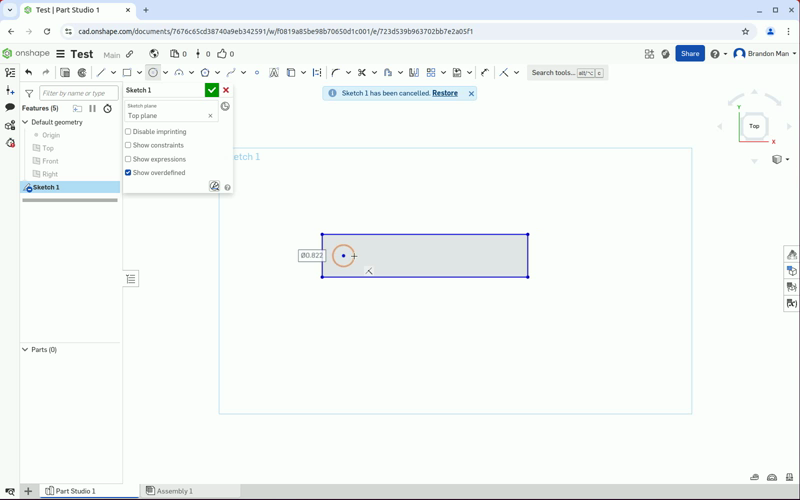
scroll(-6)
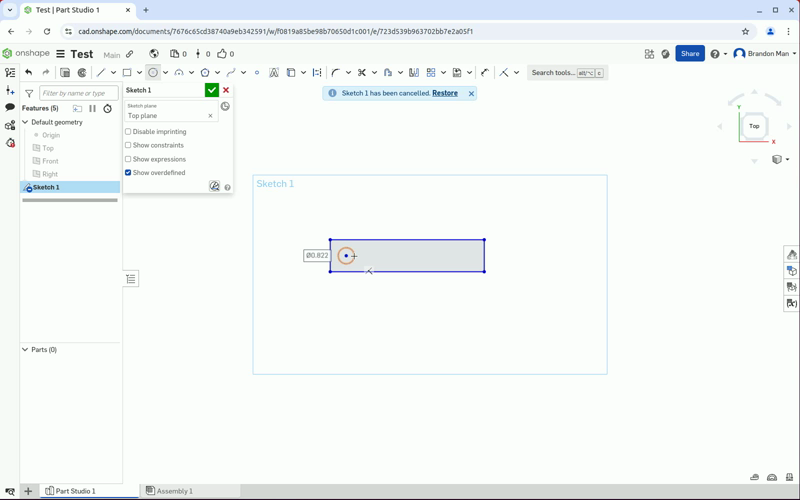
scroll(-6)
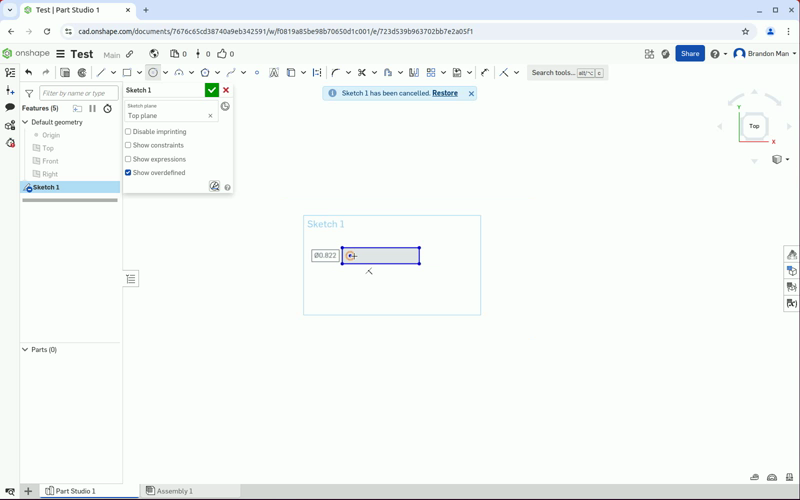
scroll(-6)
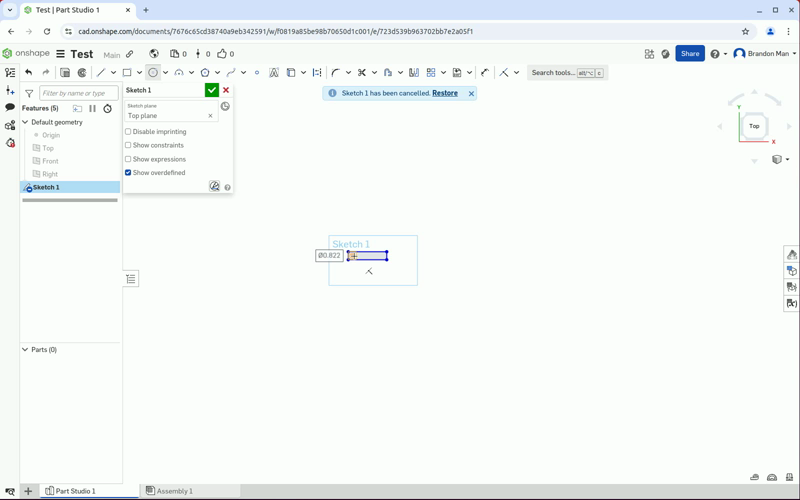
key(esc)
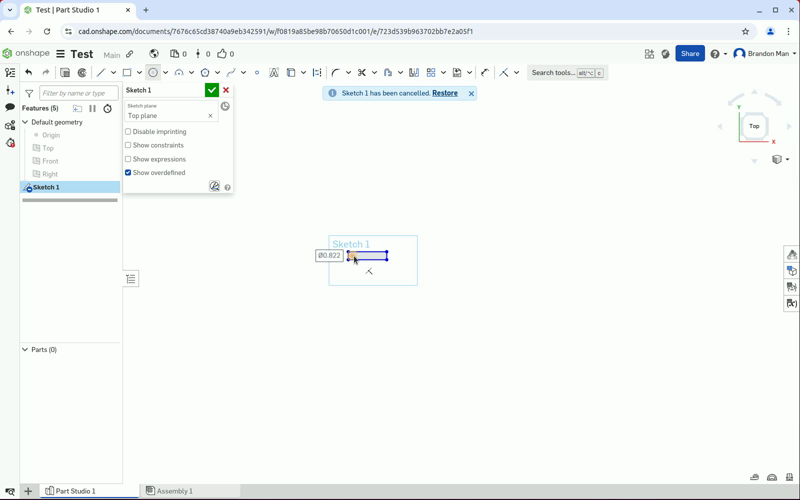
key(c)
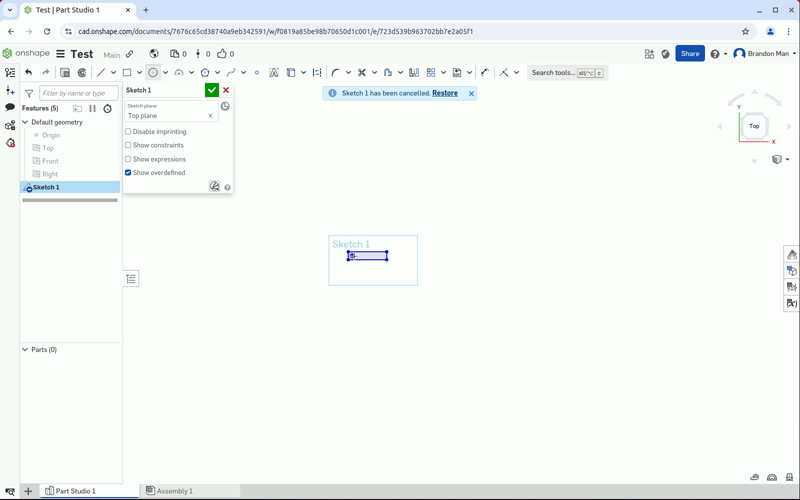
key_down(shift)
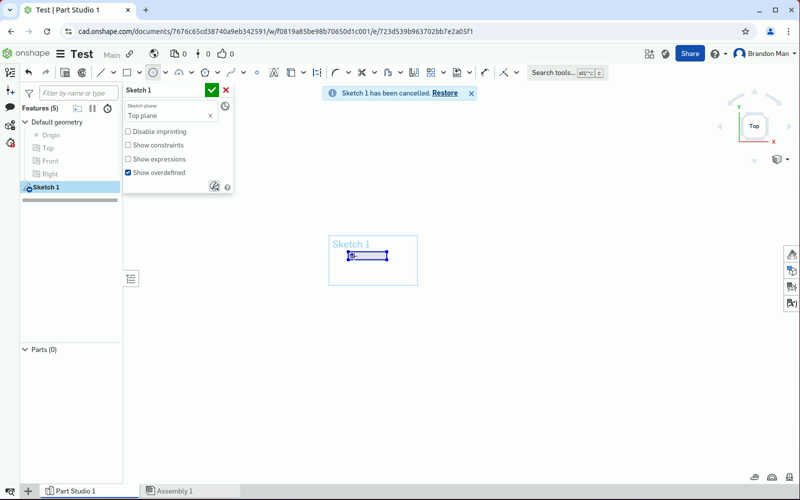
mouse_move(382, 255)
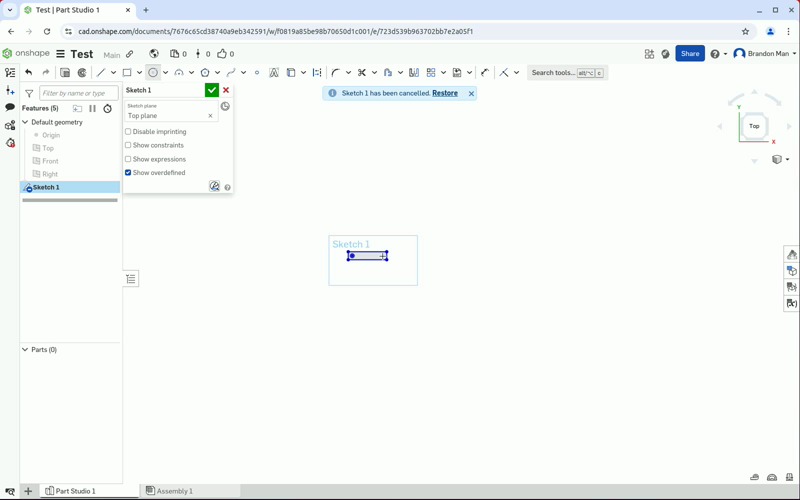
click(382, 255)
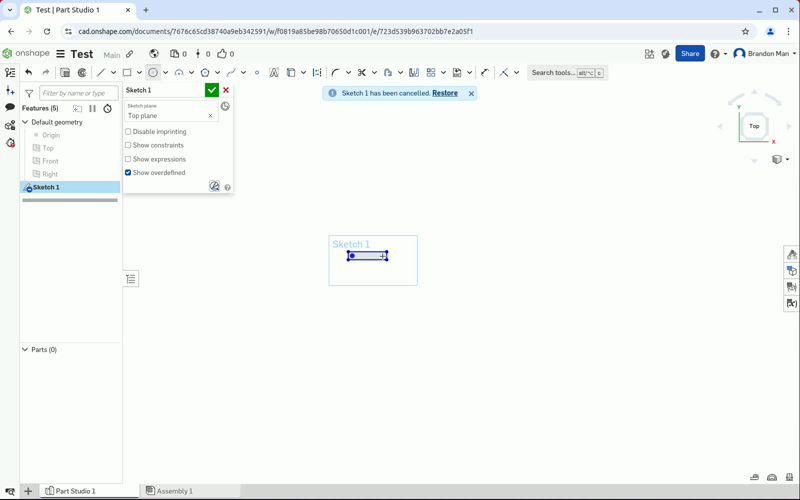
key_up(shift)
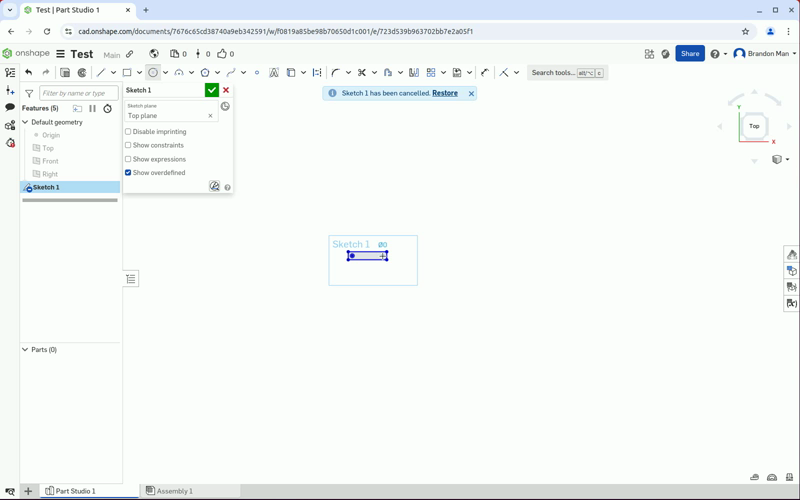
mouse_move(384, 255)
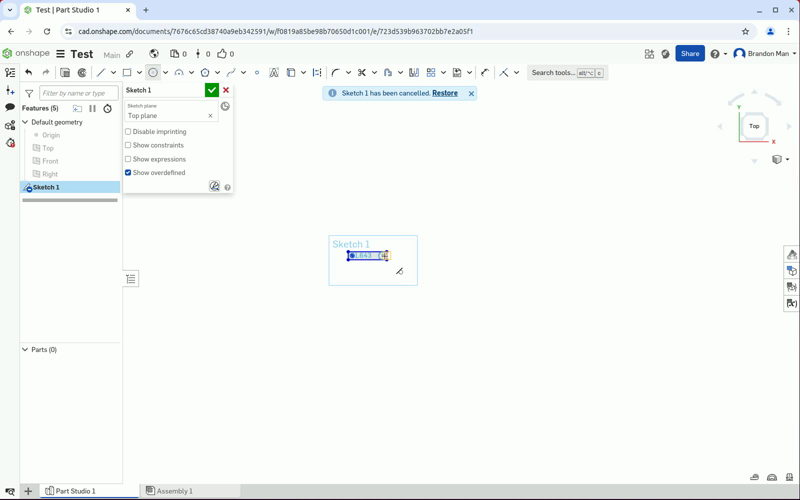
scroll(6)
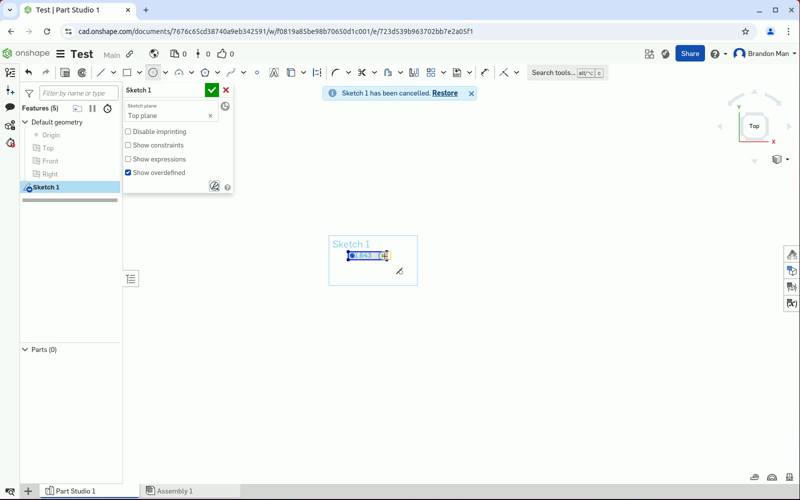
scroll(6)
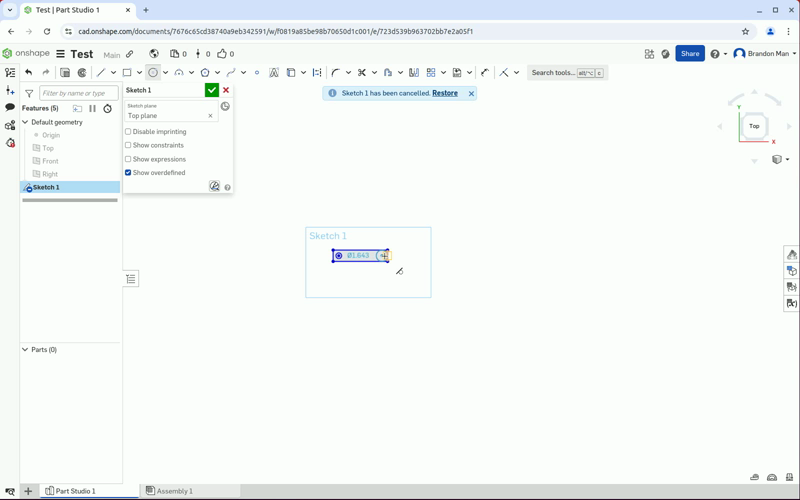
scroll(6)
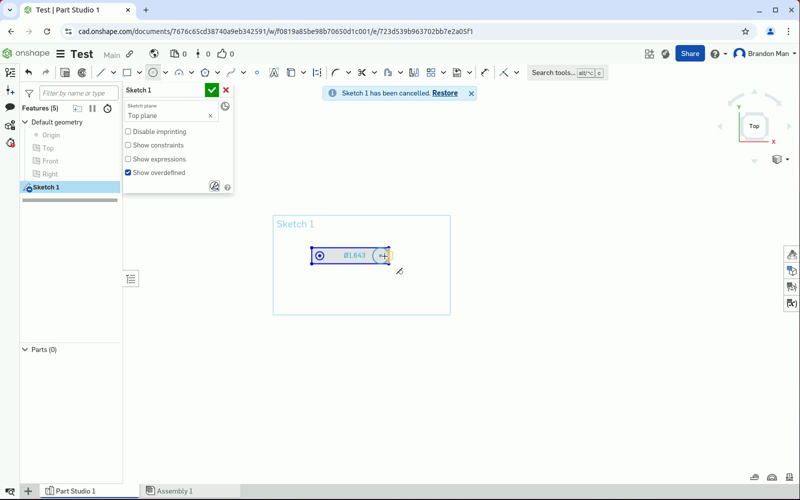
scroll(6)
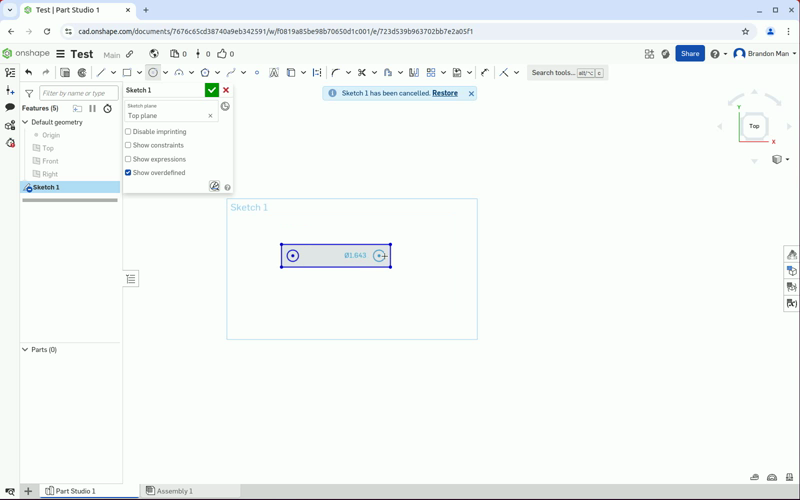
scroll(6)
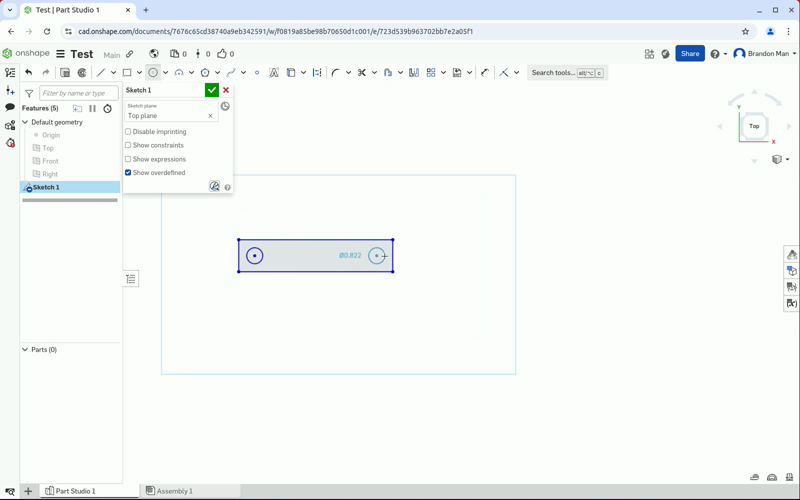
scroll(6)
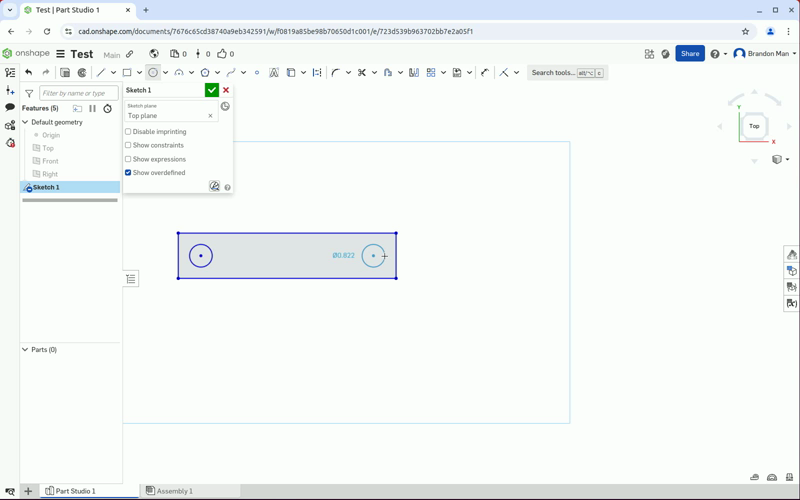
scroll(6)
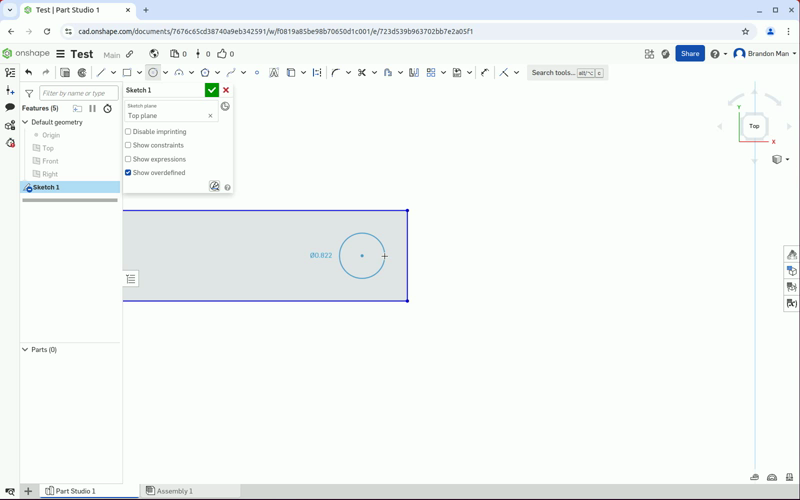
click(384, 255)
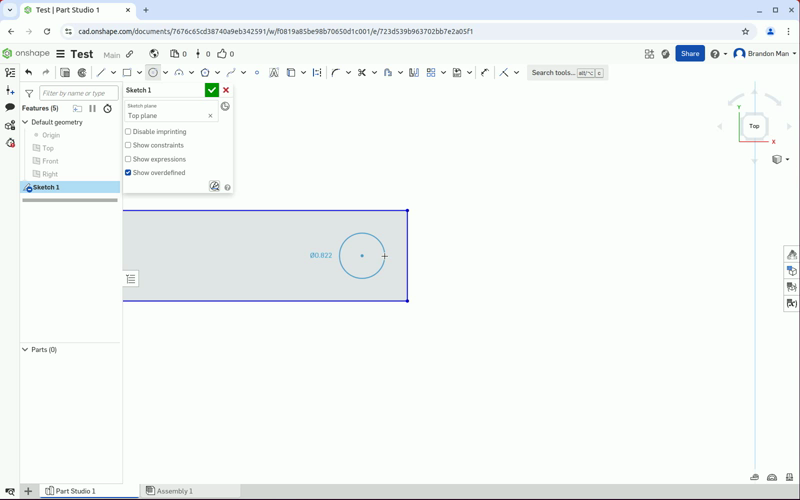
scroll(-6)
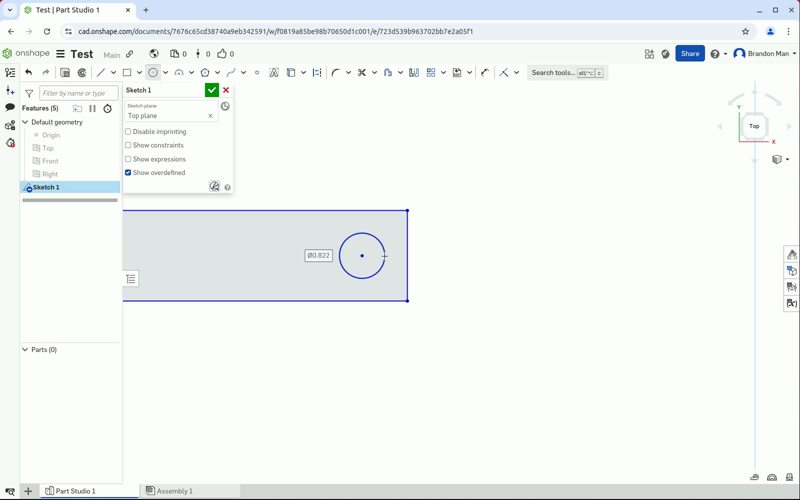
scroll(-6)
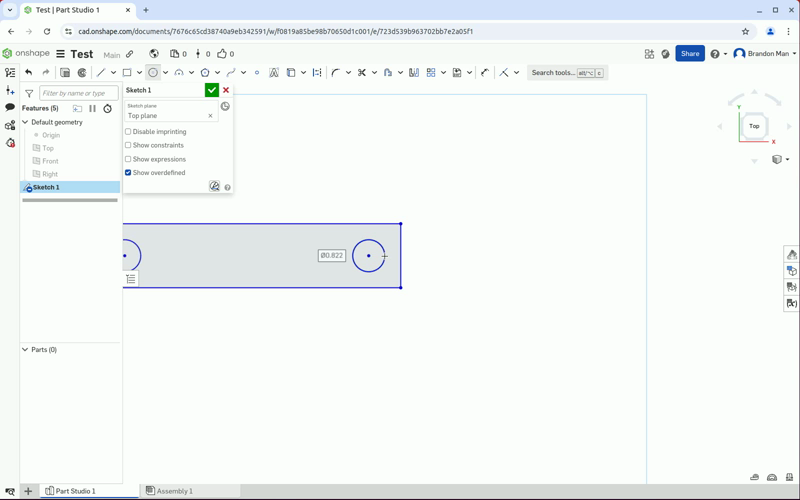
scroll(-6)
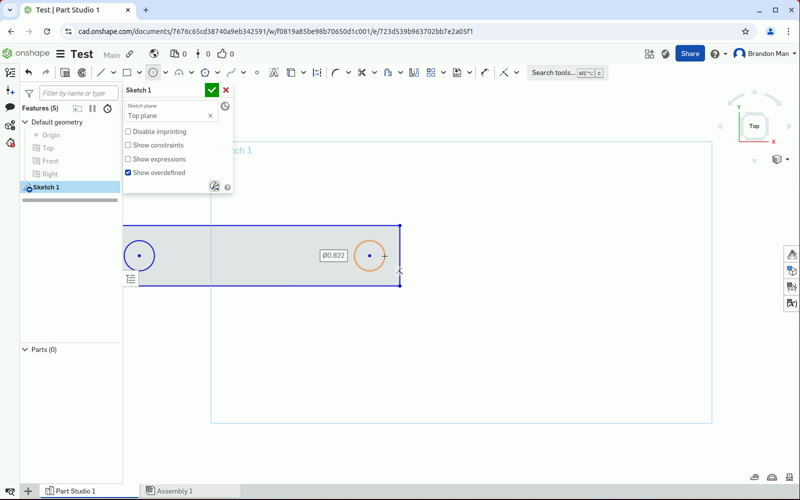
scroll(-6)
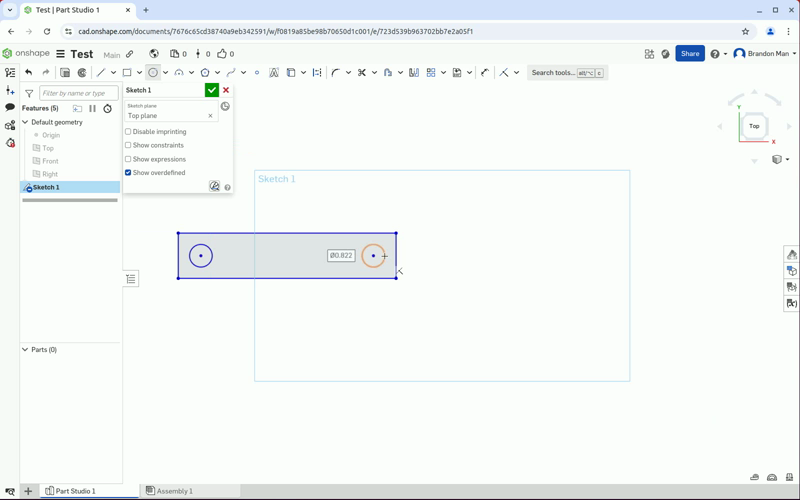
scroll(-6)
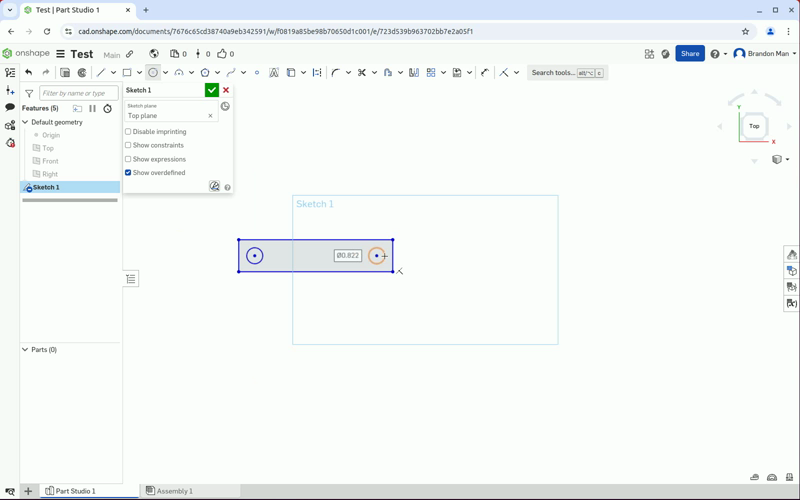
scroll(-6)
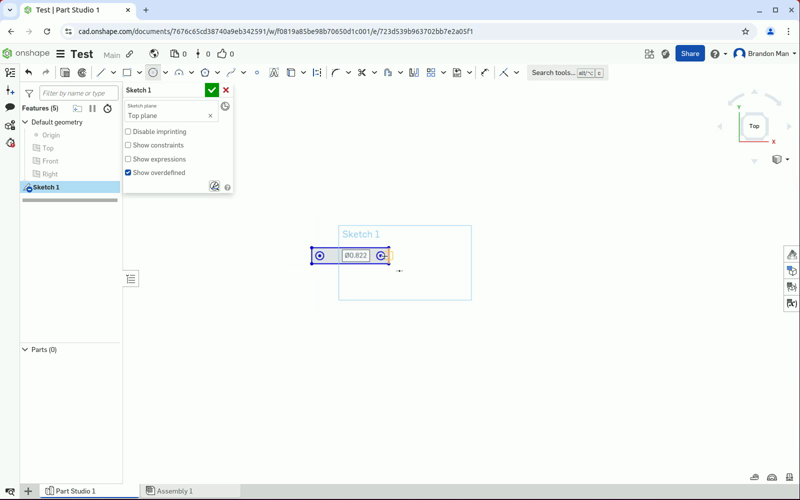
scroll(-6)
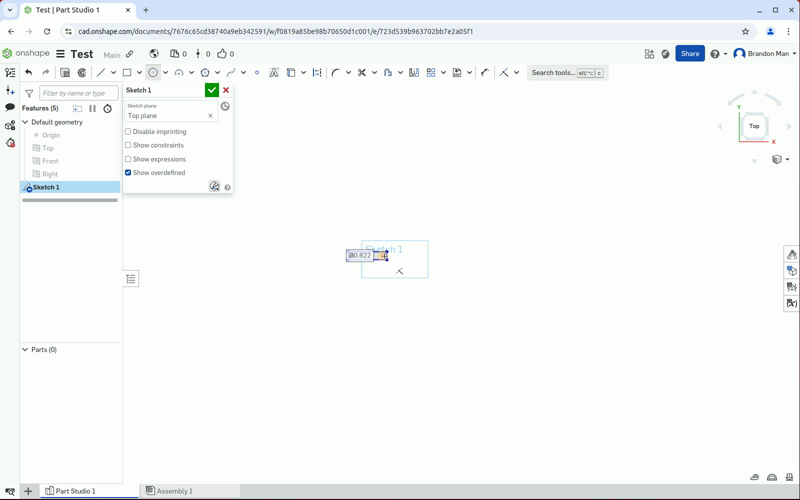
key(esc)
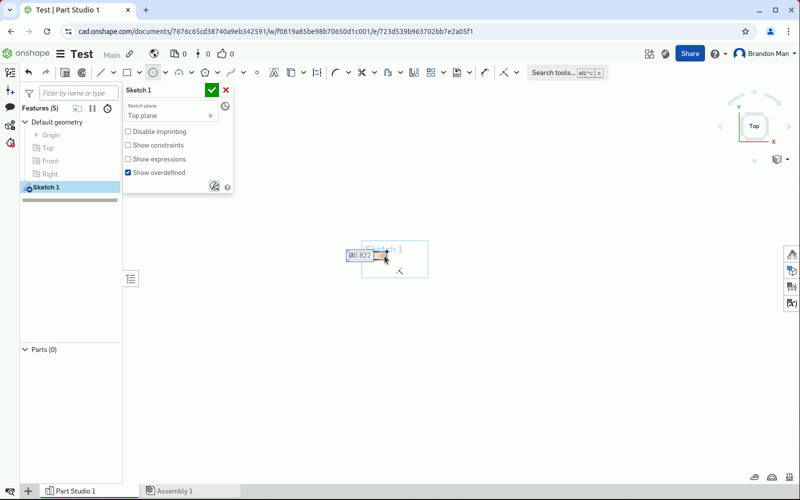
mouse_move(357, 258)
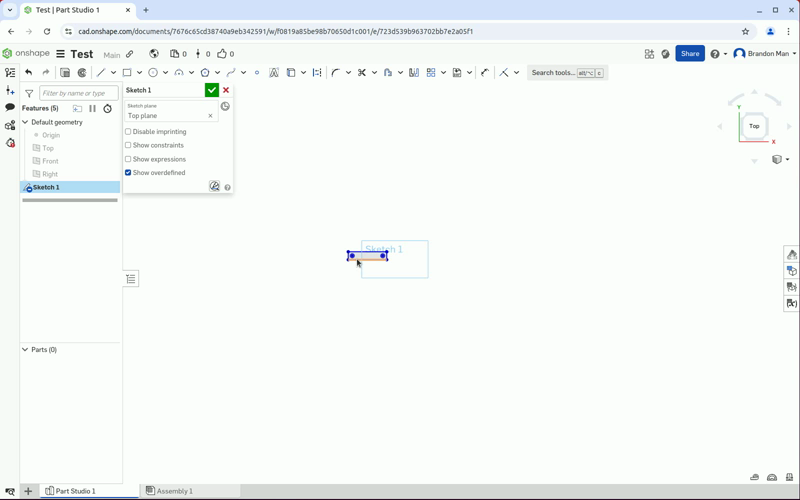
scroll(6)
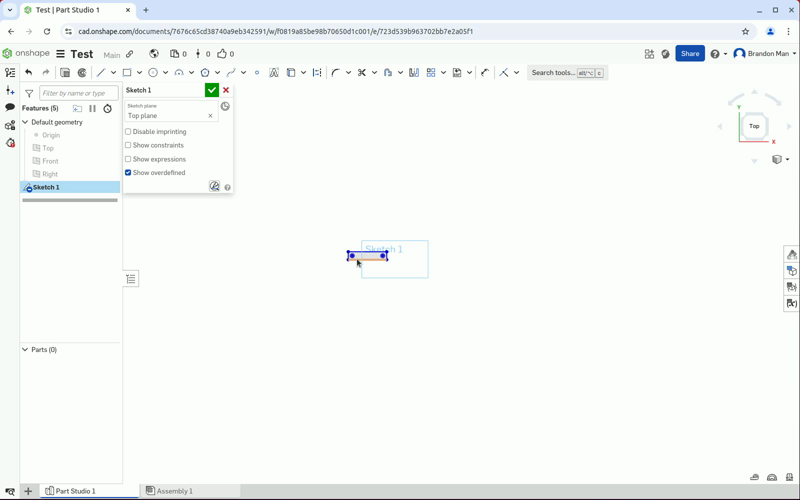
scroll(6)
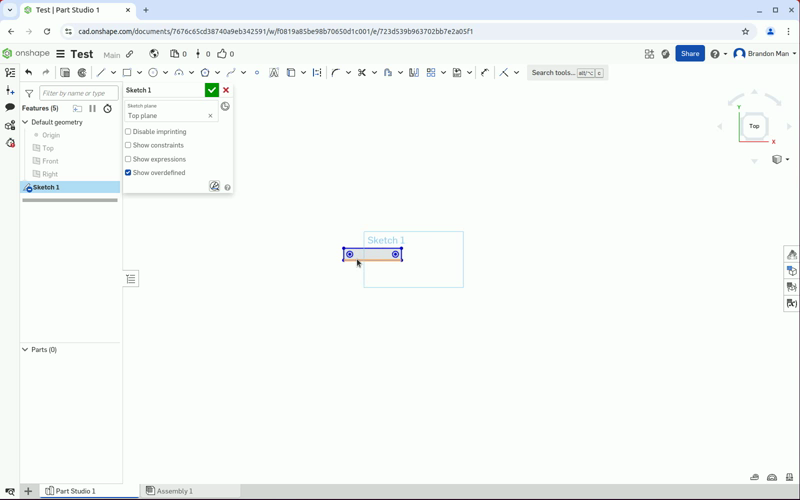
scroll(6)
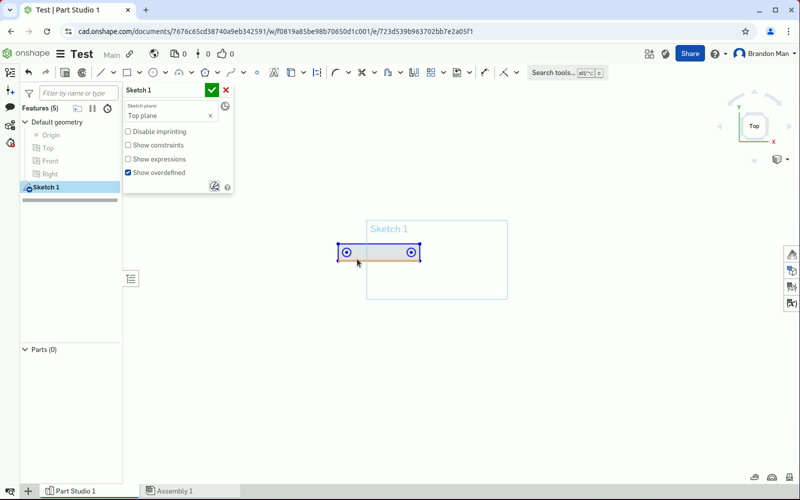
scroll(6)
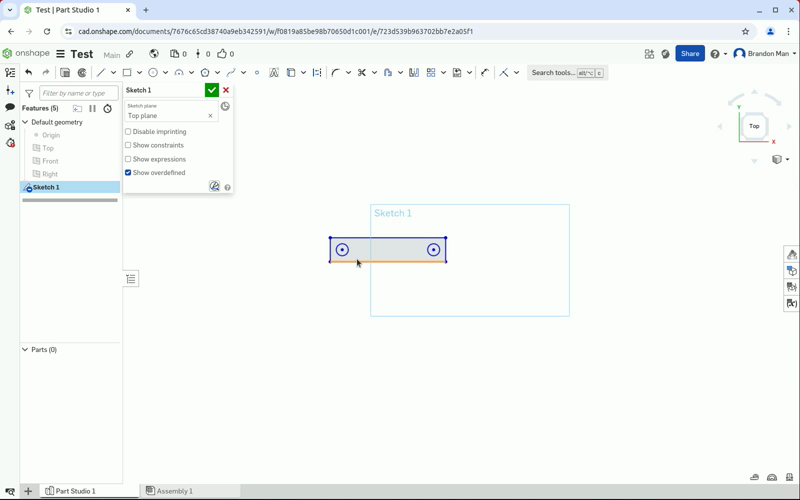
scroll(6)
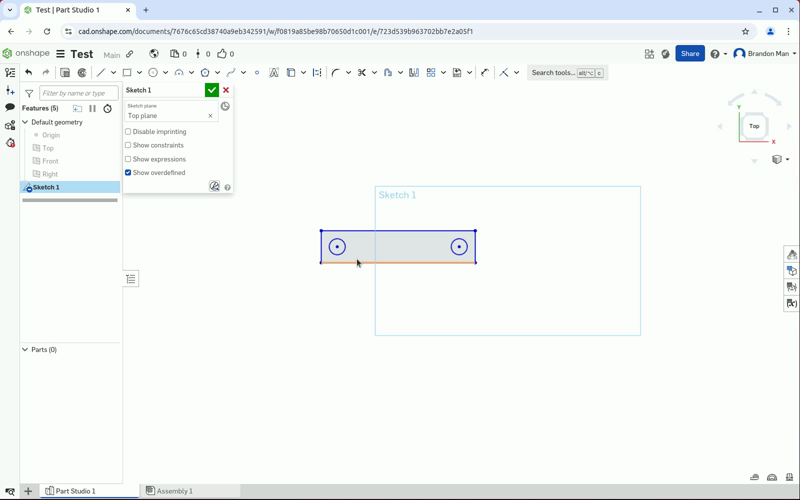
scroll(6)
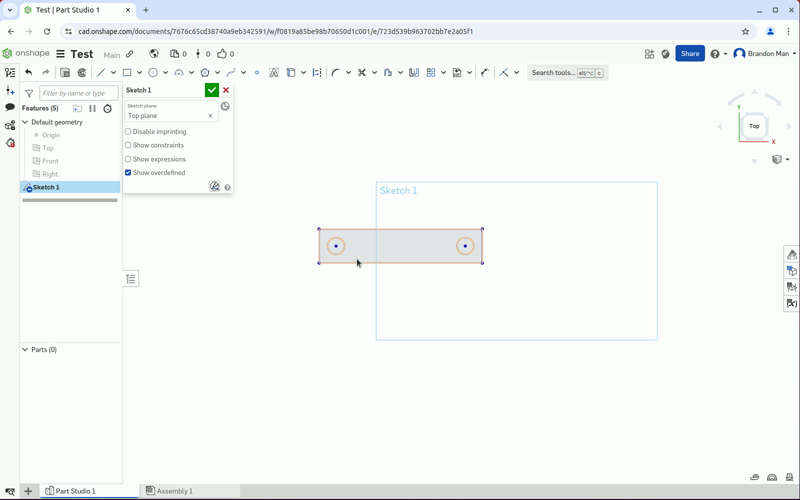
scroll(6)
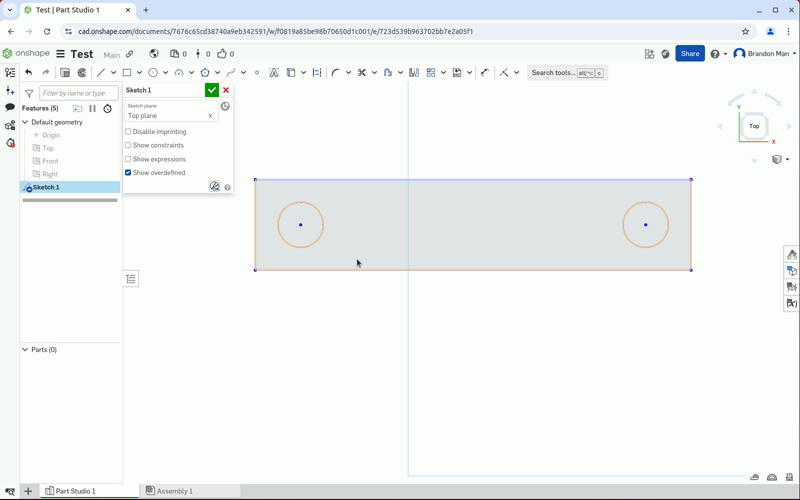
click(357, 258)
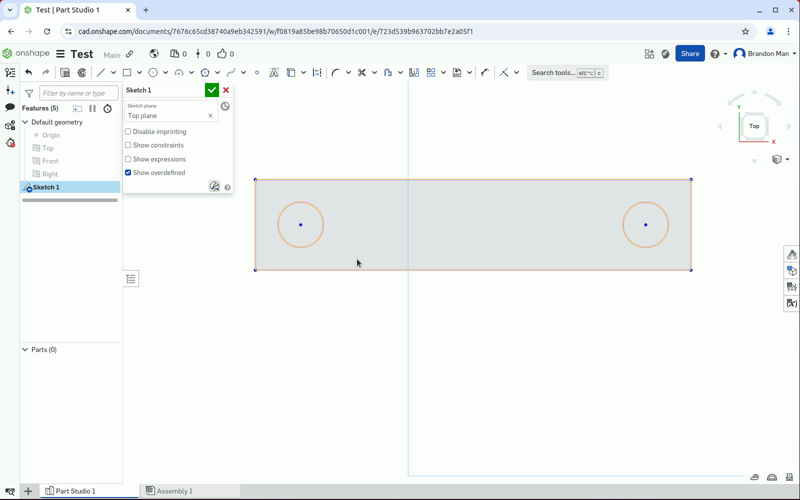
scroll(-6)
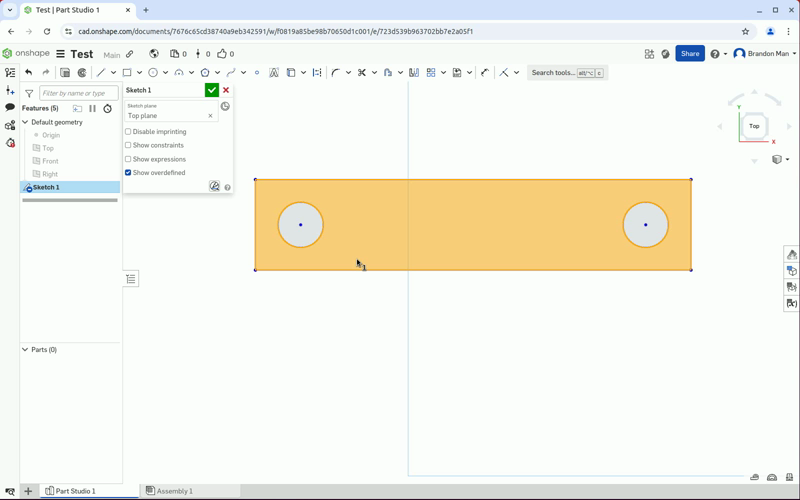
scroll(-6)
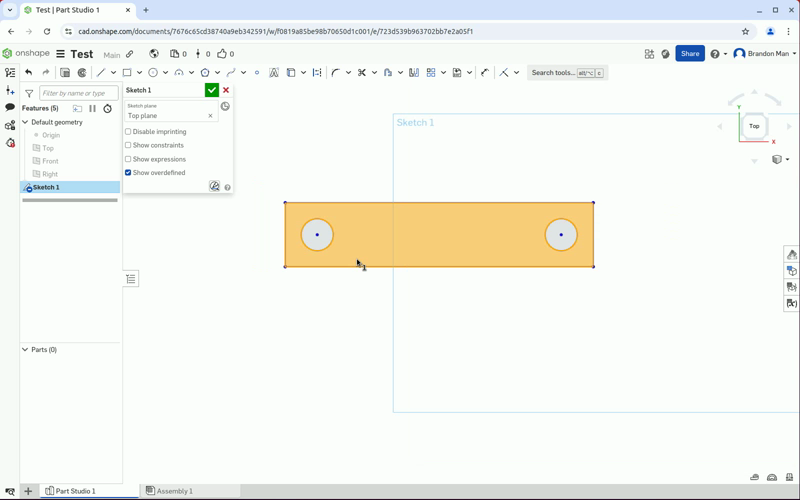
scroll(-6)
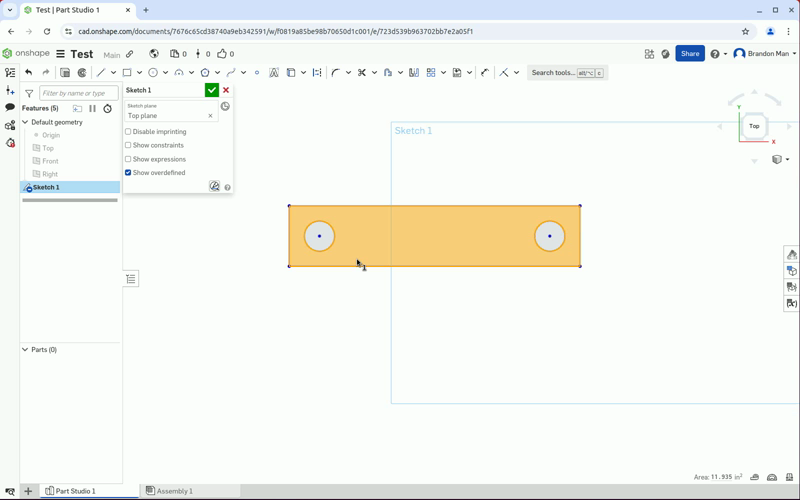
scroll(-6)
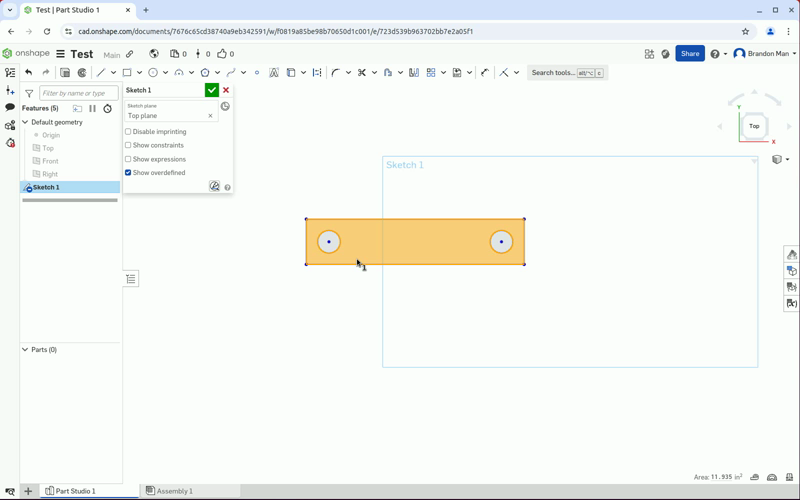
scroll(-6)
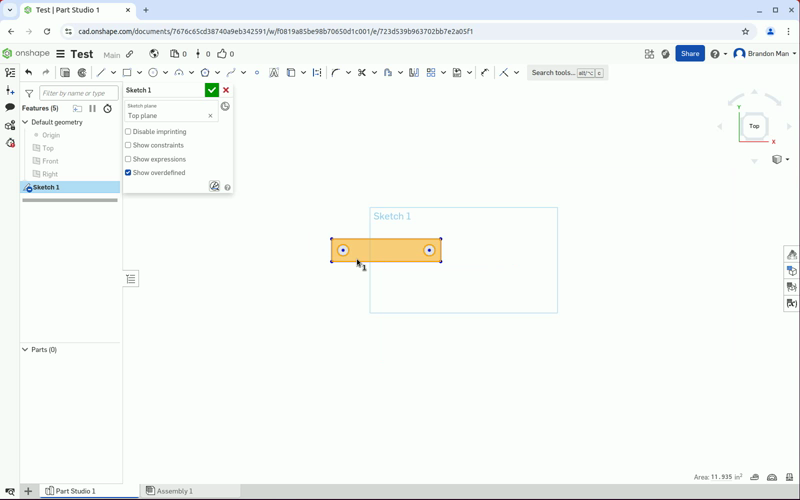
scroll(-6)
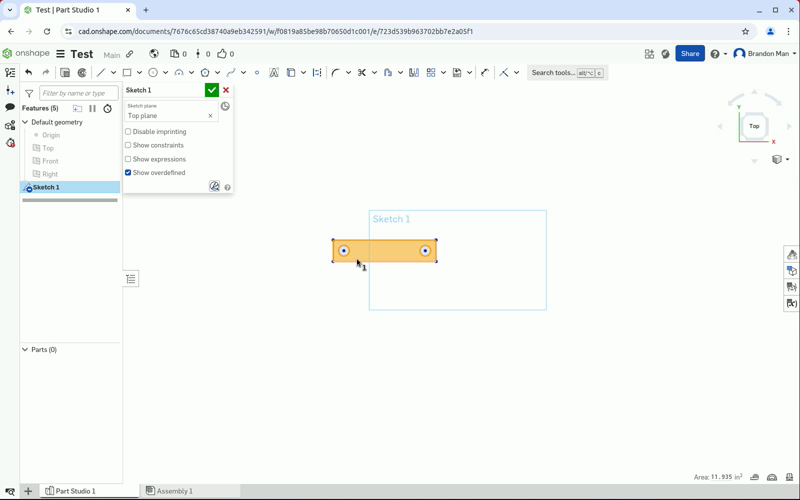
scroll(-6)
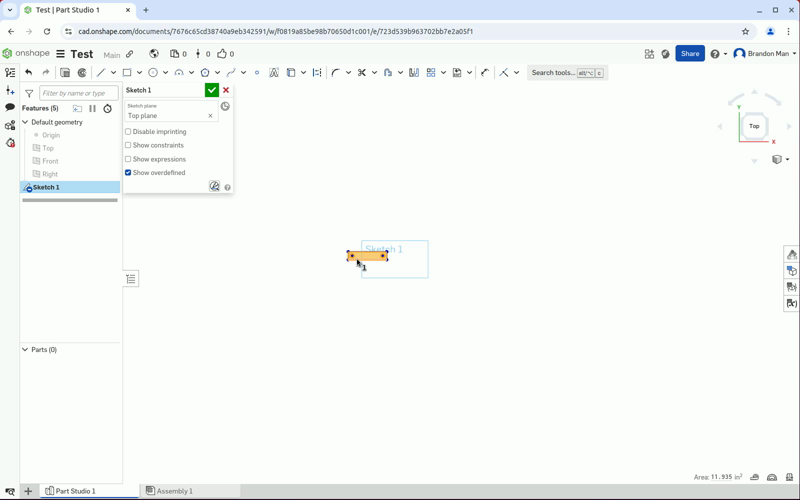
mouse_move(73, 352)
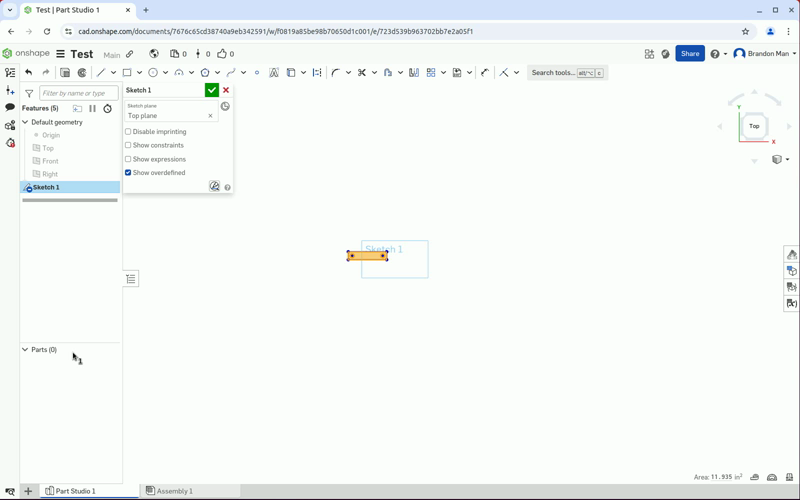
key(shift+y)
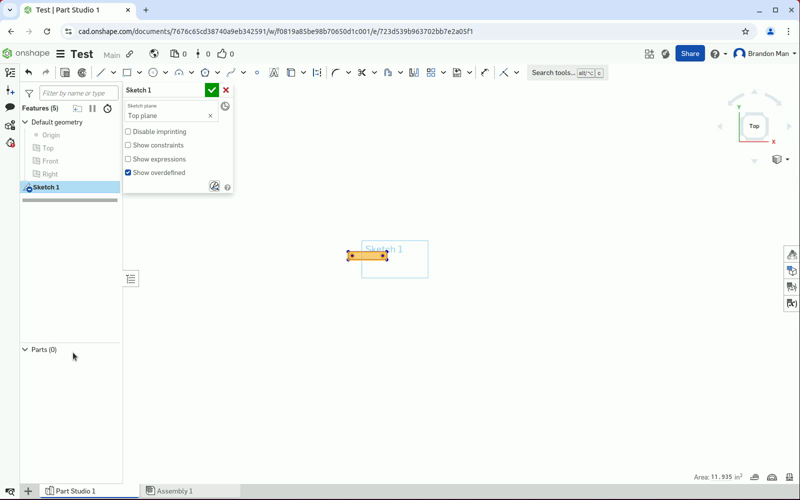
key(shift+e)
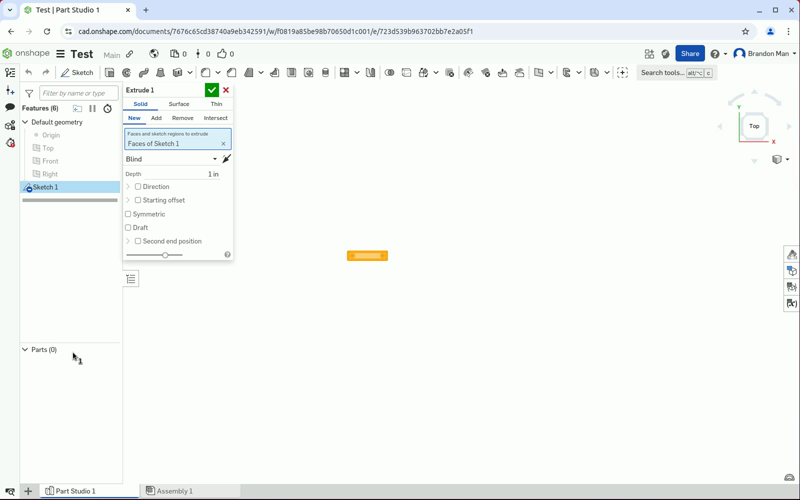
mouse_move(143, 106)
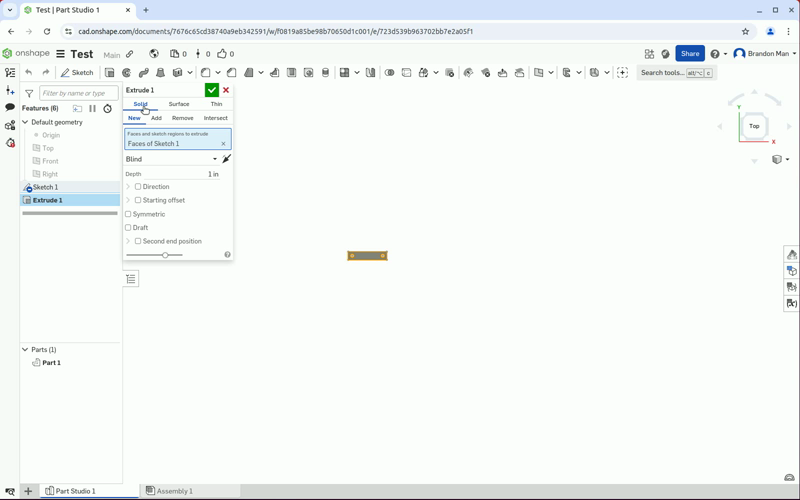
click(143, 106)
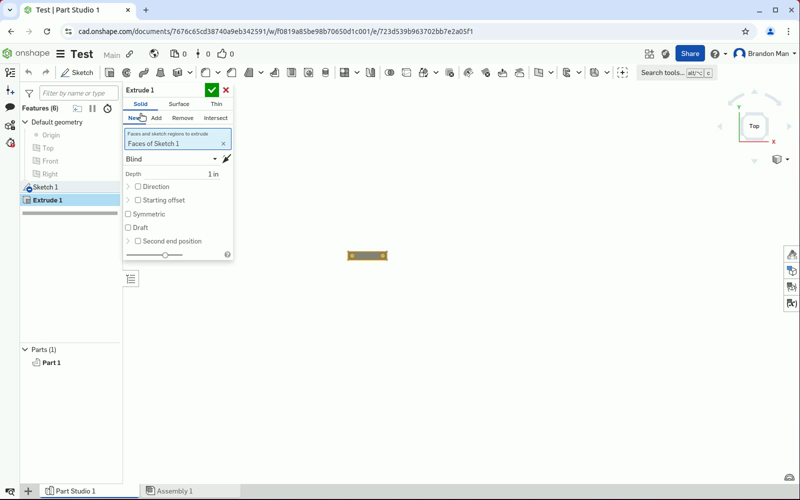
mouse_move(137, 120)
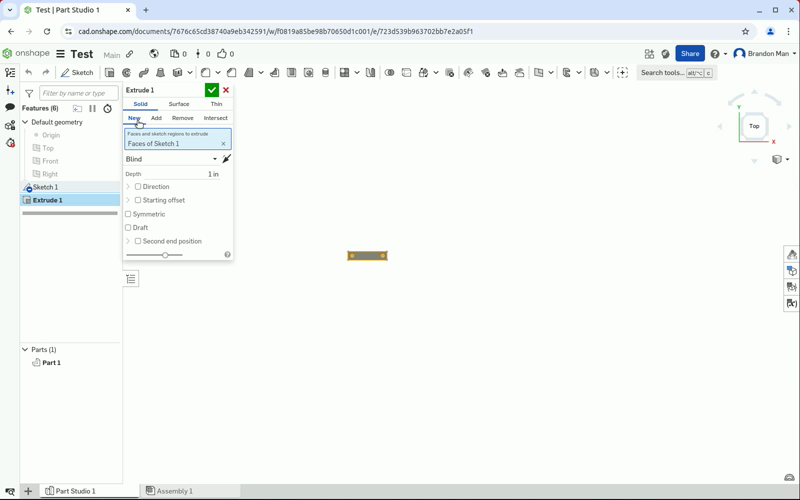
click(137, 120)
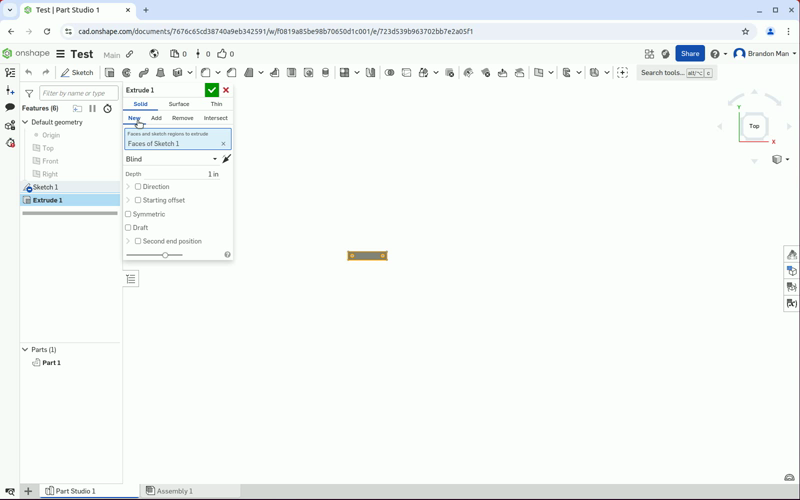
key(tab, 4)
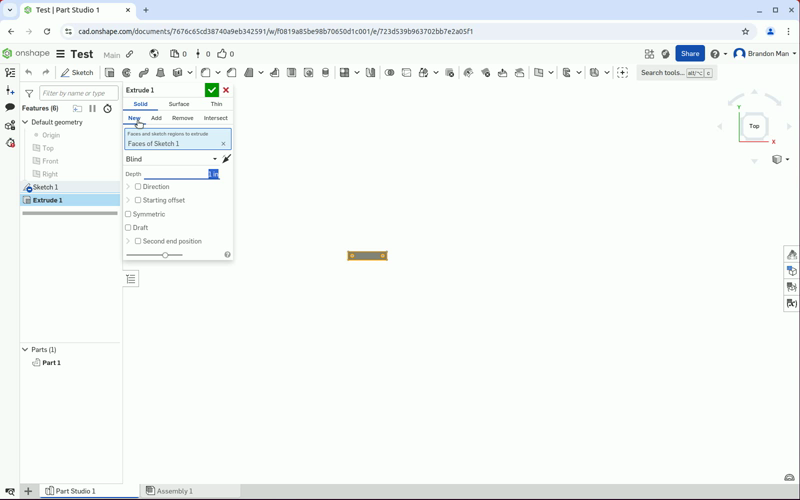
text(1.444)
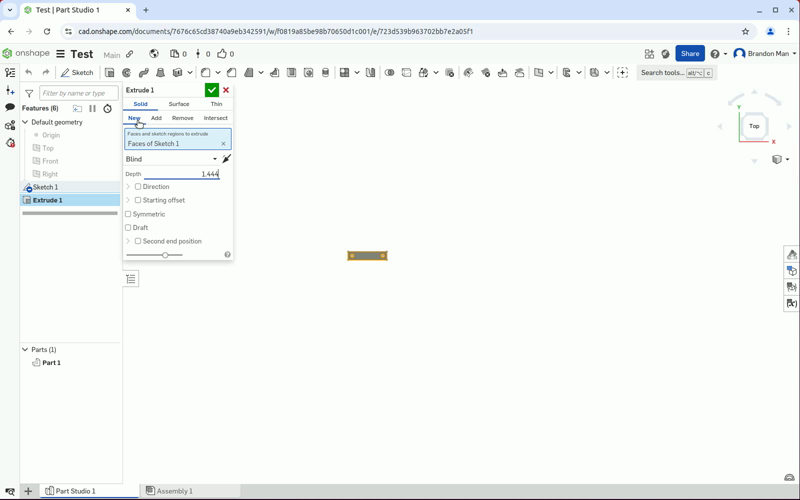
key(enter)
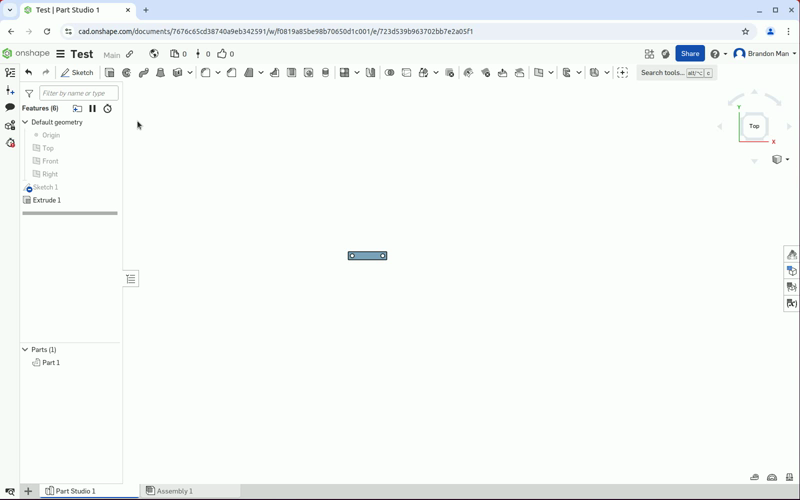
key(shift+h)
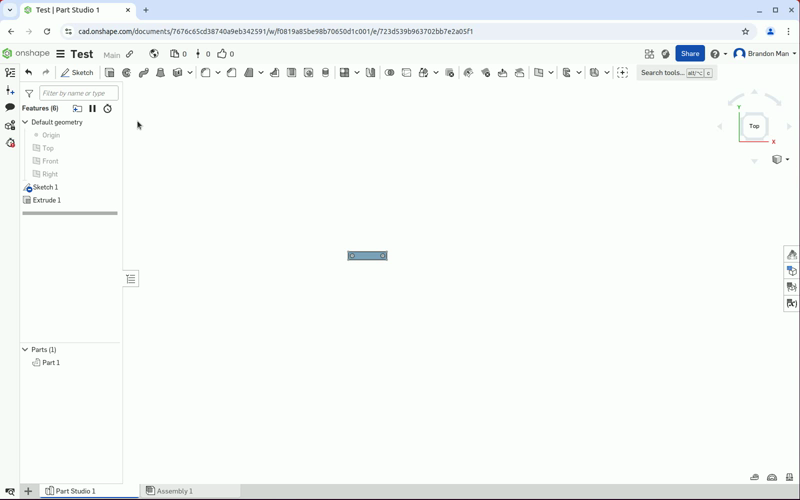
key(shift+h)
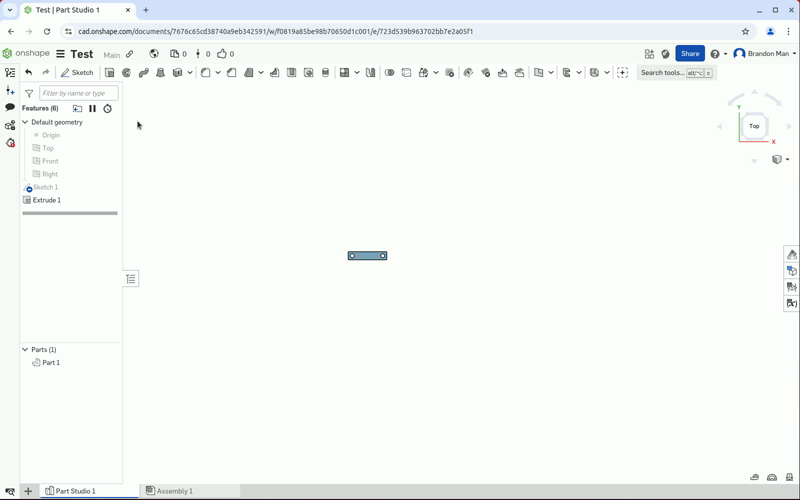
mouse_move(73, 189)
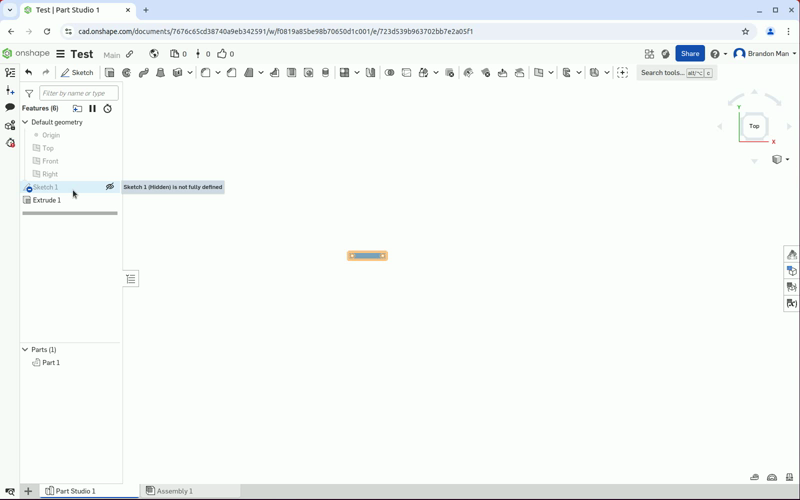
click(73, 189)
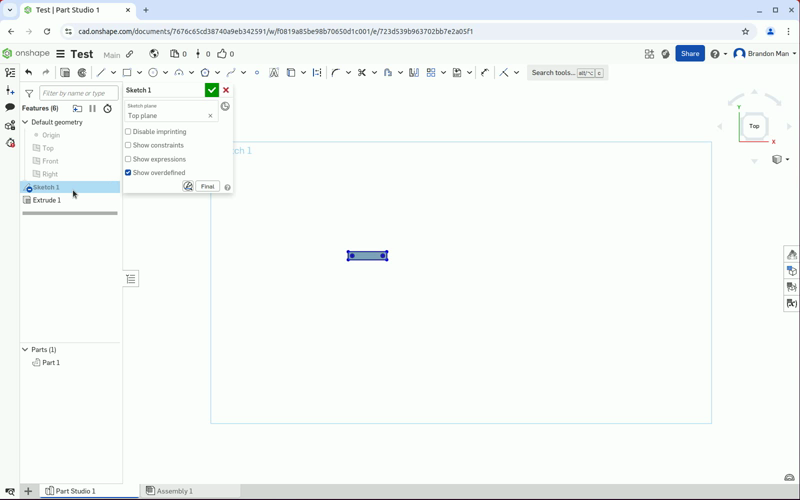
mouse_move(229, 92)
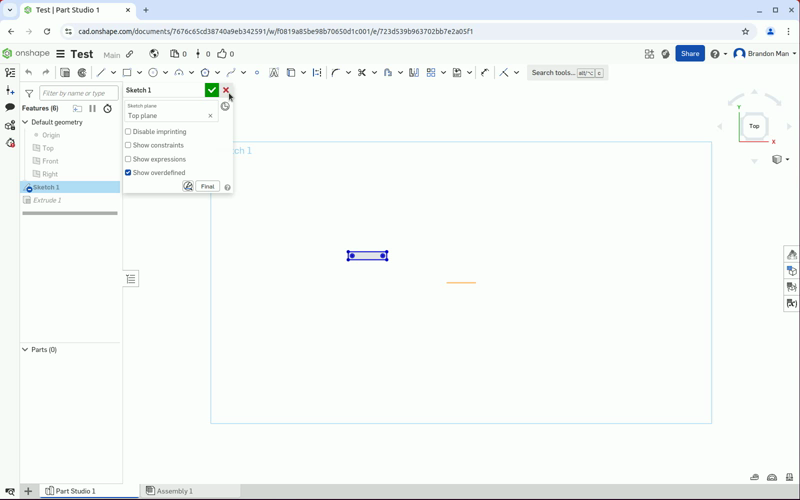
click(229, 92)
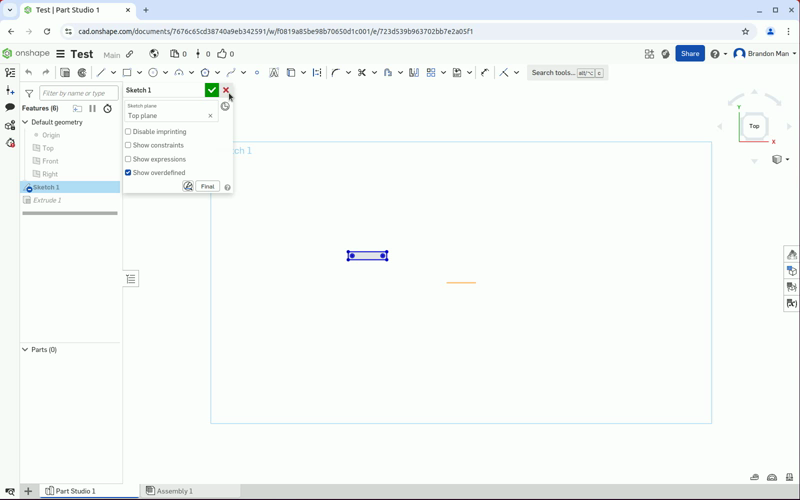
key(shift+s)
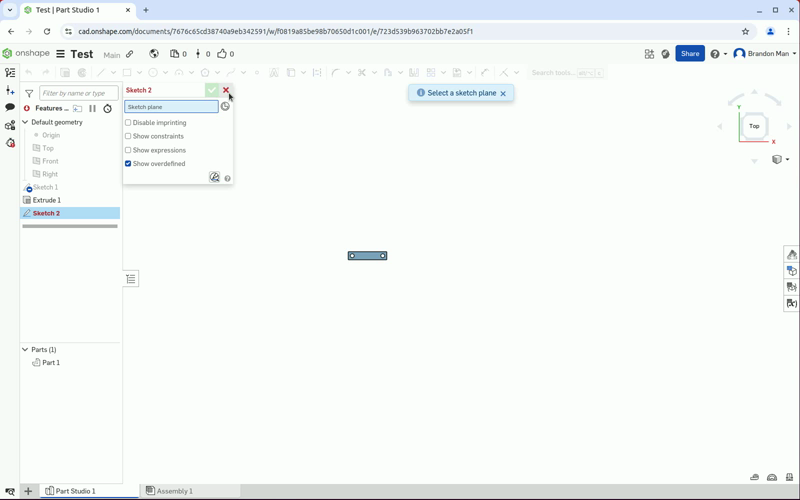
mouse_move(73, 150)
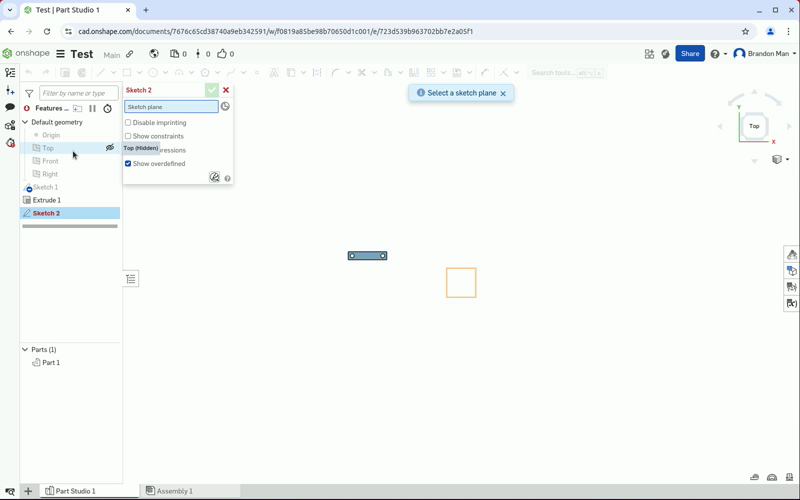
click(73, 150)
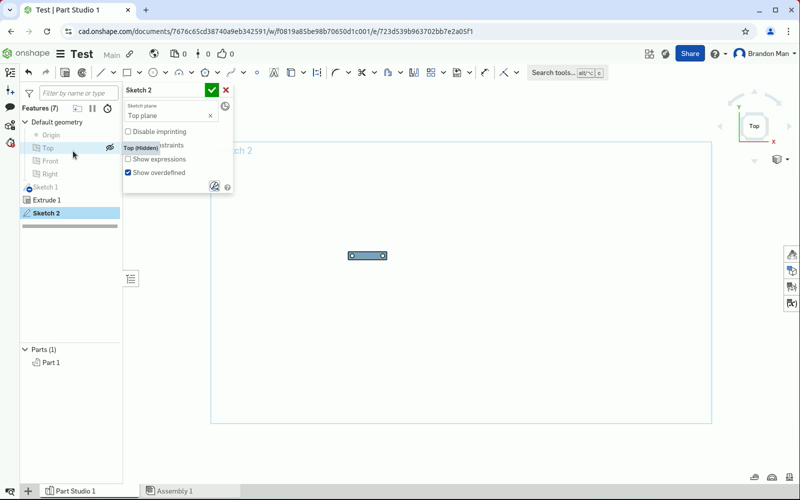
mouse_move(73, 352)
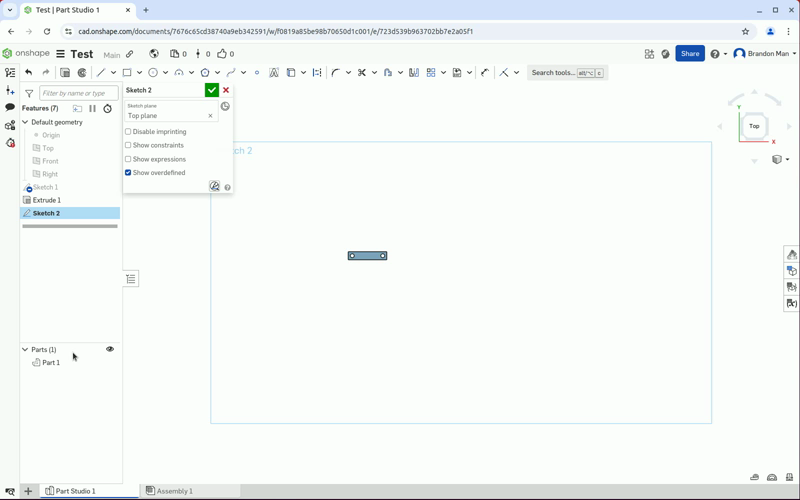
key(y)
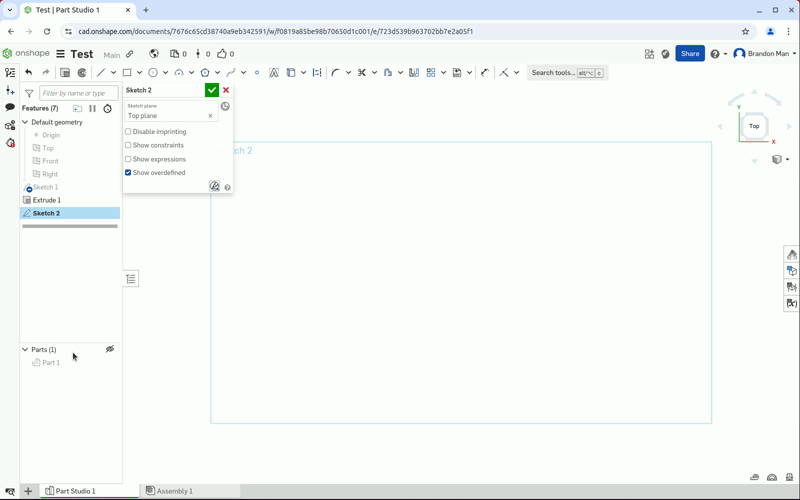
key(c)
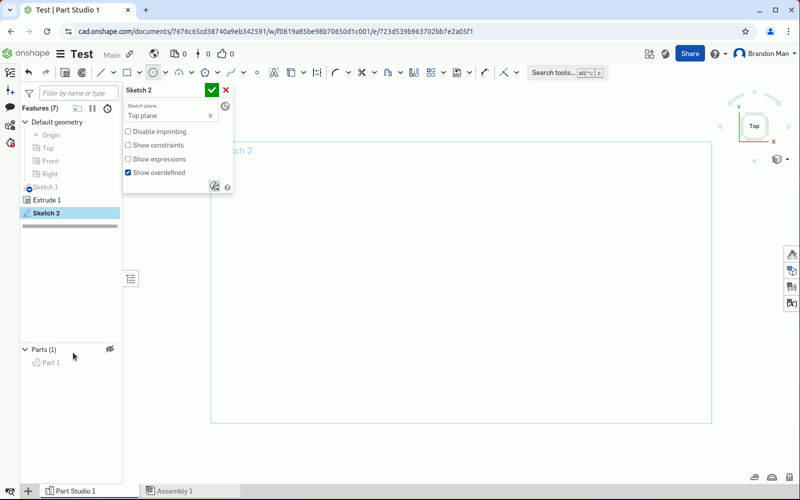
key_down(shift)
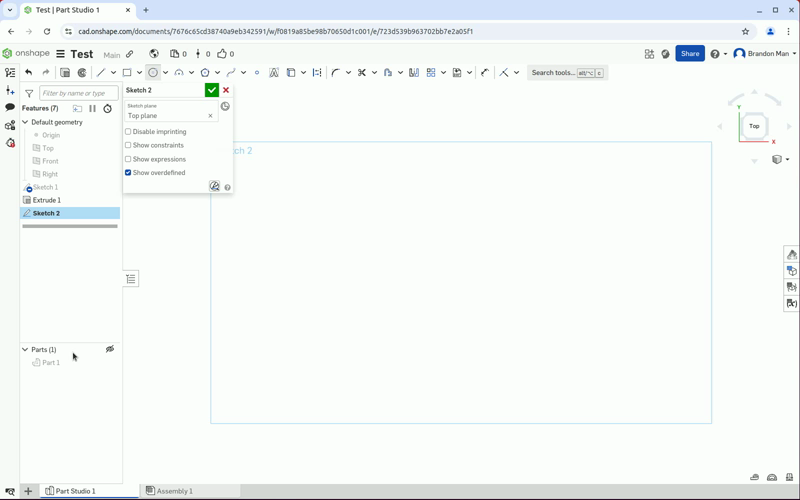
mouse_move(353, 255)
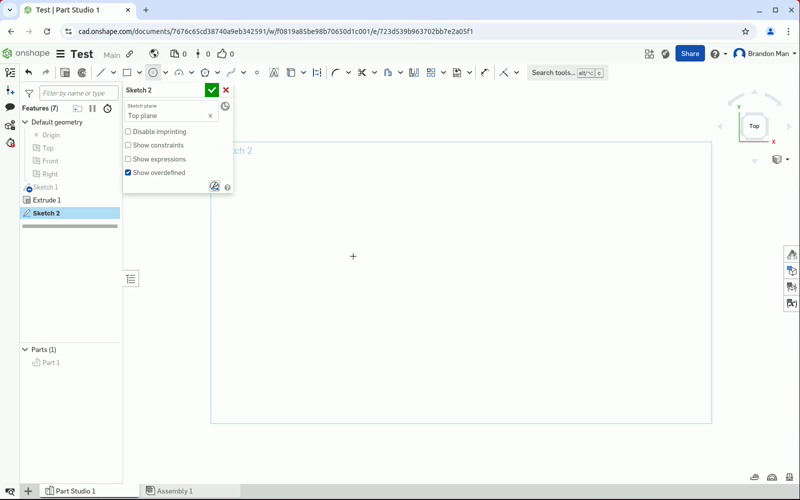
click(353, 255)
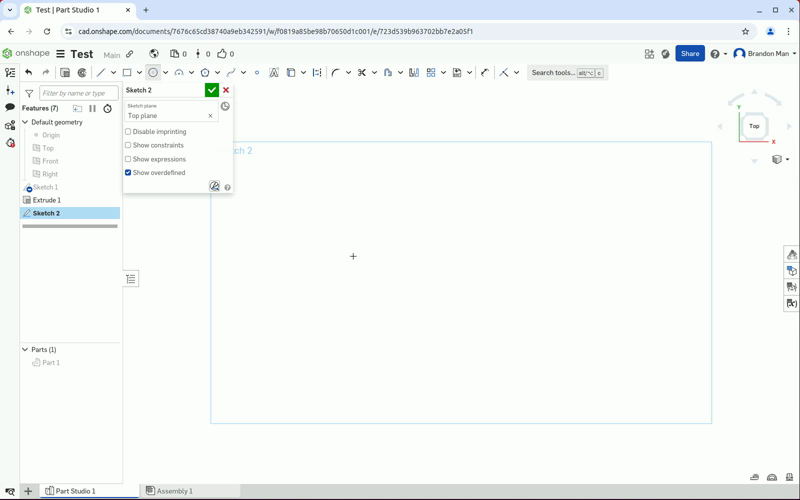
key_up(shift)
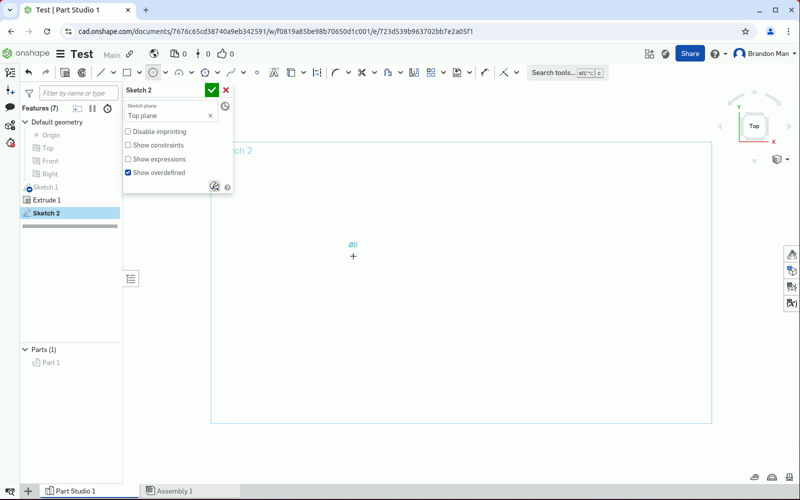
mouse_move(355, 255)
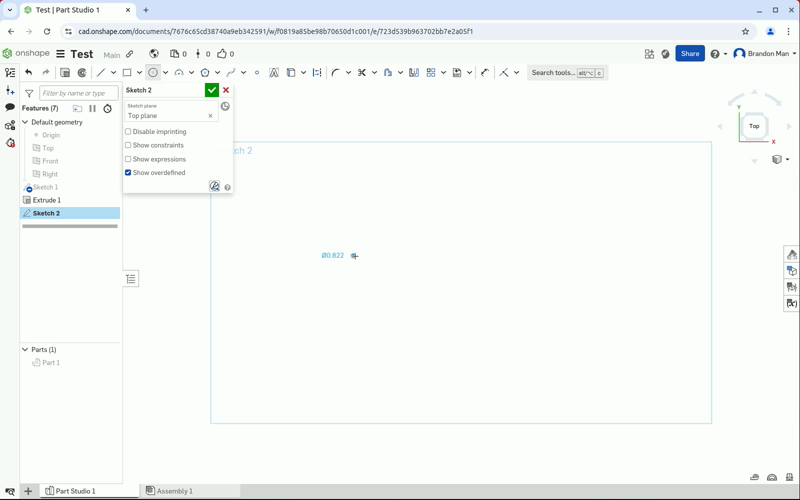
scroll(6)
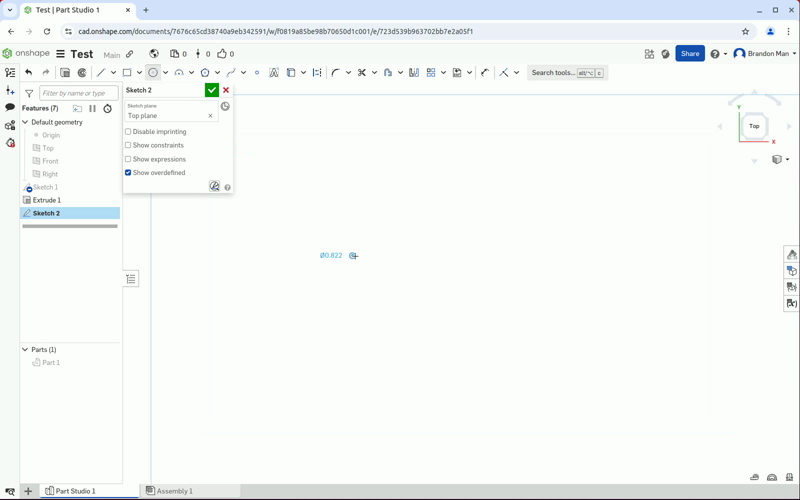
scroll(6)
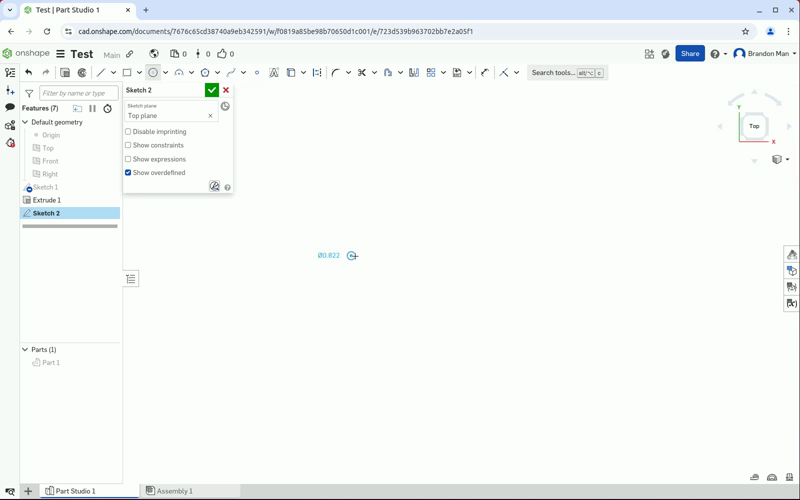
scroll(6)
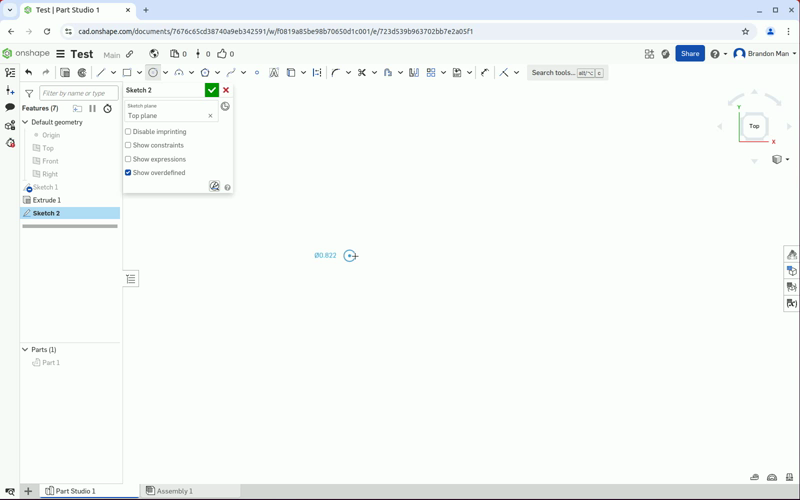
scroll(6)
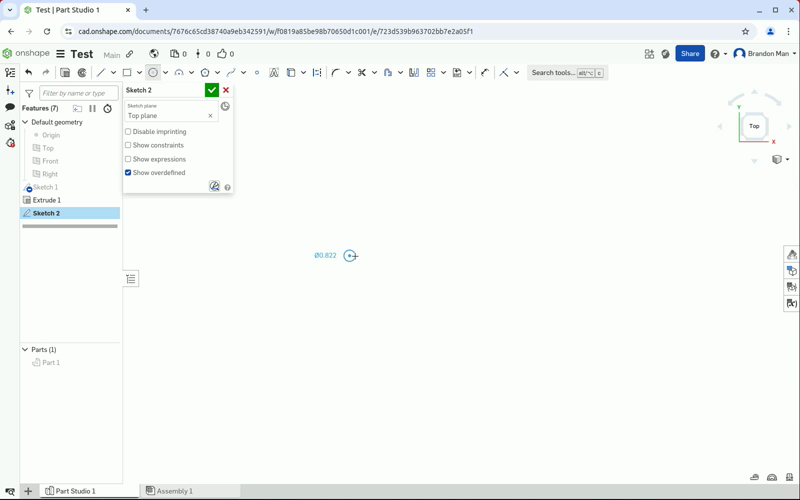
scroll(6)
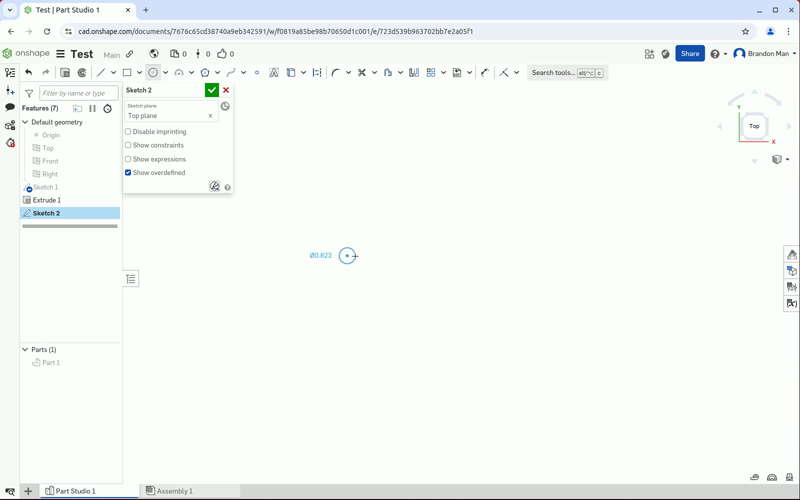
scroll(6)
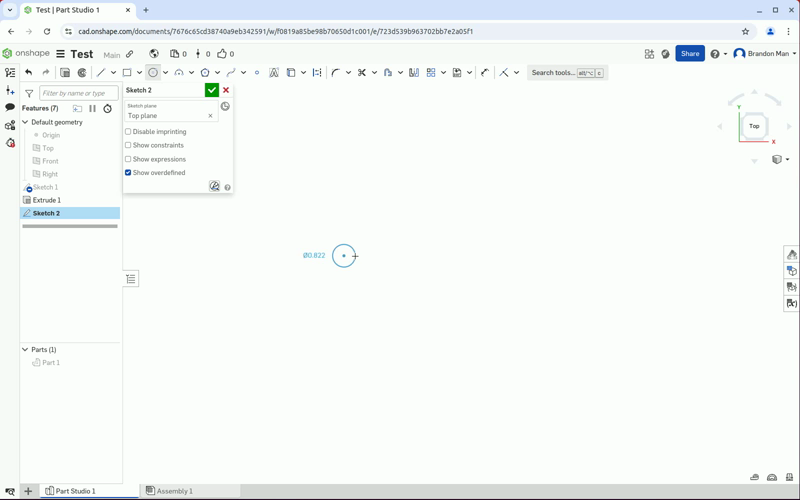
scroll(6)
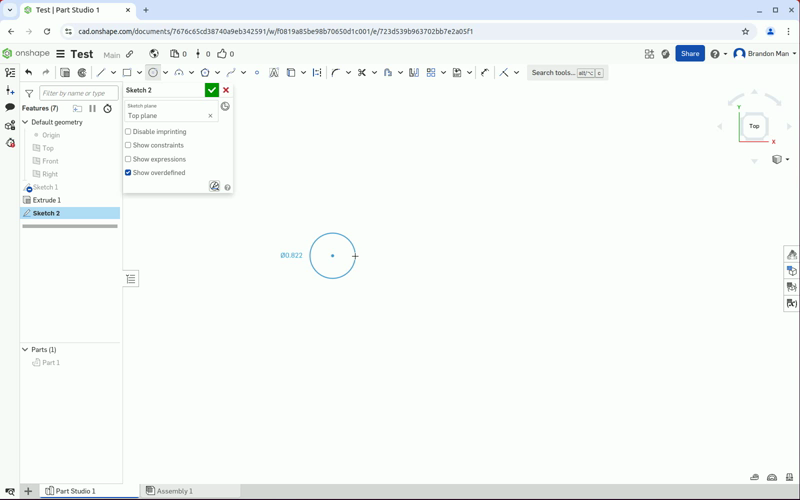
click(355, 255)
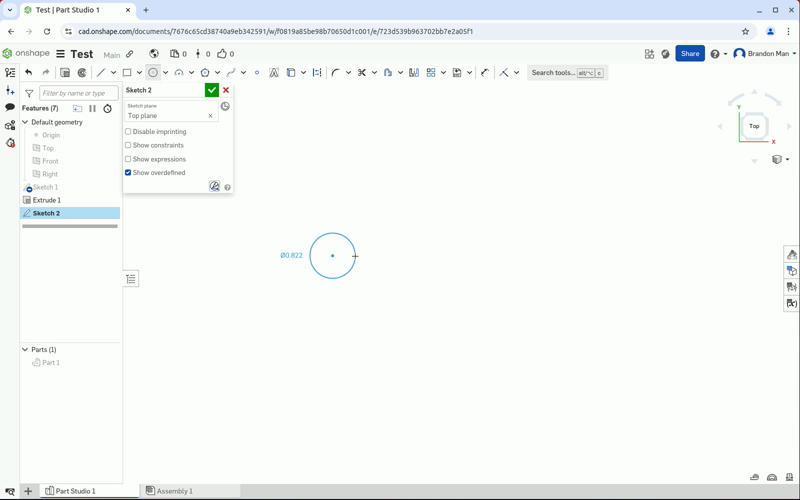
scroll(-6)
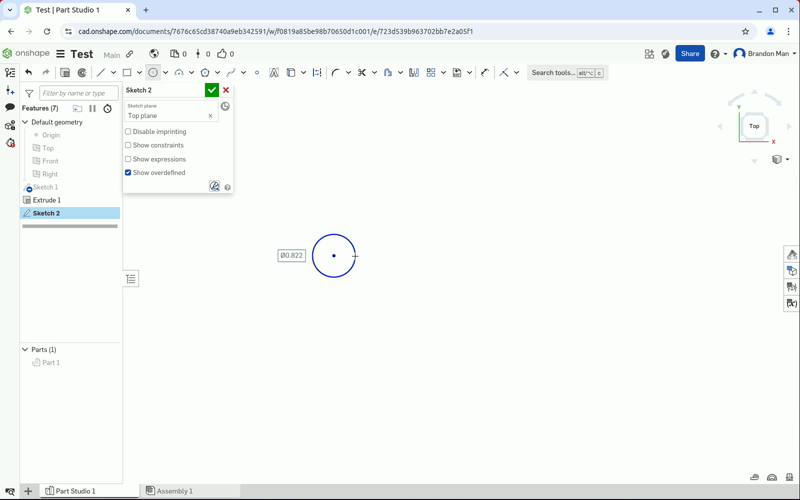
scroll(-6)
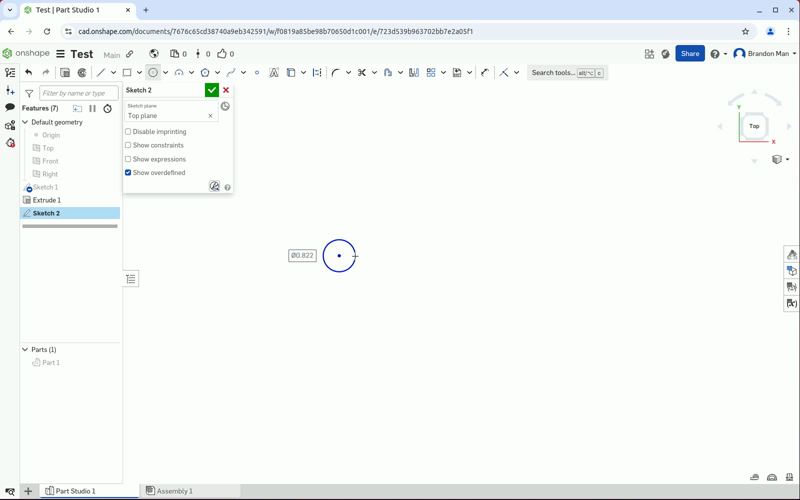
scroll(-6)
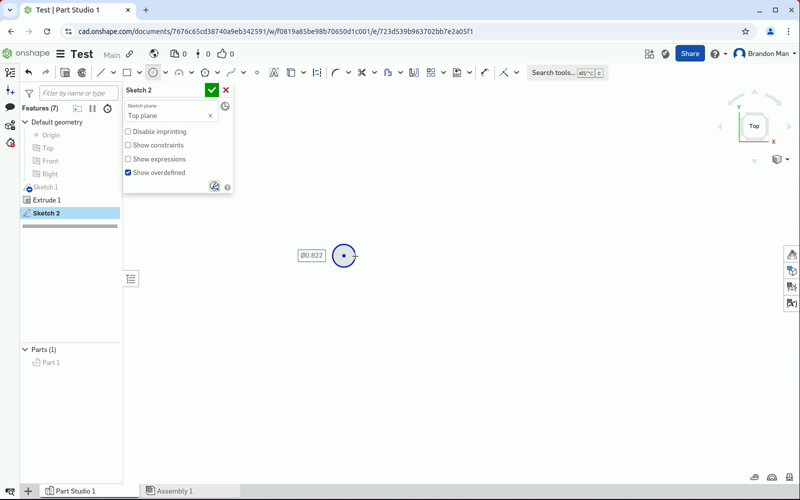
scroll(-6)
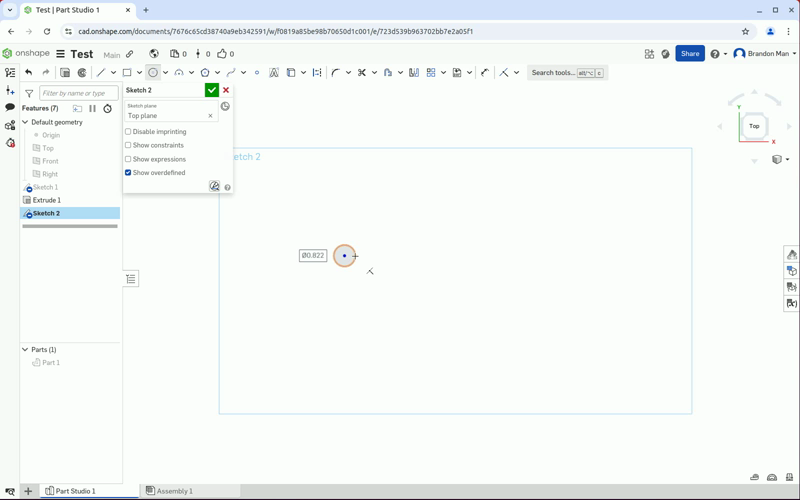
scroll(-6)
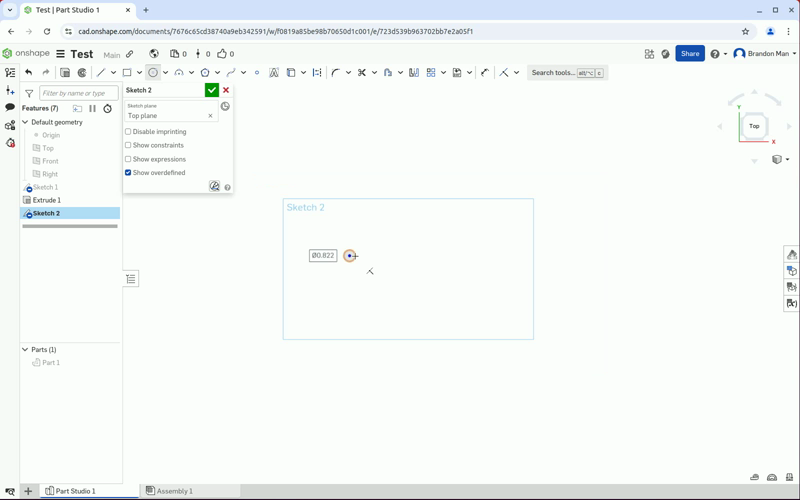
scroll(-6)
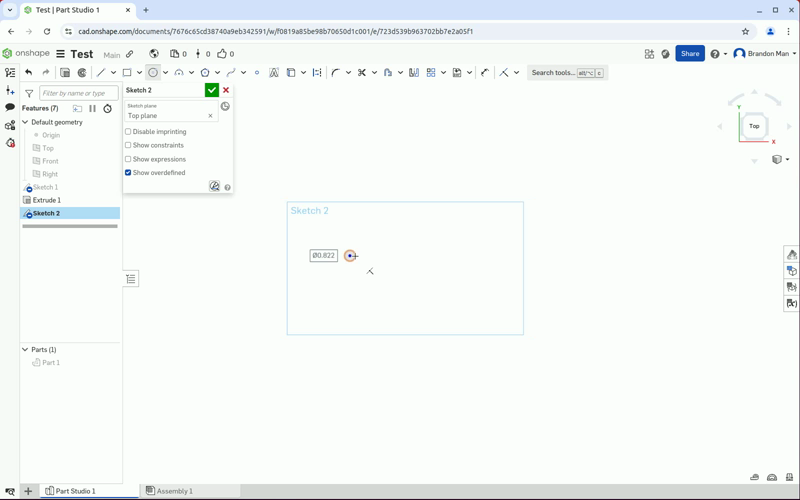
scroll(-6)
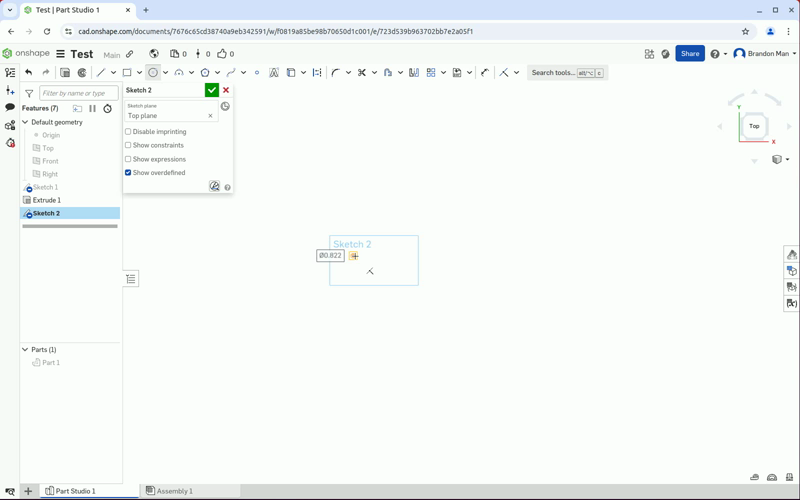
key(esc)
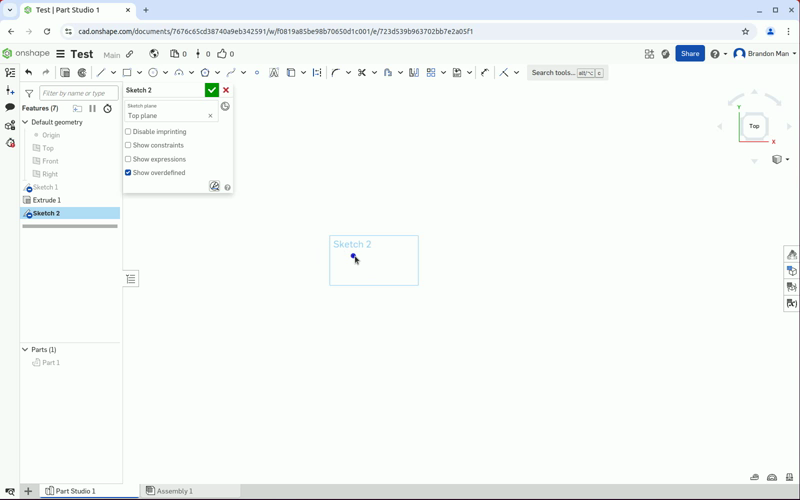
mouse_move(354, 256)
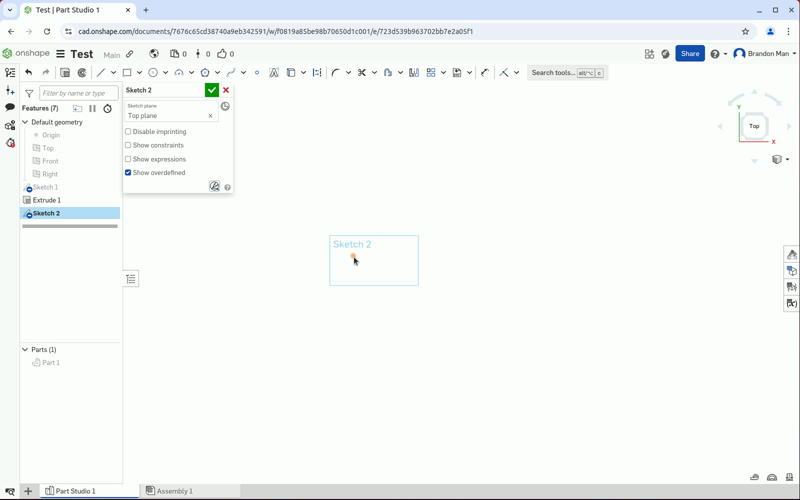
scroll(6)
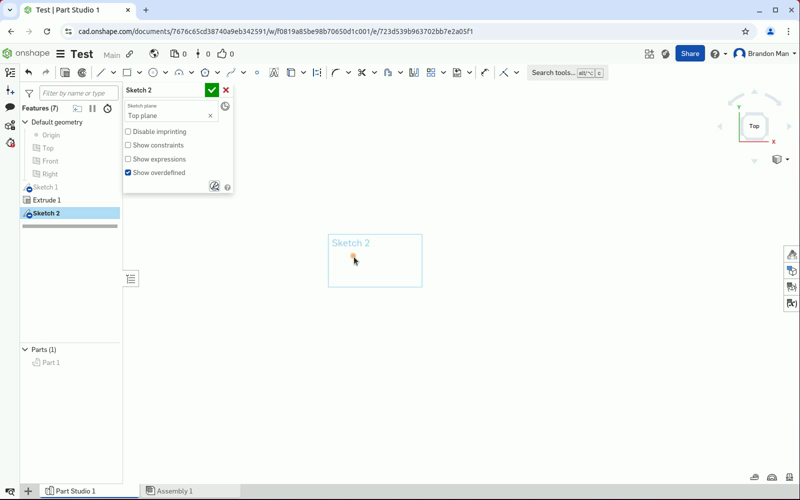
scroll(6)
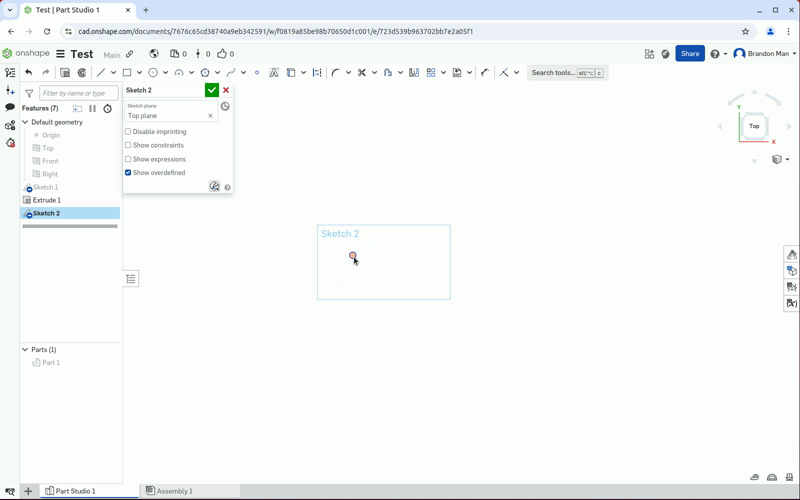
scroll(6)
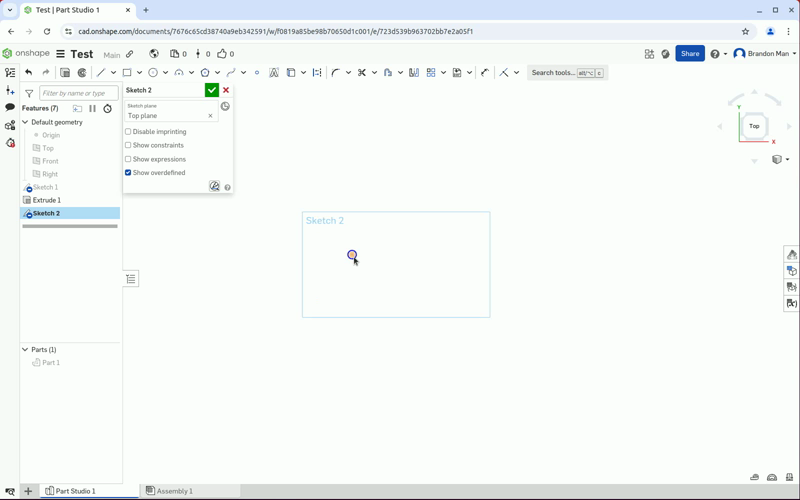
scroll(6)
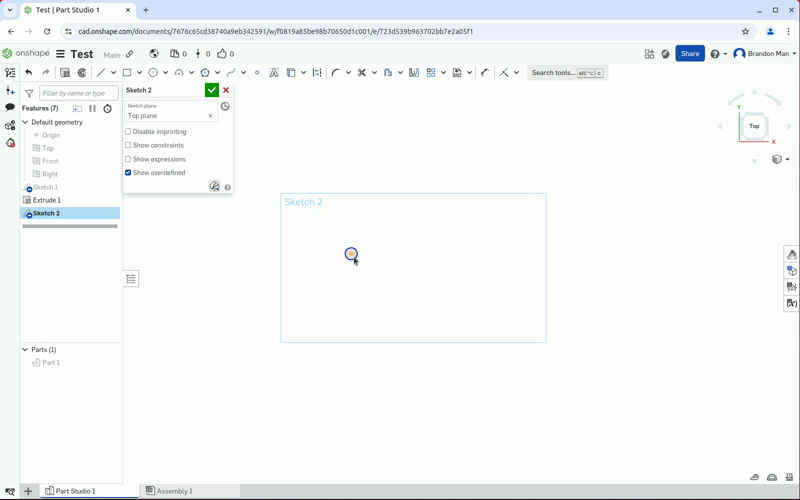
scroll(6)
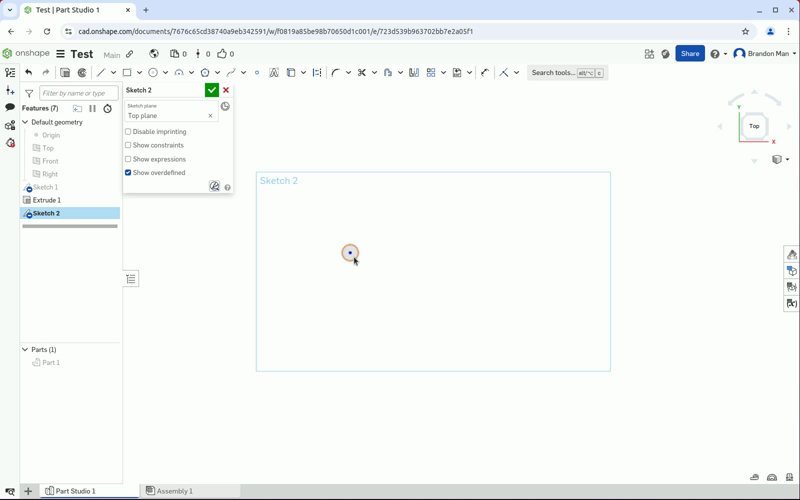
scroll(6)
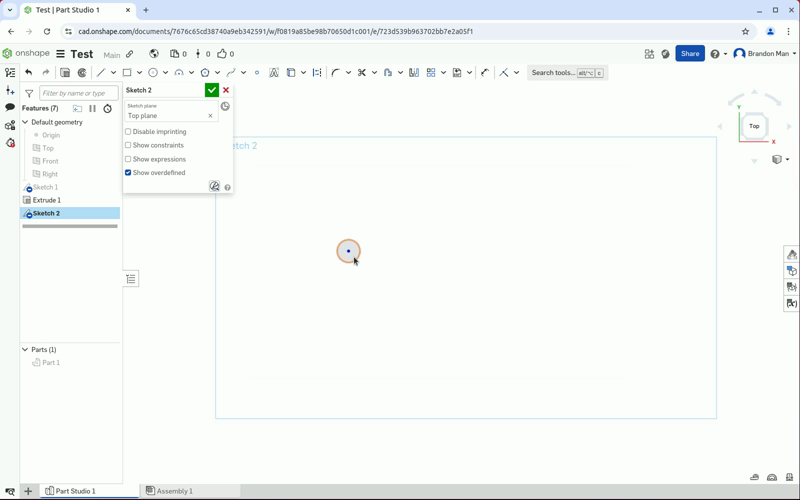
scroll(6)
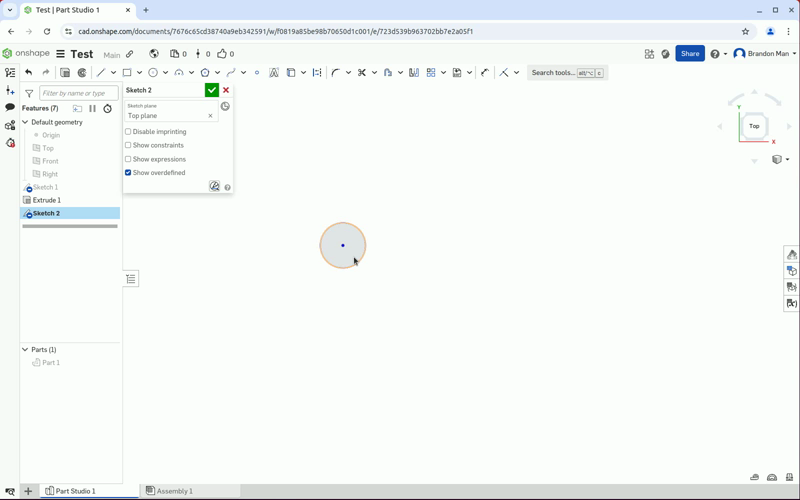
click(354, 256)
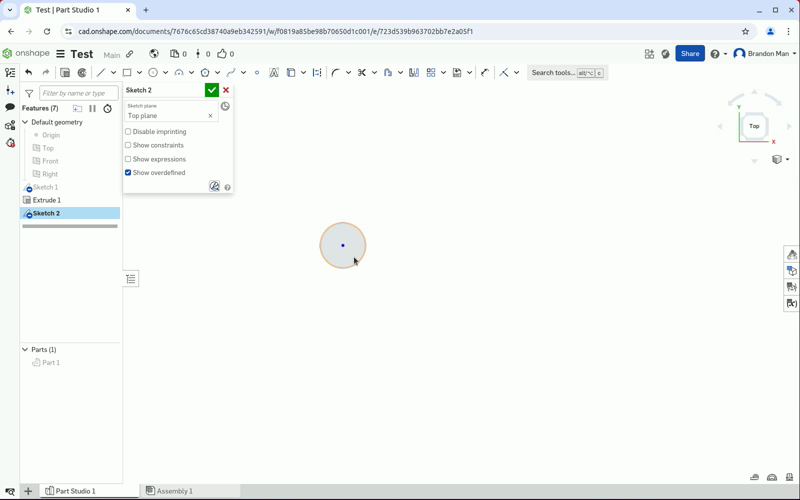
scroll(-6)
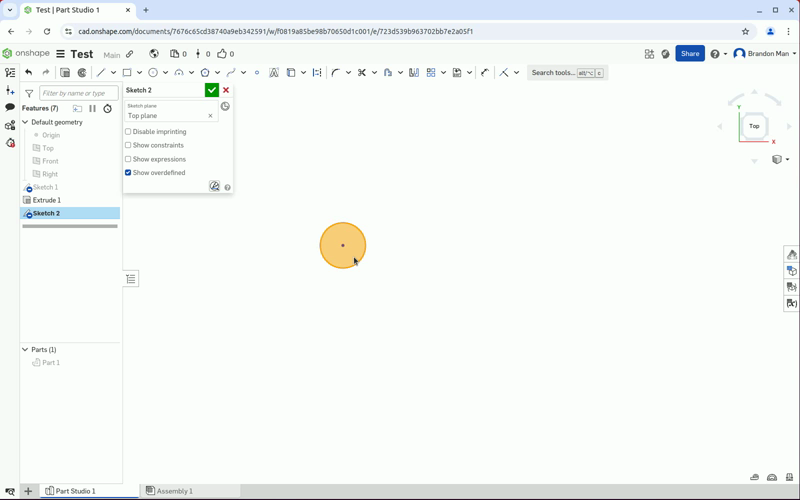
scroll(-6)
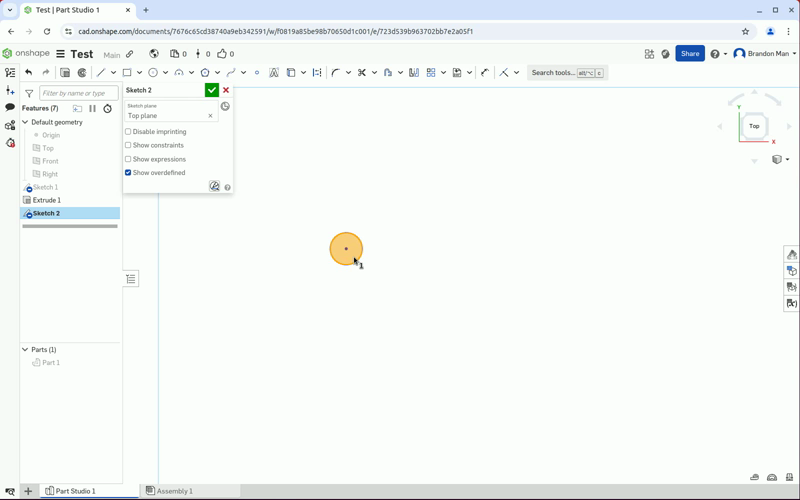
scroll(-6)
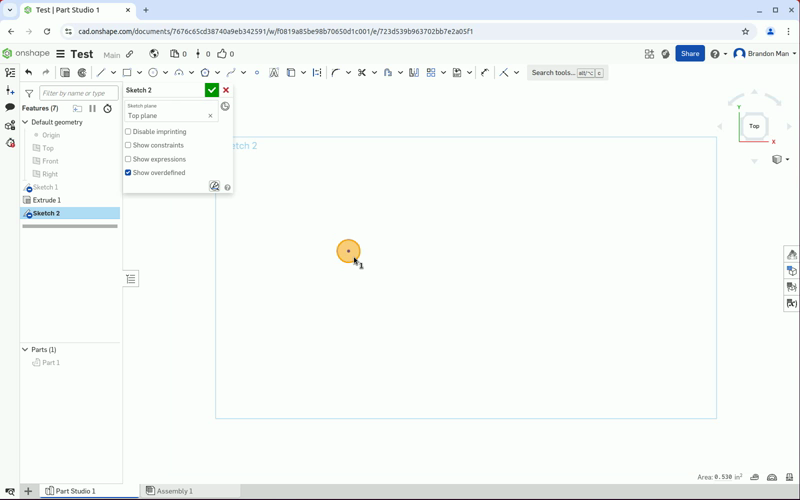
scroll(-6)
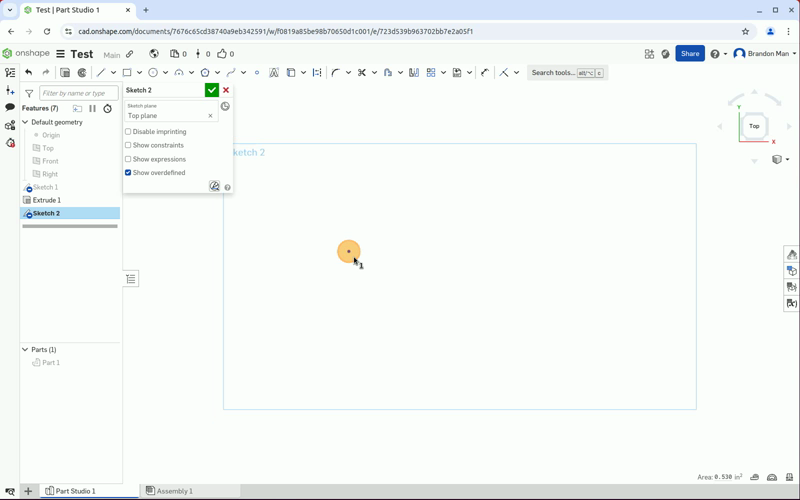
scroll(-6)
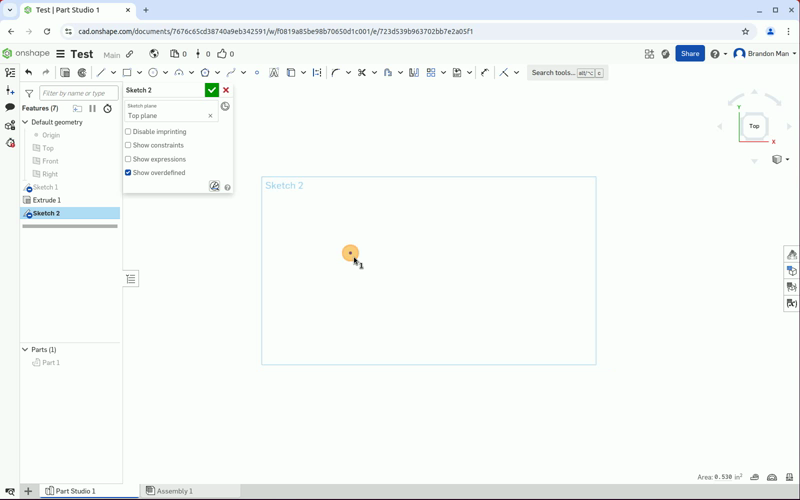
scroll(-6)
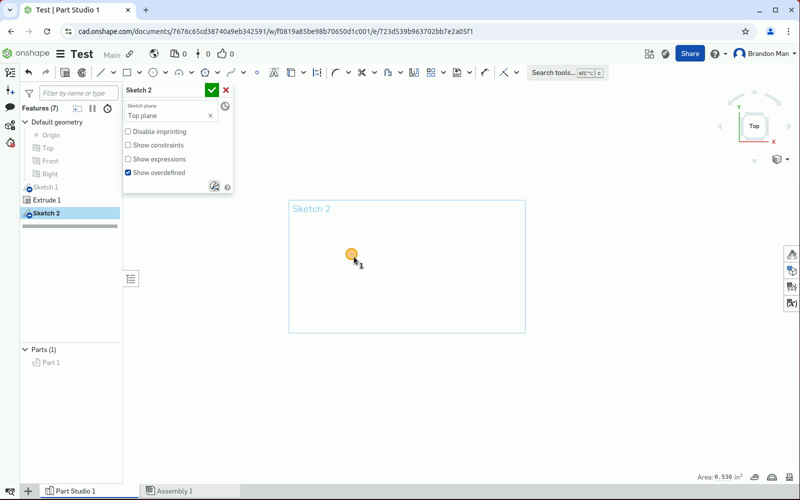
scroll(-6)
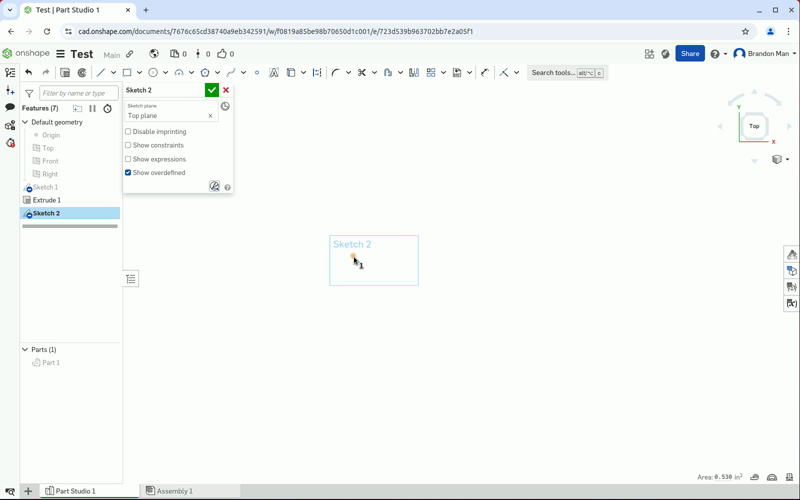
mouse_move(73, 352)
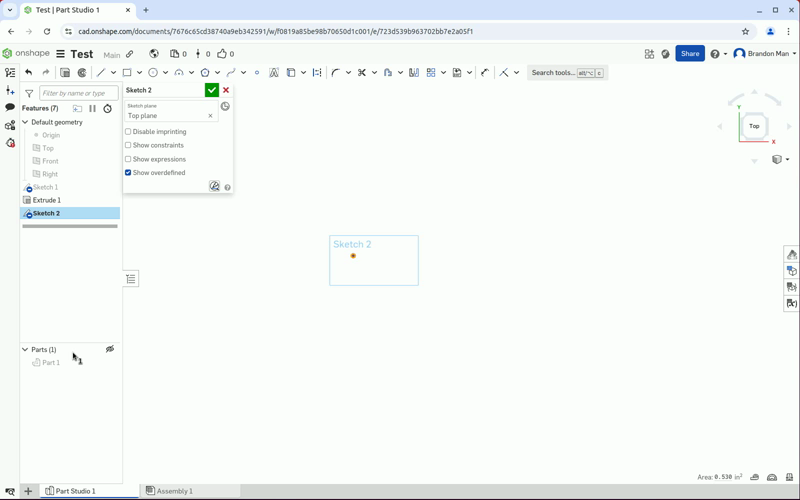
key(shift+y)
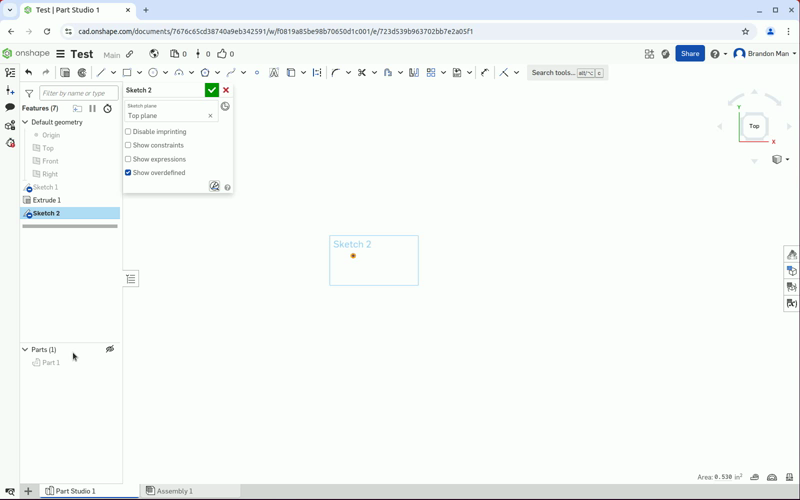
key(shift+e)
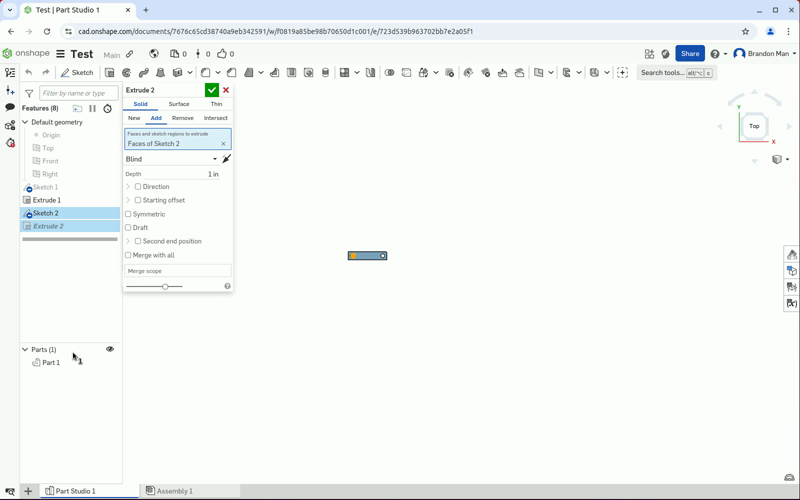
mouse_move(143, 106)
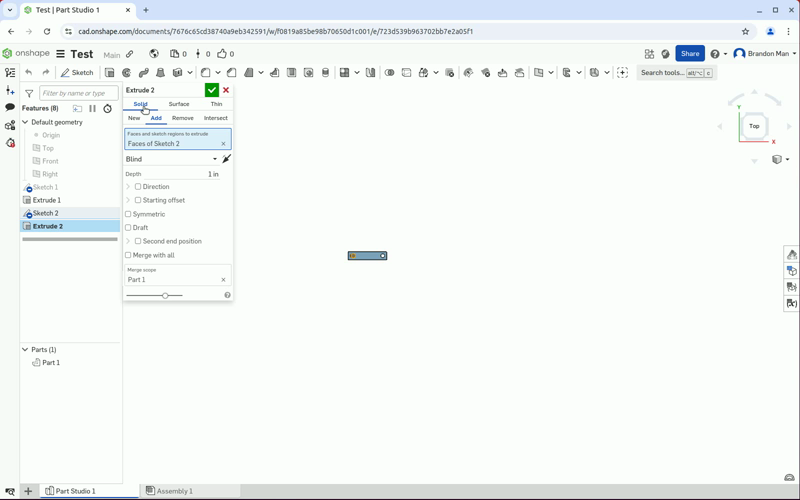
click(143, 106)
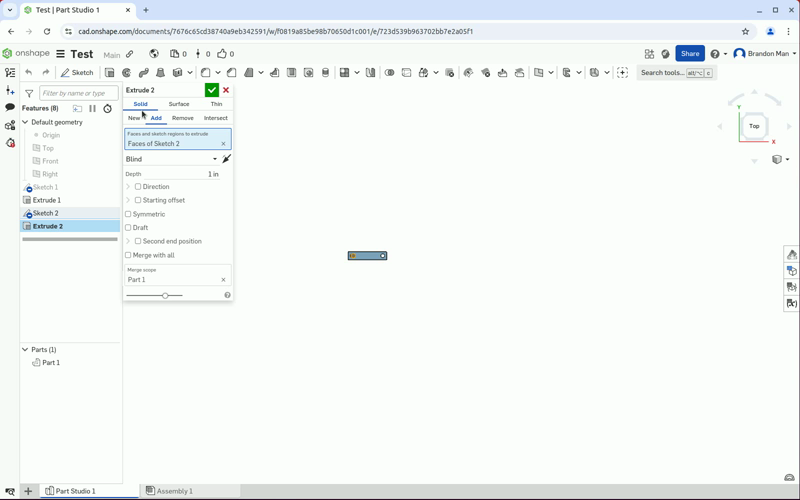
mouse_move(137, 120)
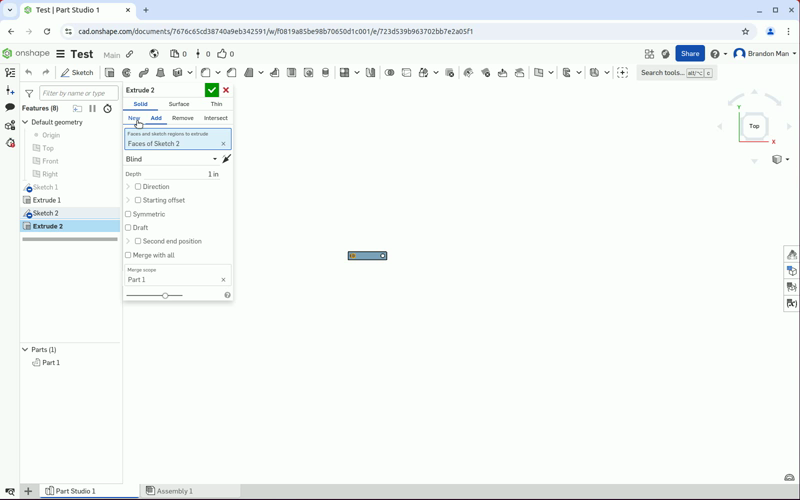
click(137, 120)
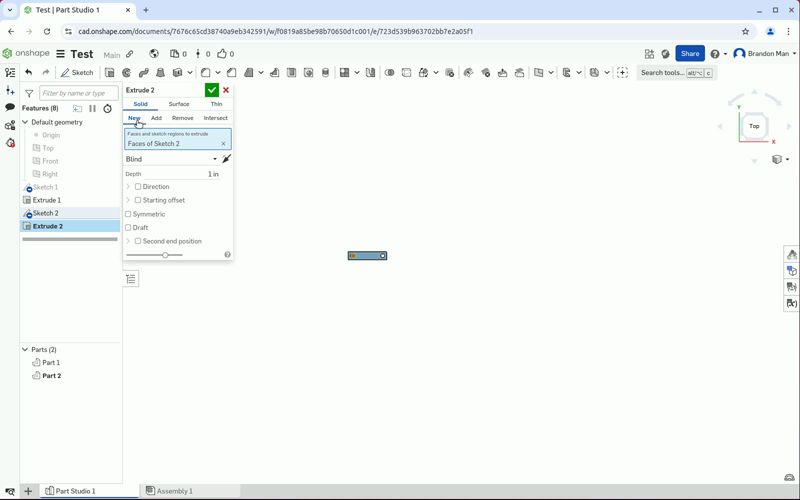
key(tab, 4)
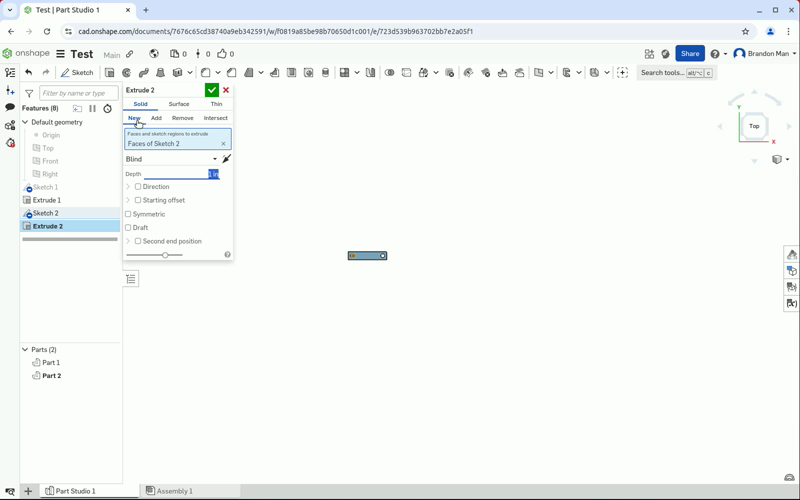
text(1.444)
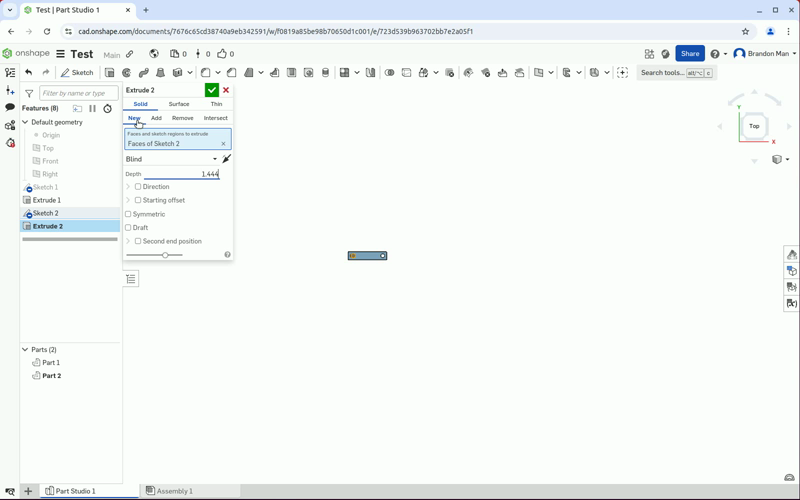
key(enter)
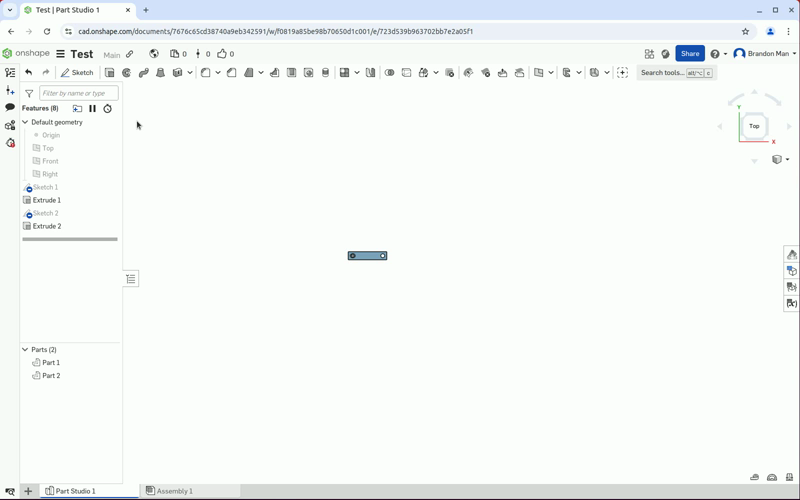
key(shift+h)
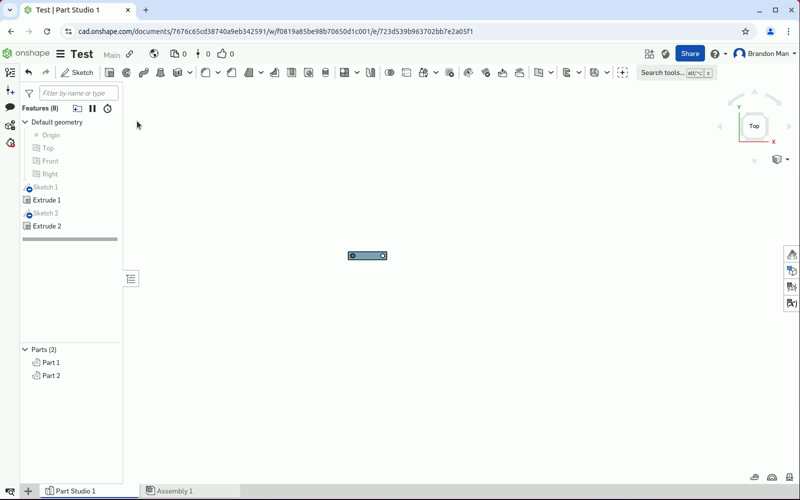
key(shift+h)
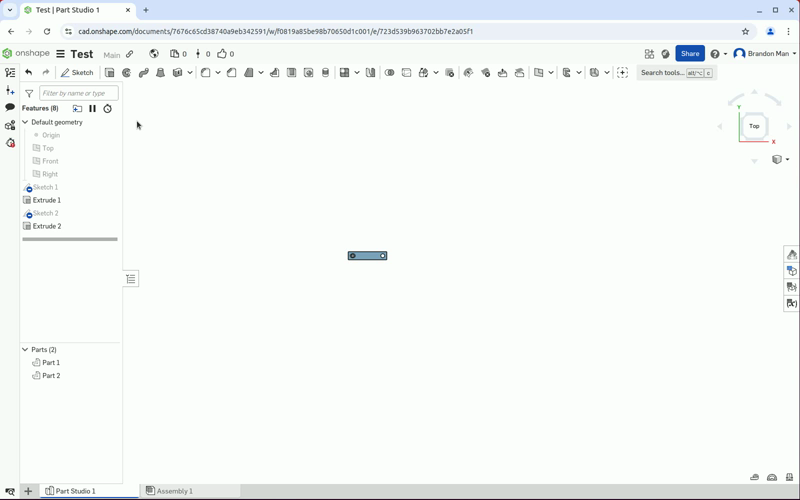
mouse_move(73, 189)
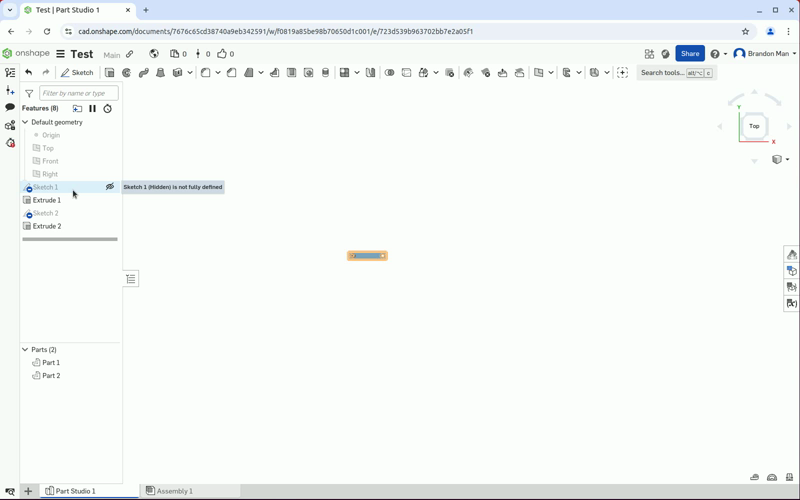
click(73, 189)
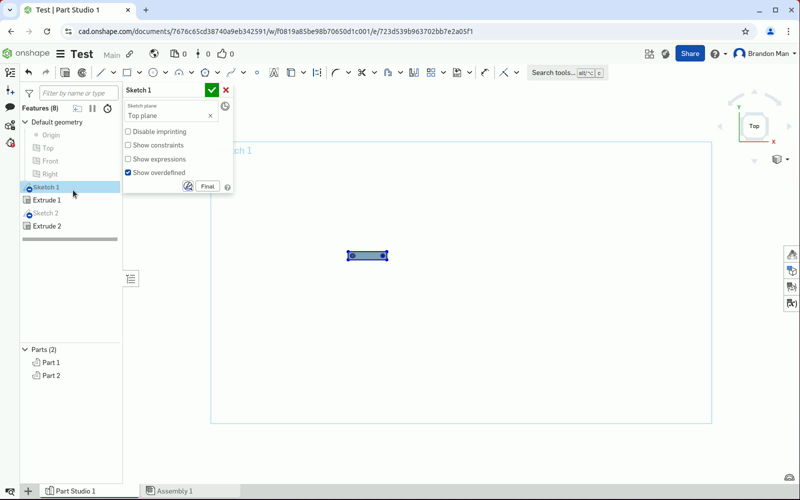
mouse_move(229, 92)
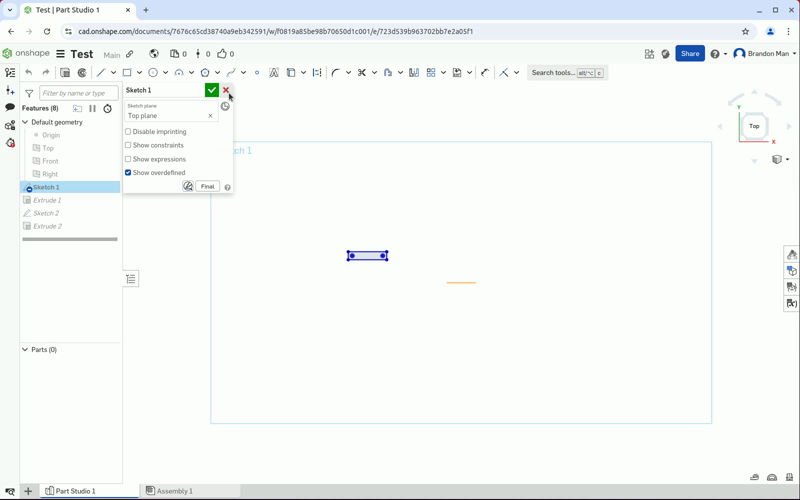
click(229, 92)
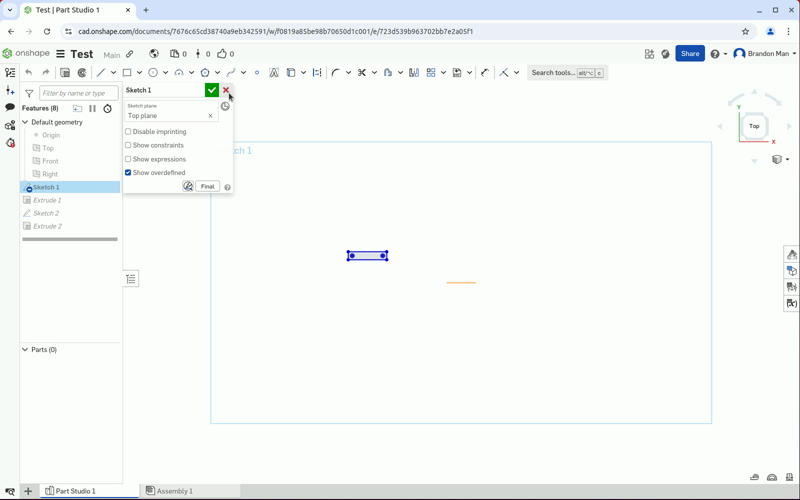
key(shift+s)
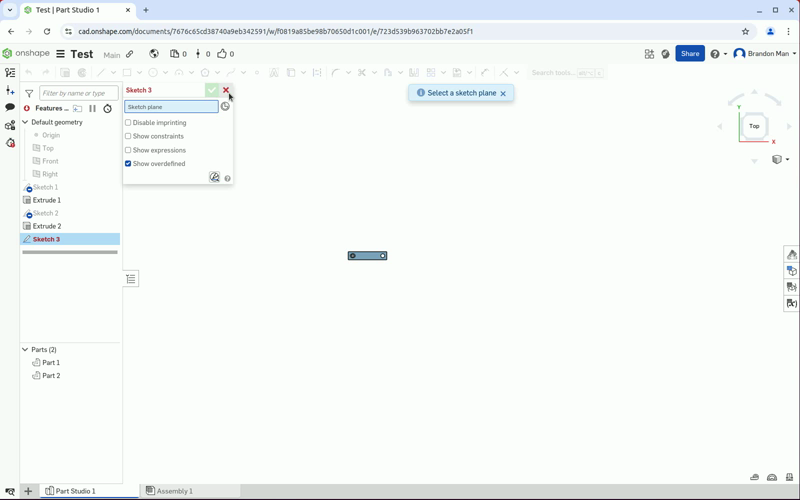
mouse_move(73, 150)
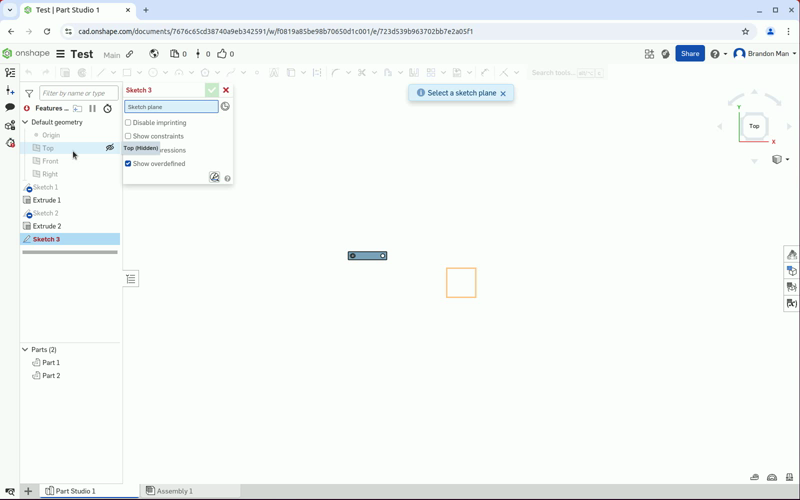
click(73, 150)
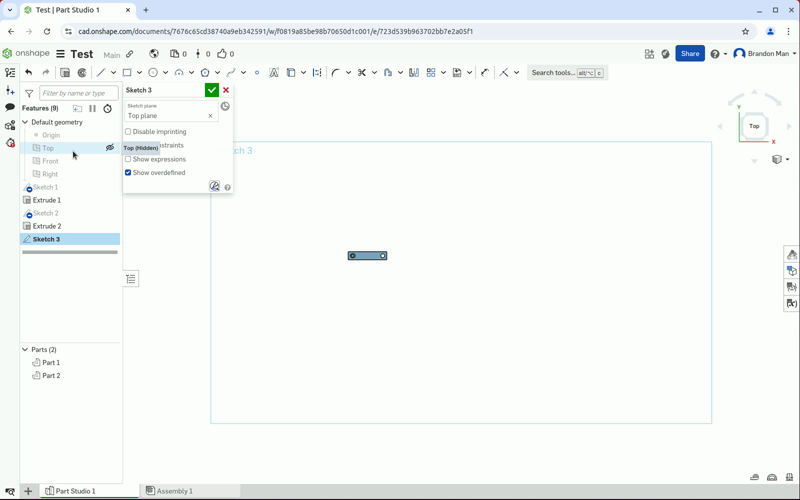
mouse_move(73, 352)
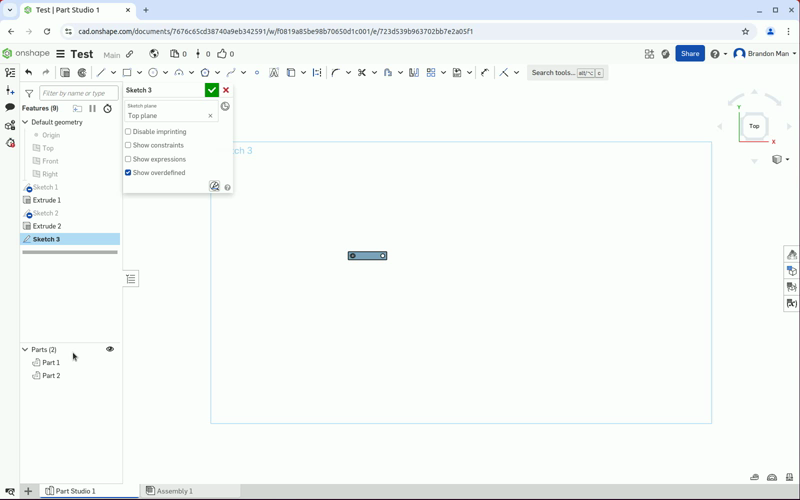
key(y)
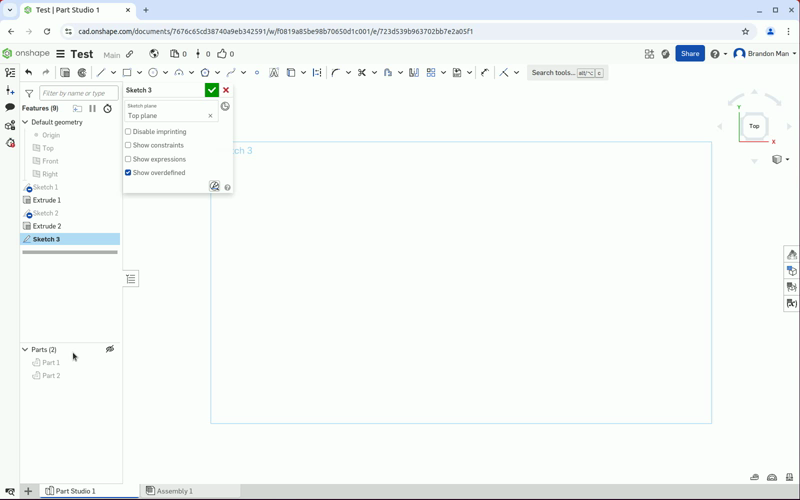
key(c)
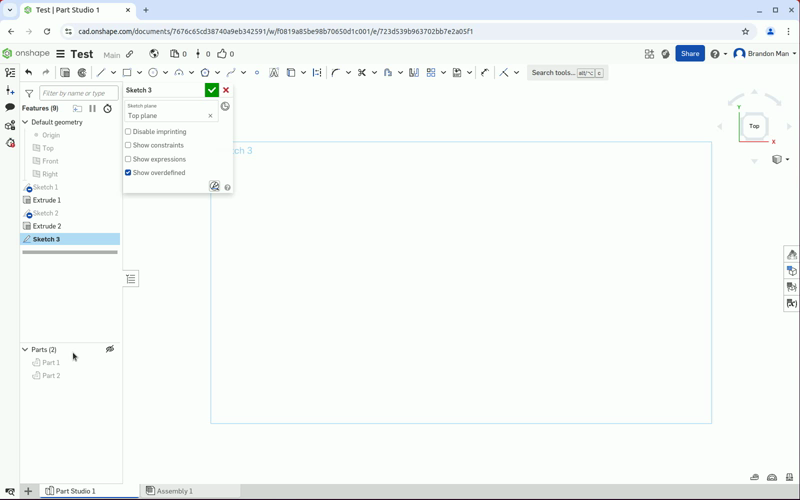
key_down(shift)
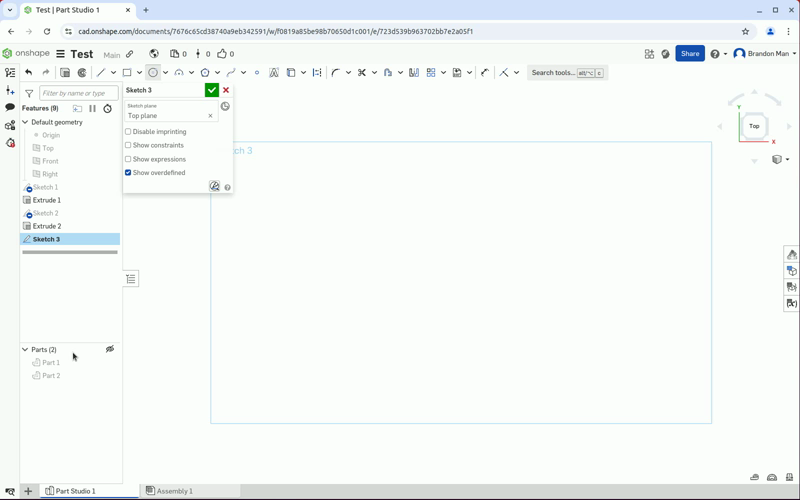
mouse_move(353, 255)
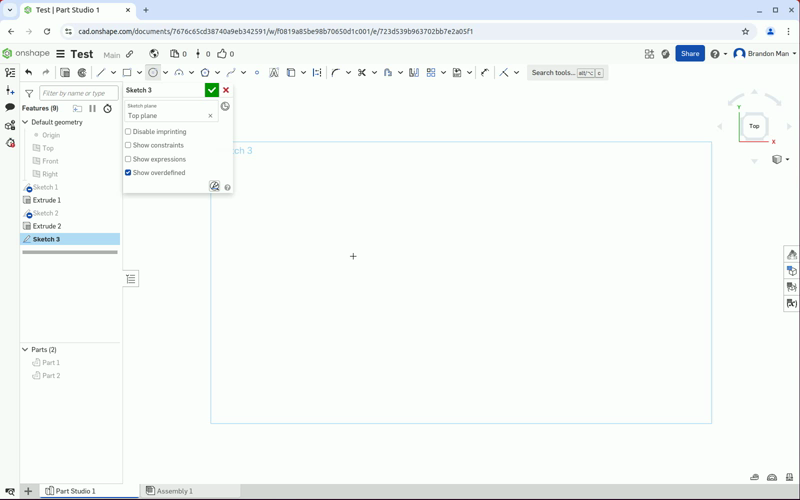
click(353, 255)
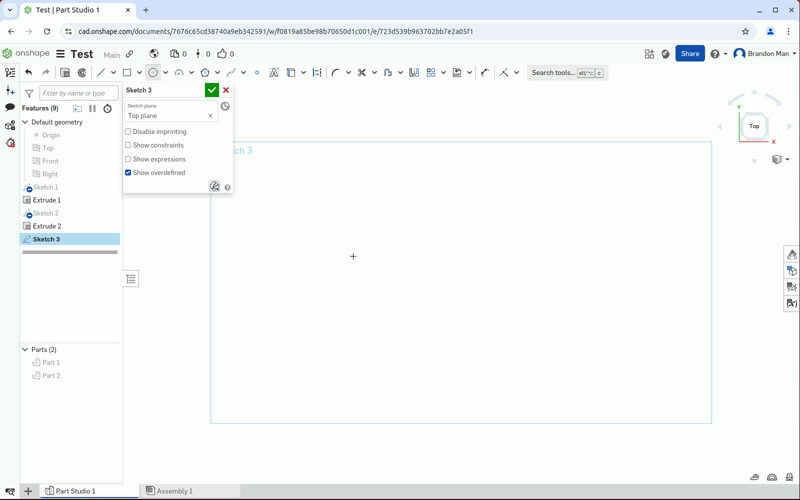
key_up(shift)
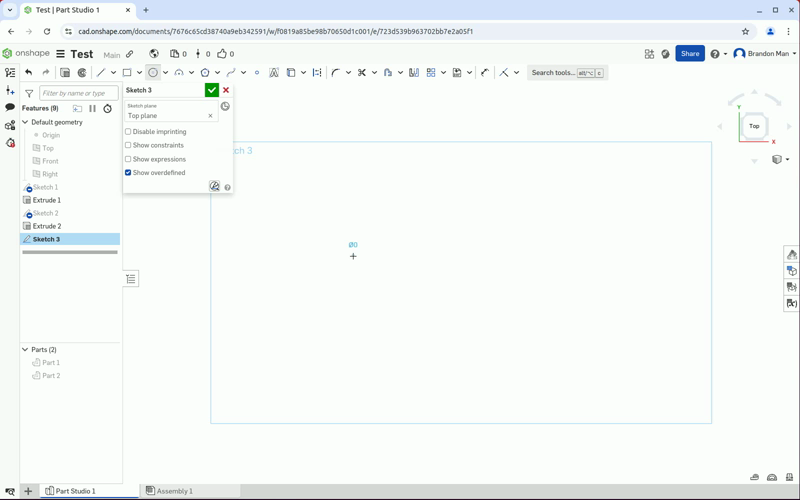
mouse_move(355, 255)
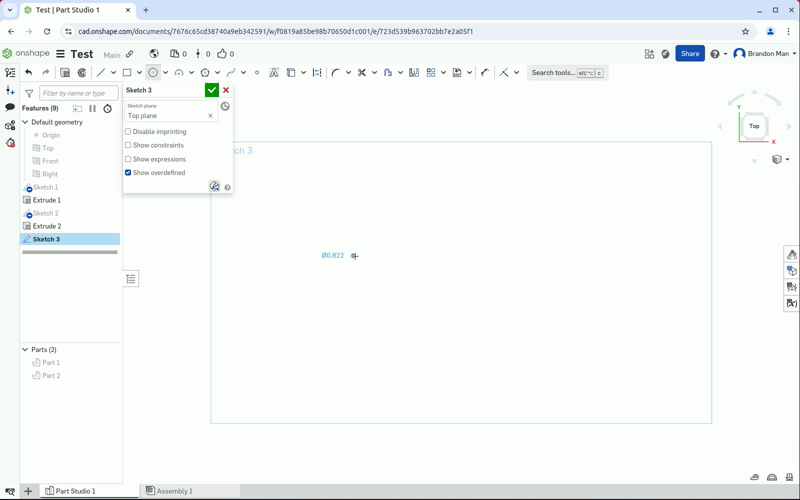
scroll(6)
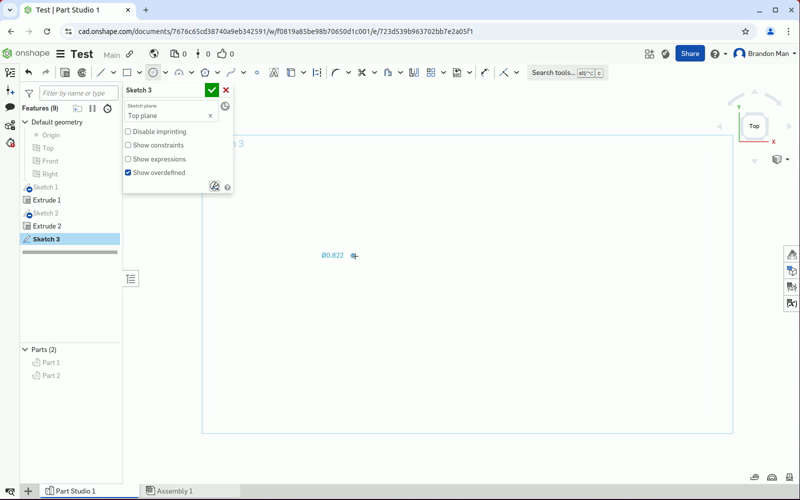
scroll(6)
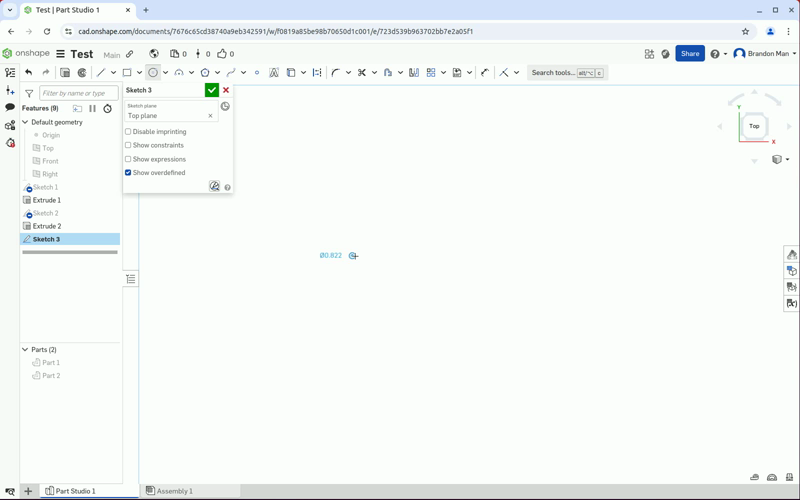
scroll(6)
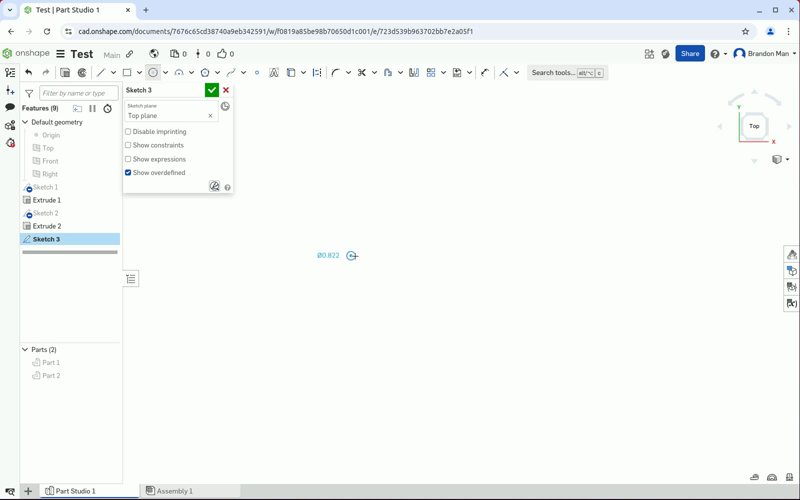
scroll(6)
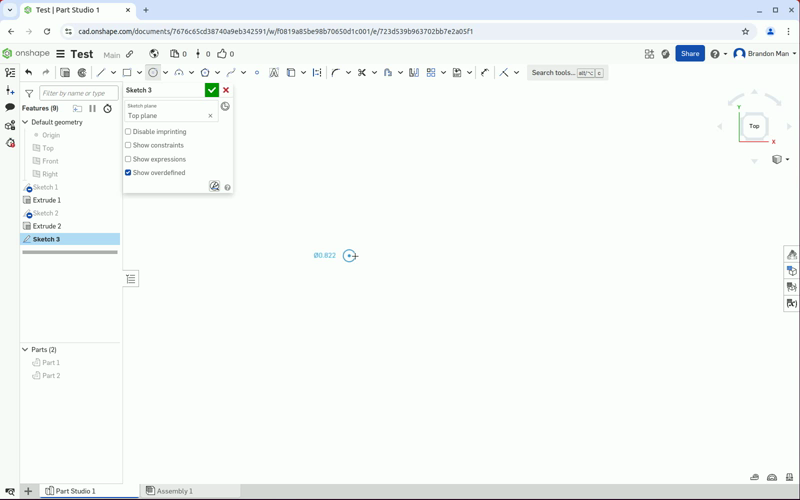
scroll(6)
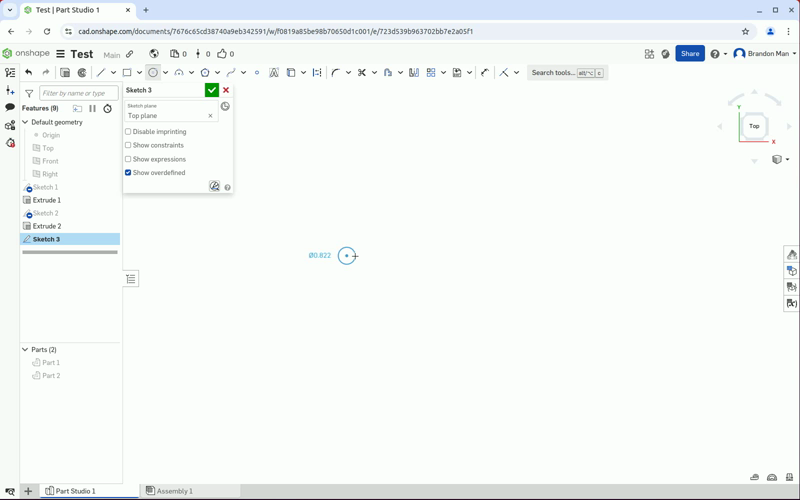
scroll(6)
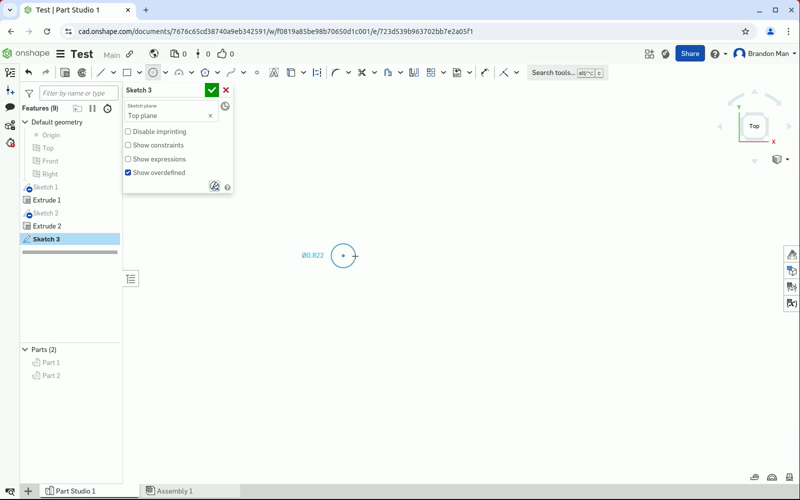
scroll(6)
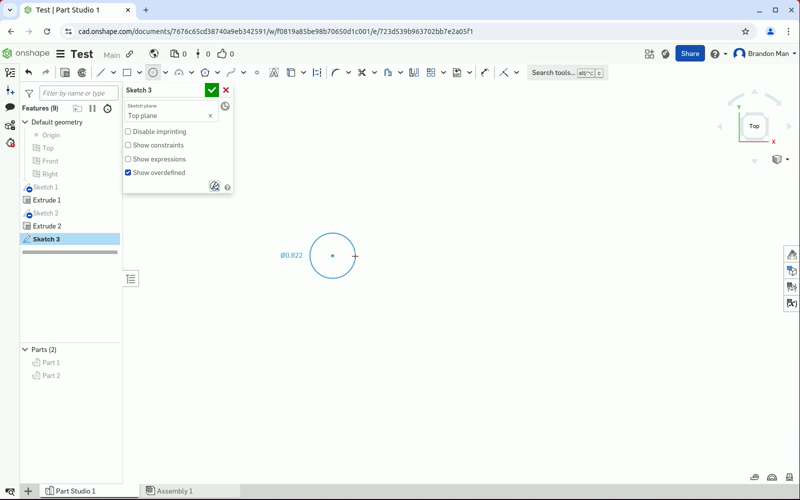
click(355, 255)
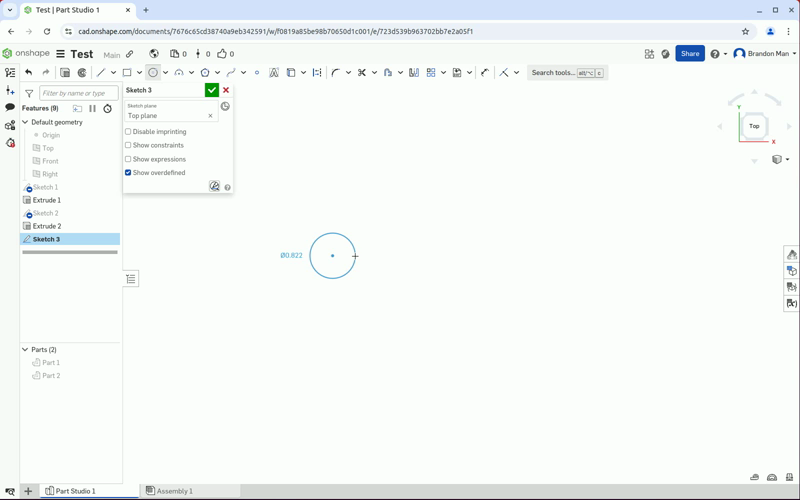
scroll(-6)
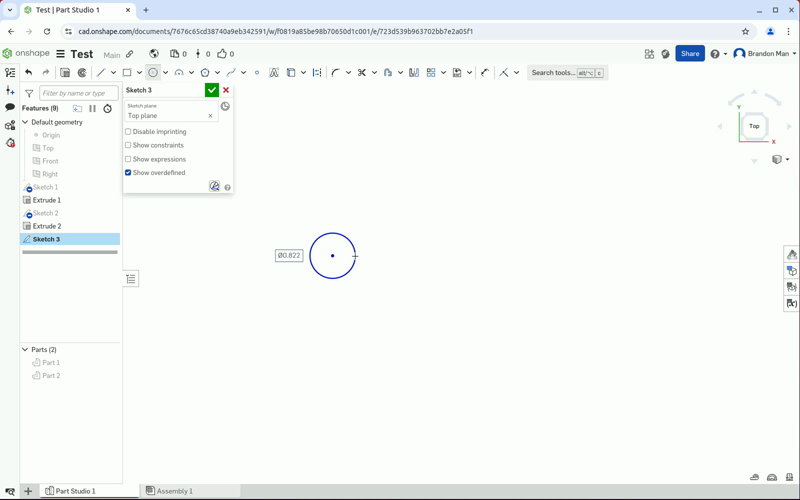
scroll(-6)
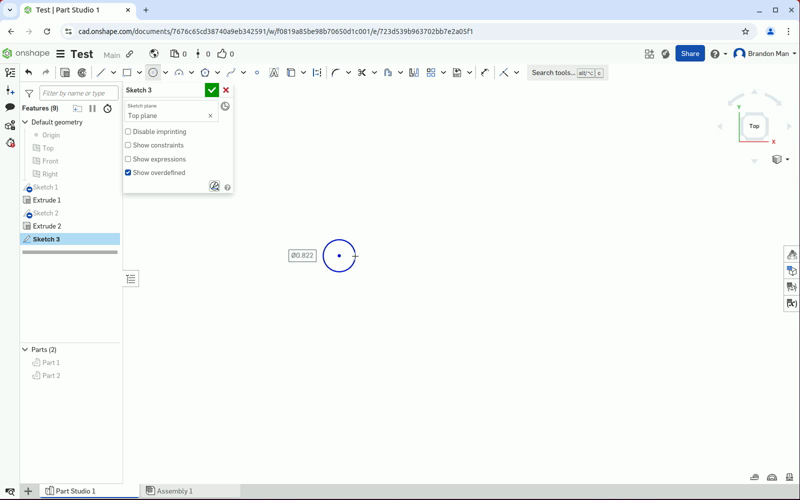
scroll(-6)
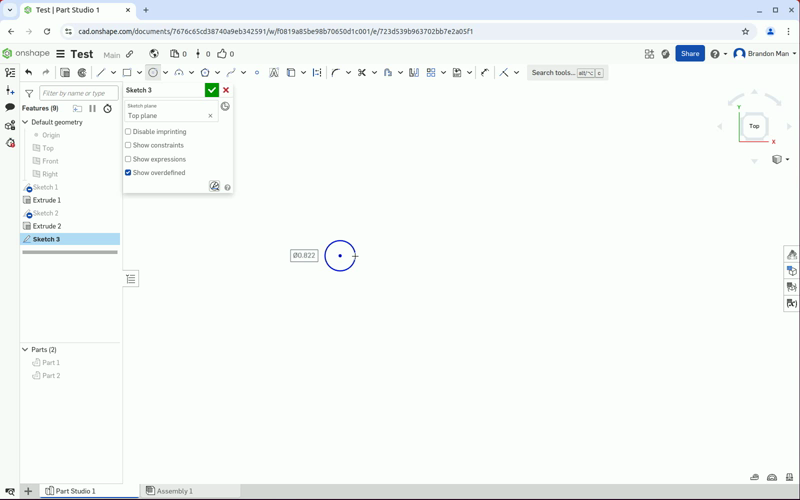
scroll(-6)
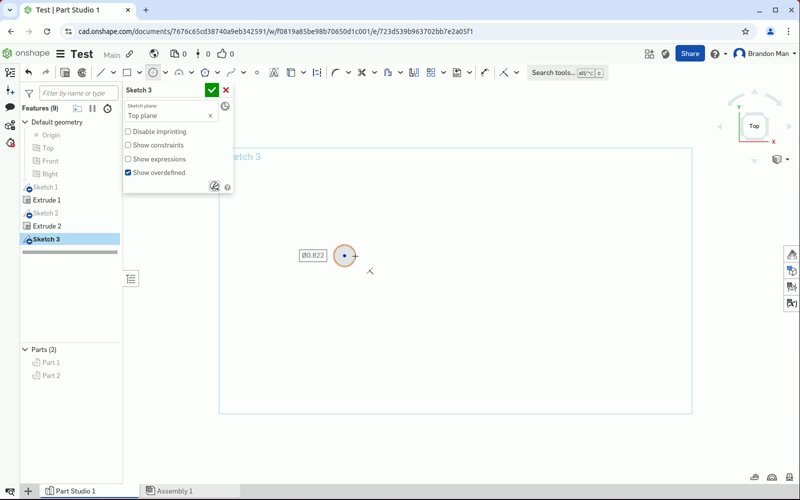
scroll(-6)
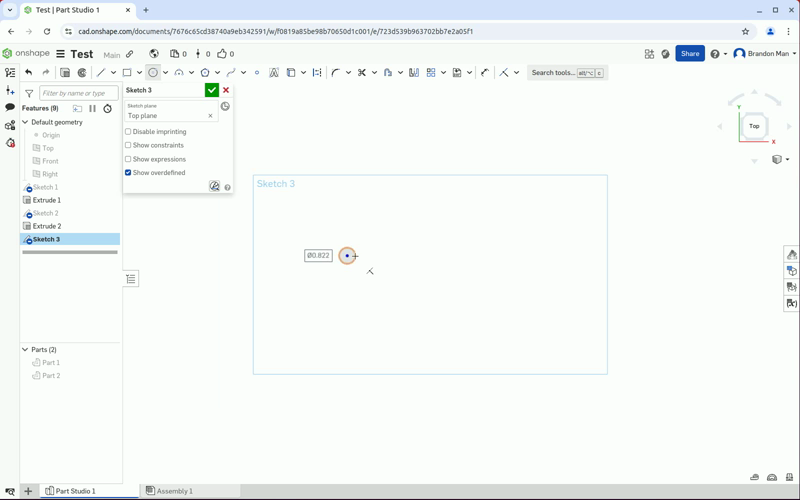
scroll(-6)
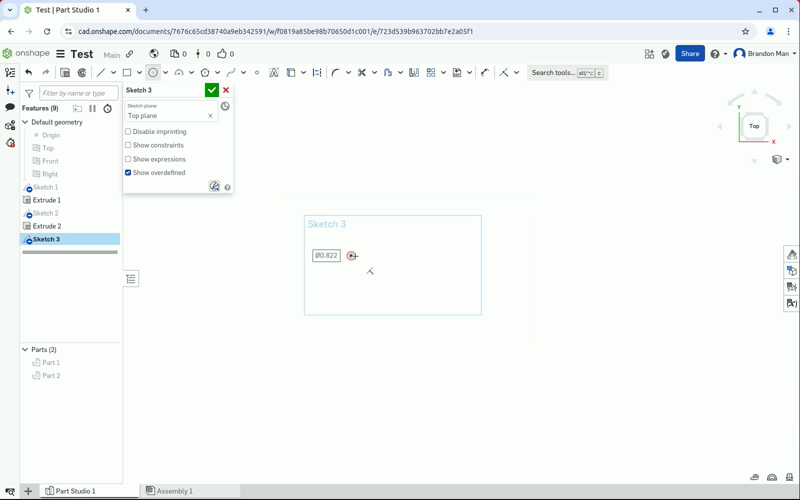
scroll(-6)
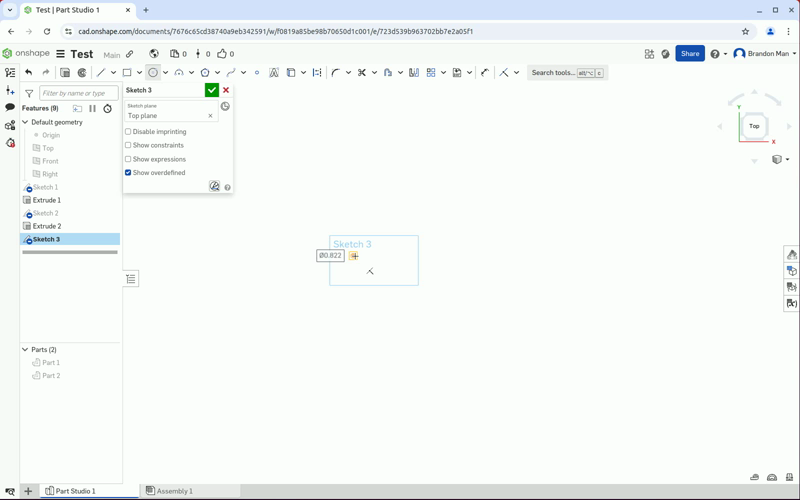
key(esc)
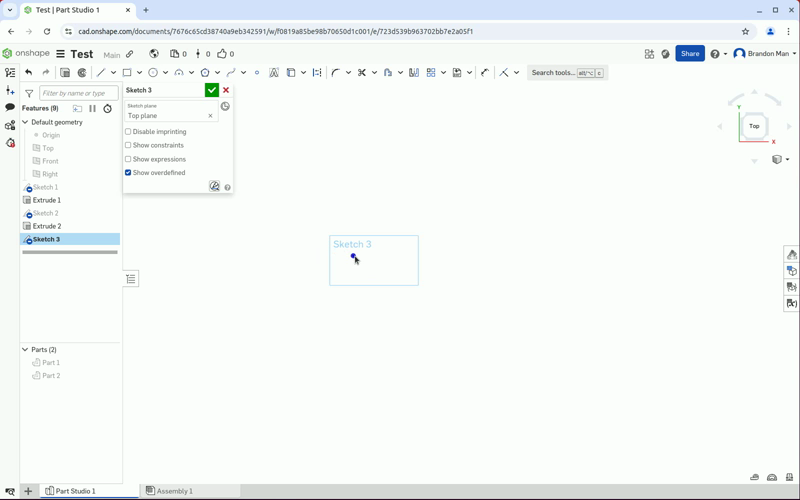
mouse_move(351, 255)
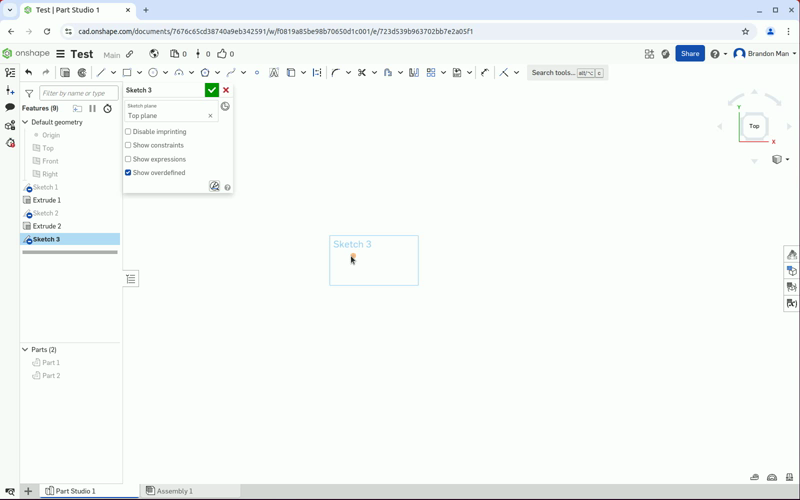
scroll(6)
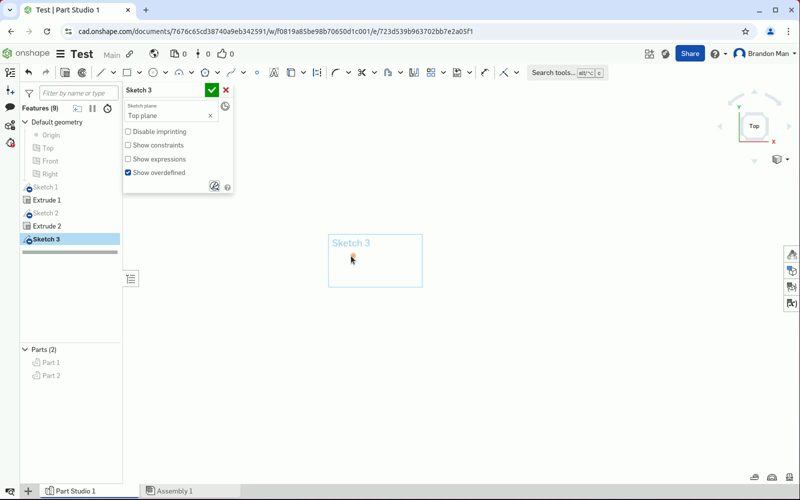
scroll(6)
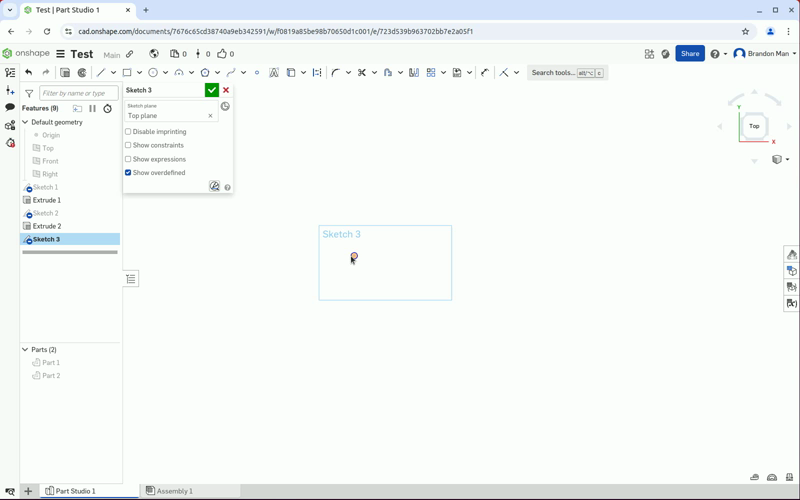
scroll(6)
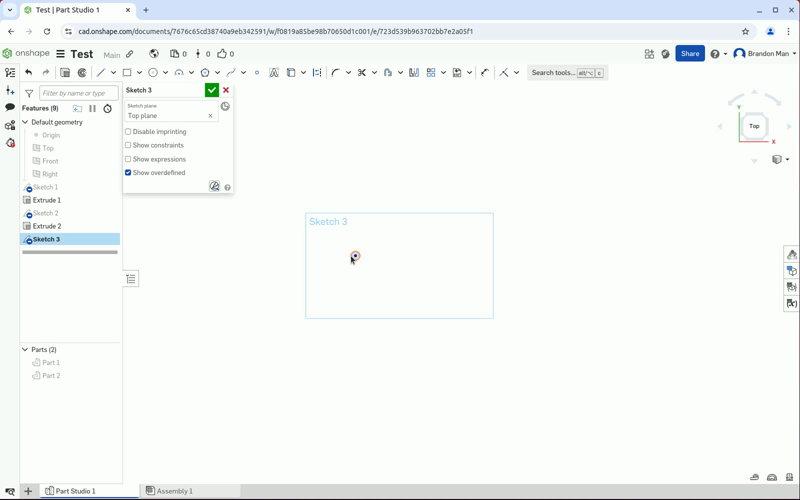
scroll(6)
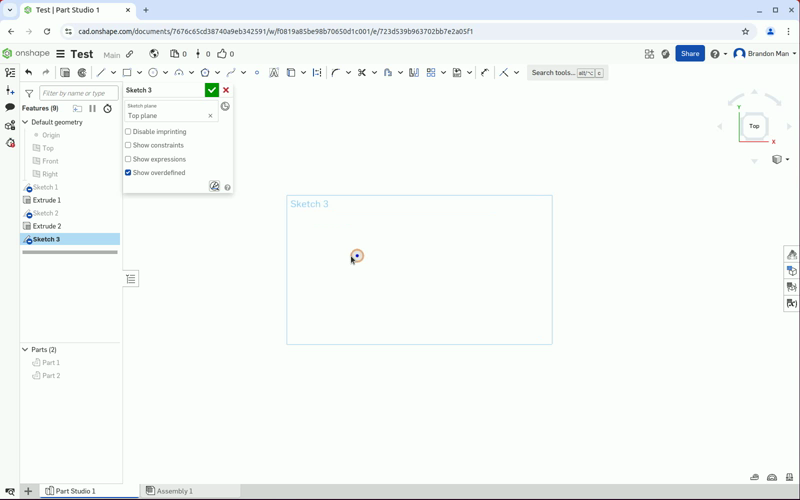
scroll(6)
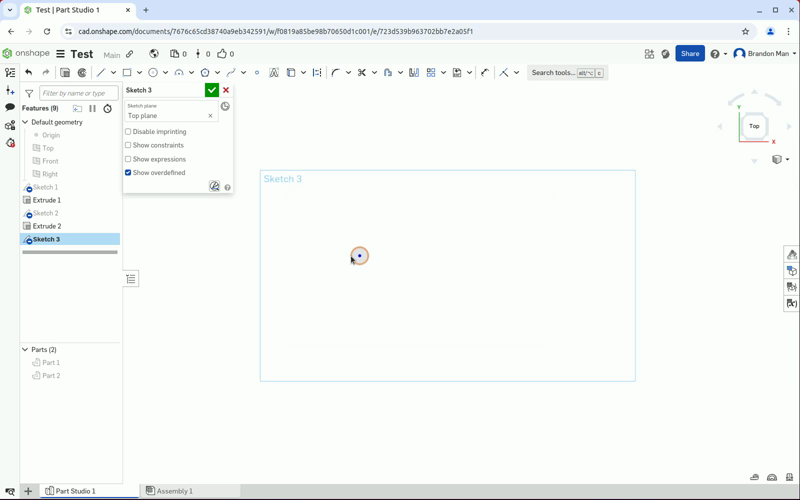
scroll(6)
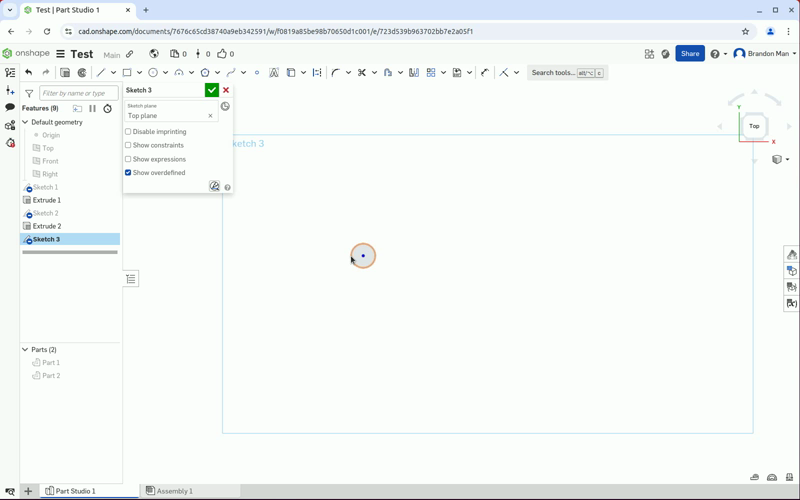
scroll(6)
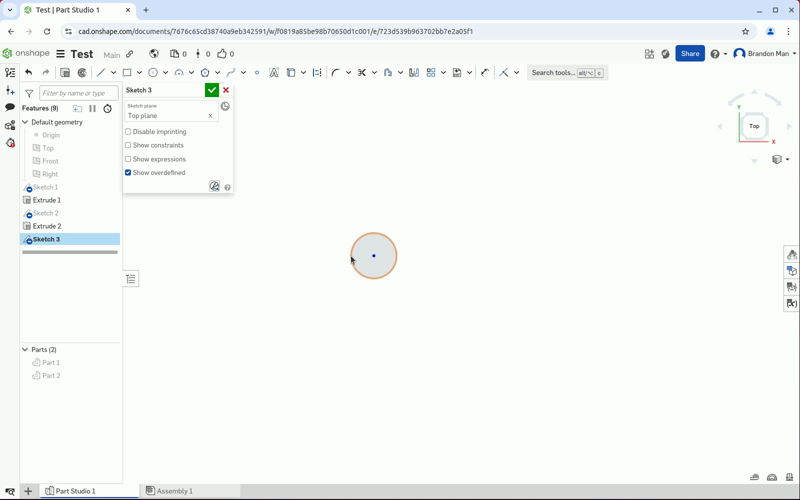
click(351, 255)
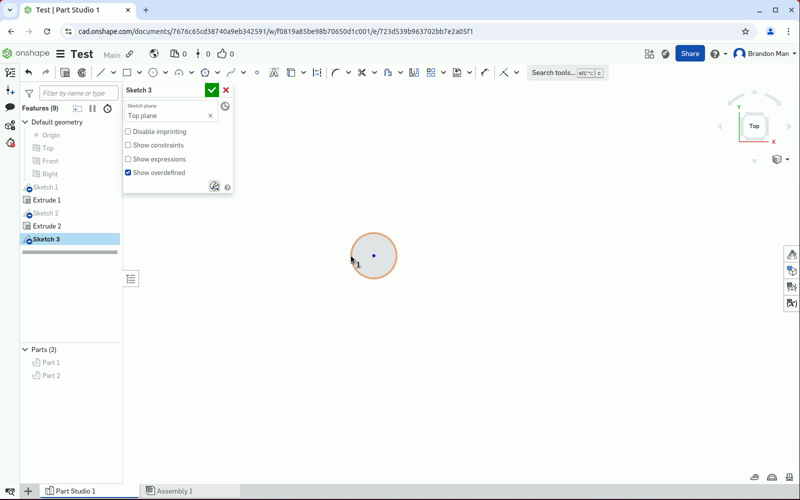
scroll(-6)
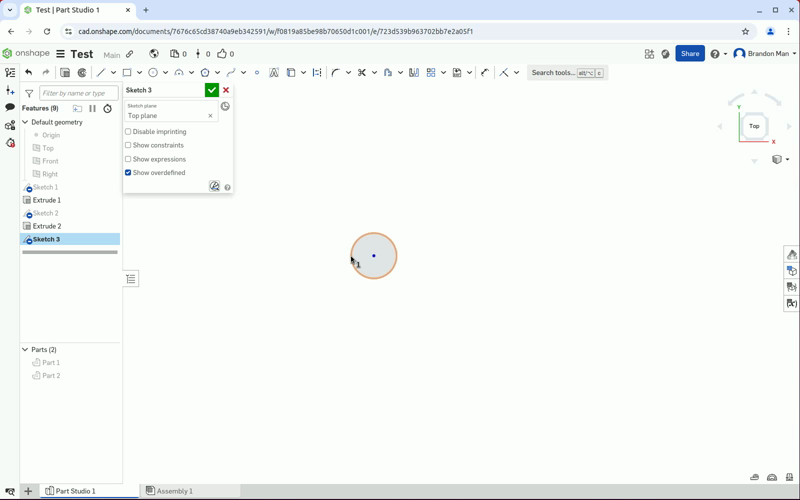
scroll(-6)
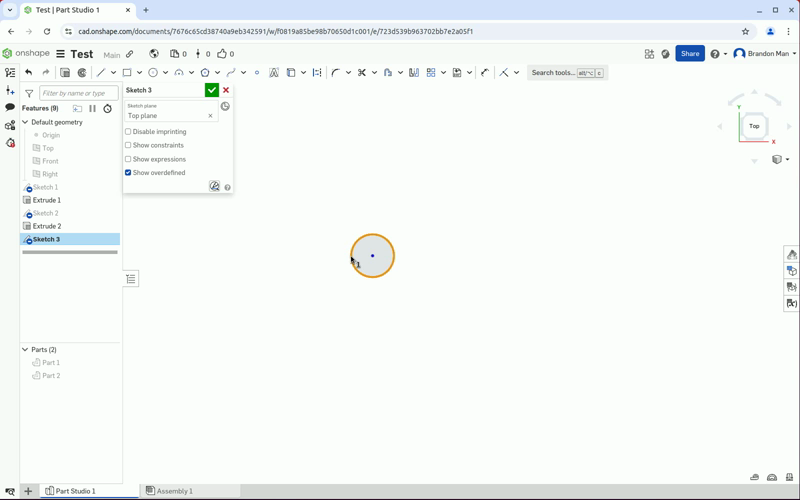
scroll(-6)
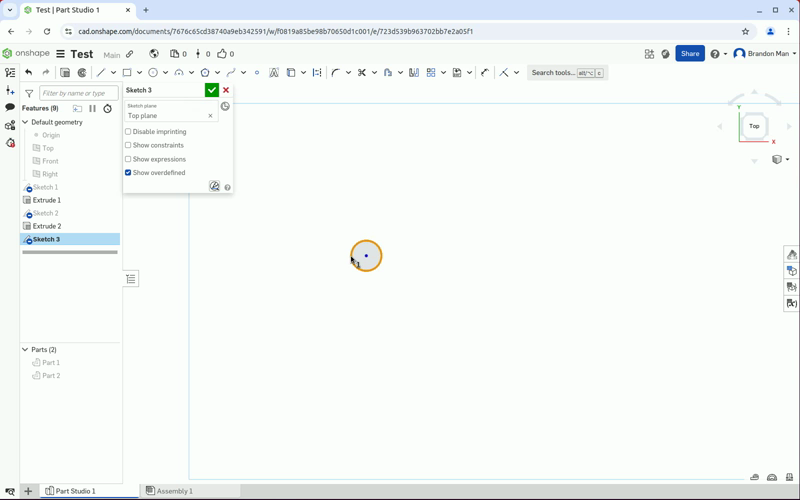
scroll(-6)
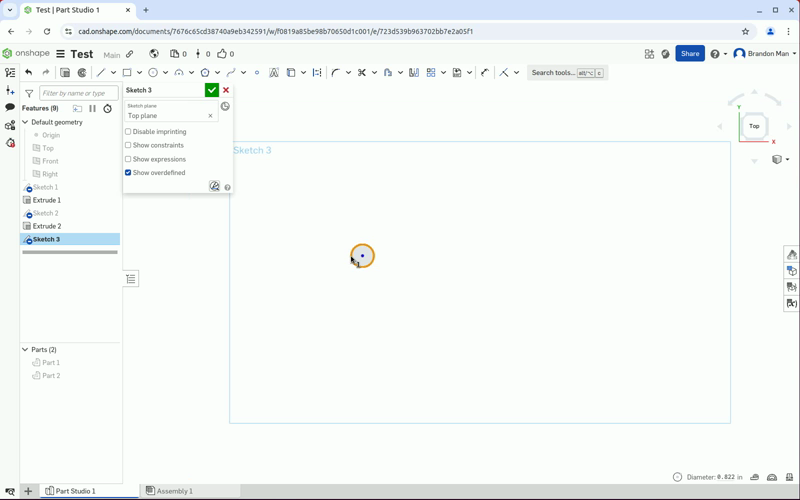
scroll(-6)
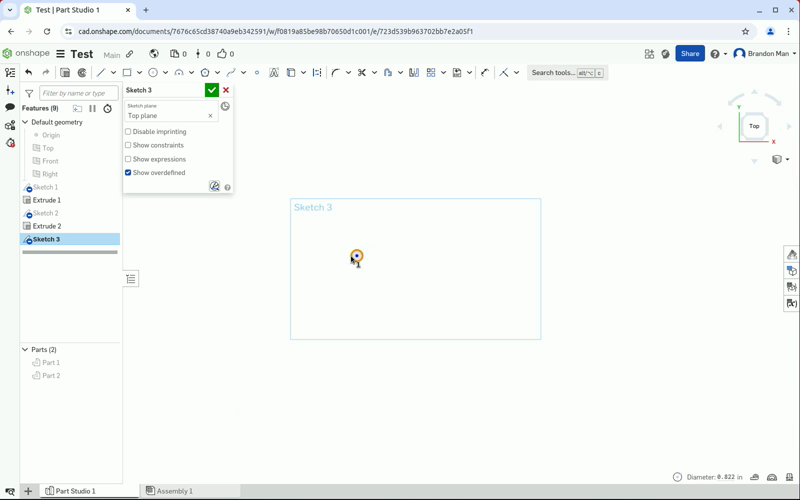
scroll(-6)
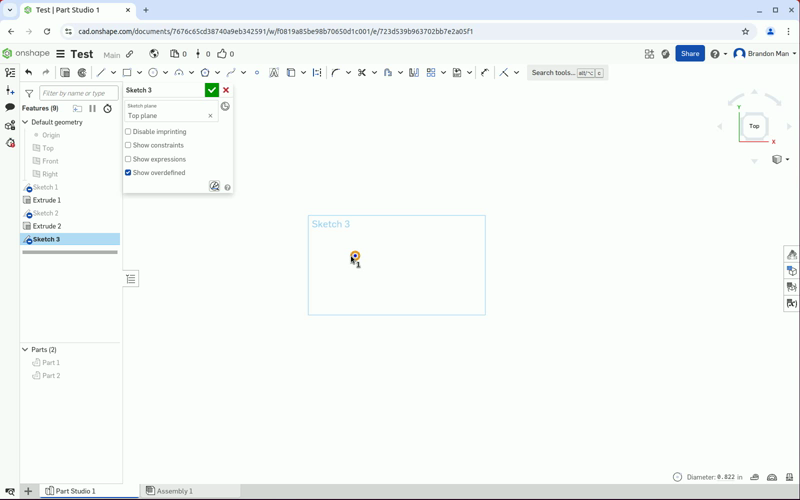
scroll(-6)
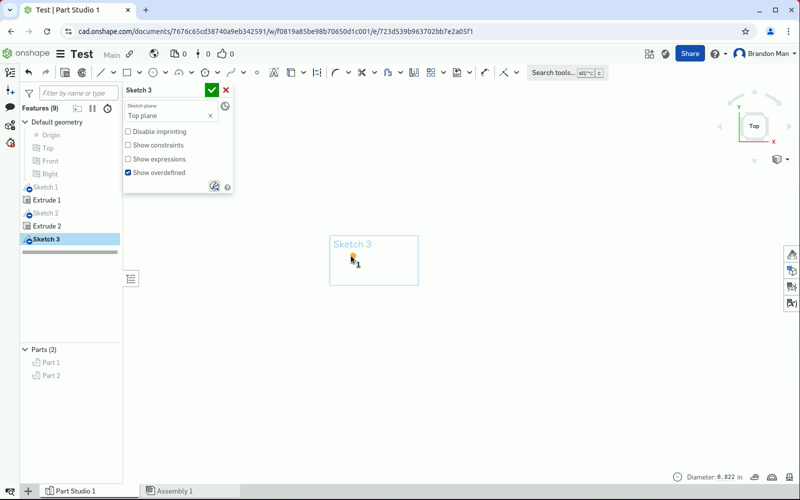
mouse_move(73, 352)
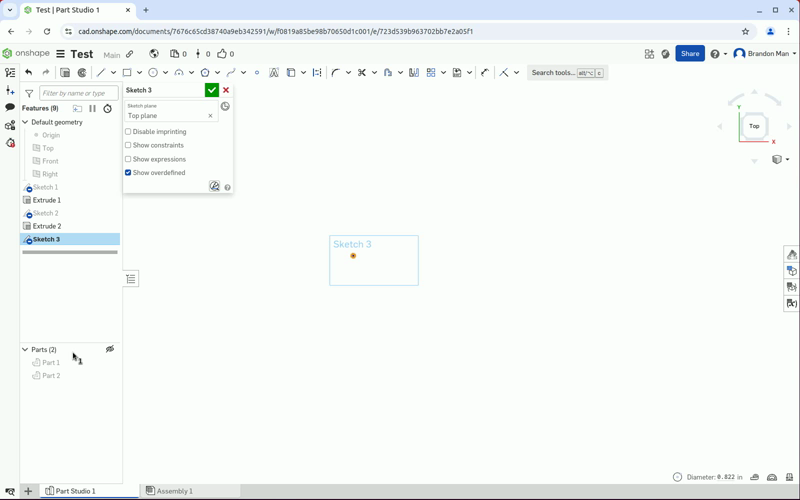
key(shift+y)
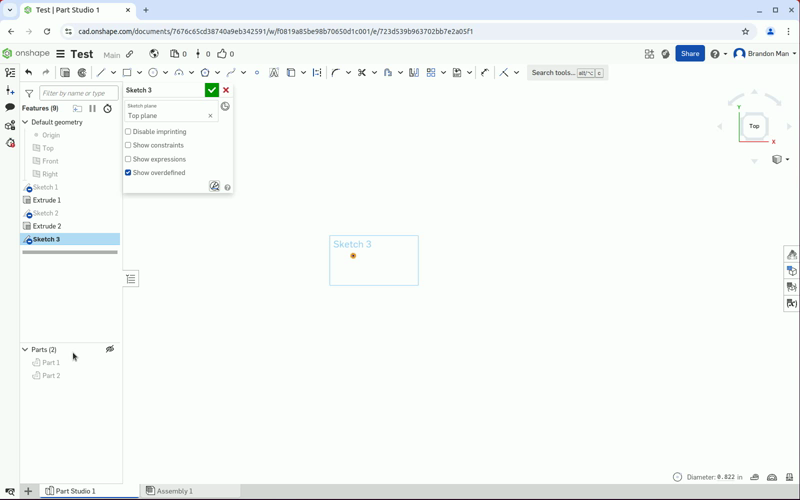
key(shift+e)
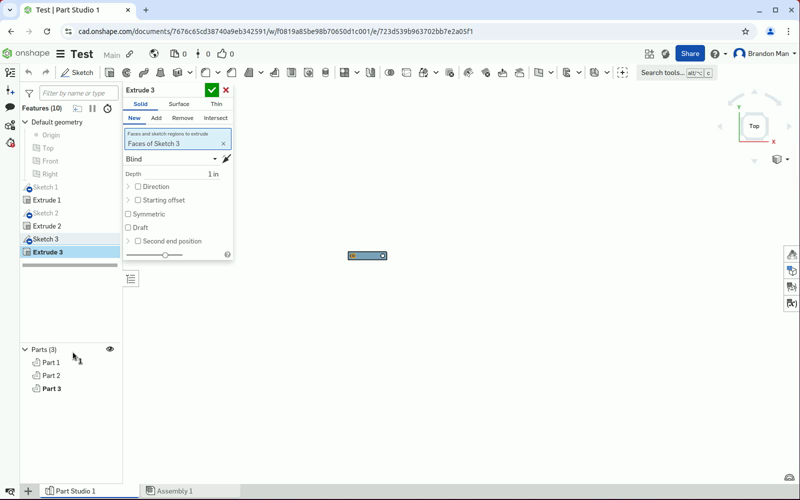
mouse_move(143, 106)
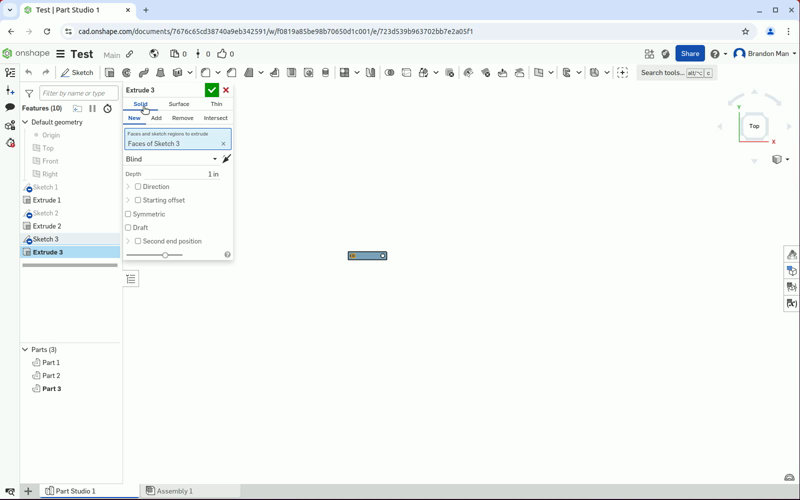
click(143, 106)
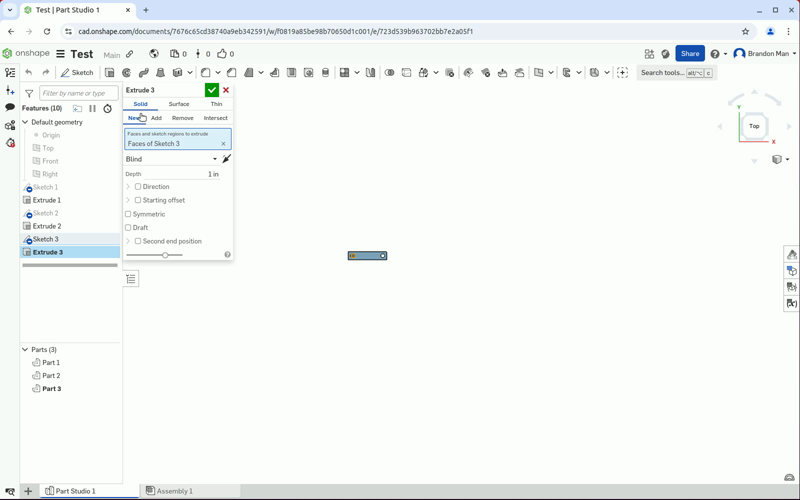
mouse_move(137, 120)
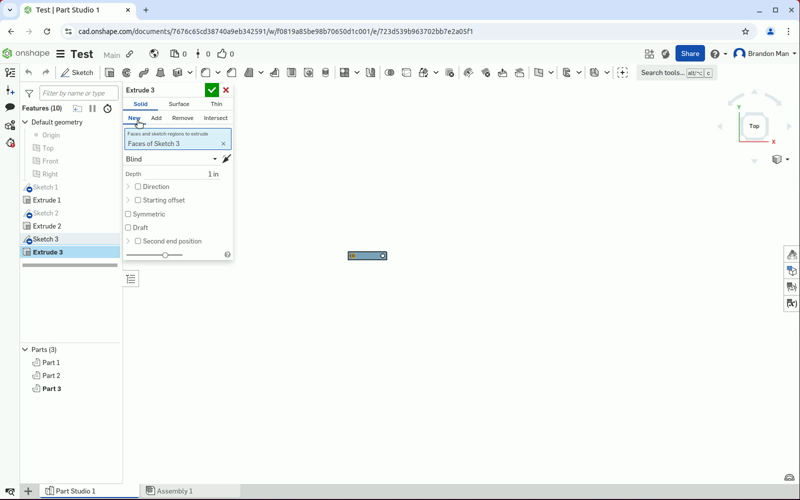
click(137, 120)
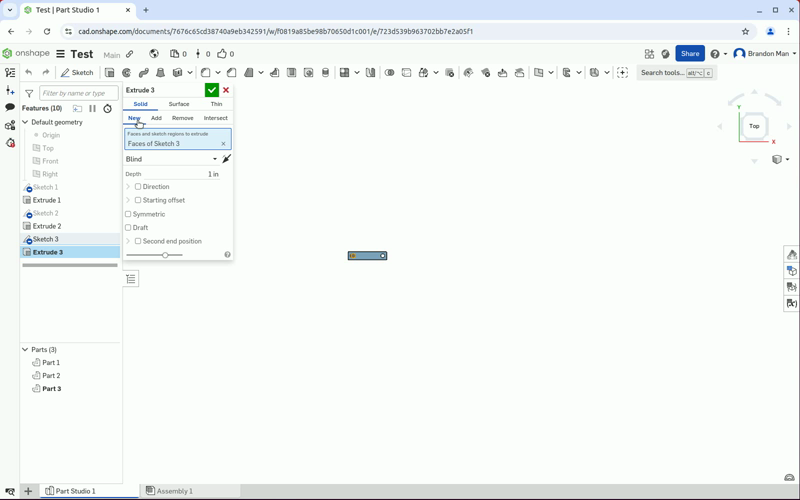
key(tab, 4)
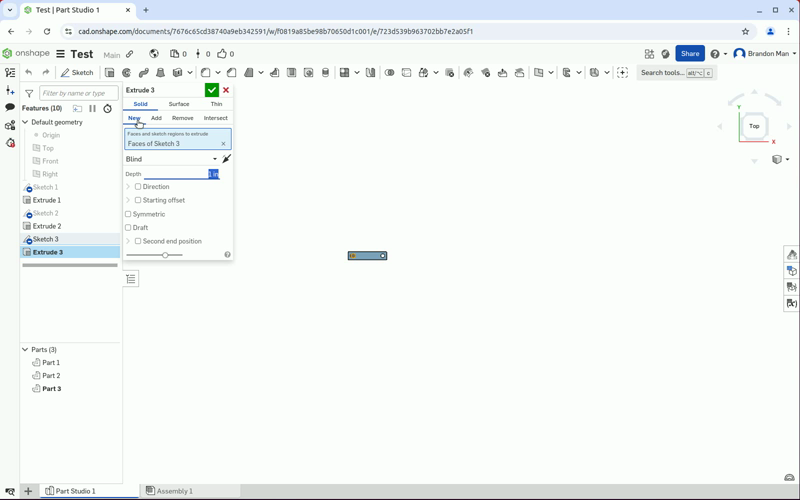
text(-2.166)
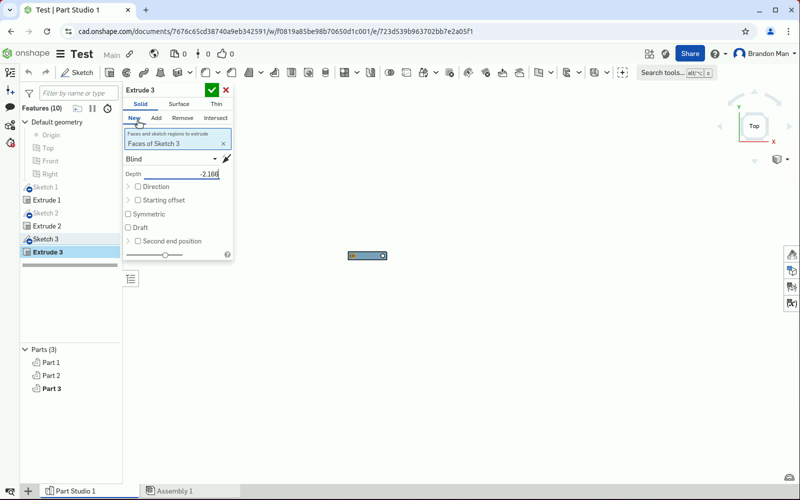
key(enter)
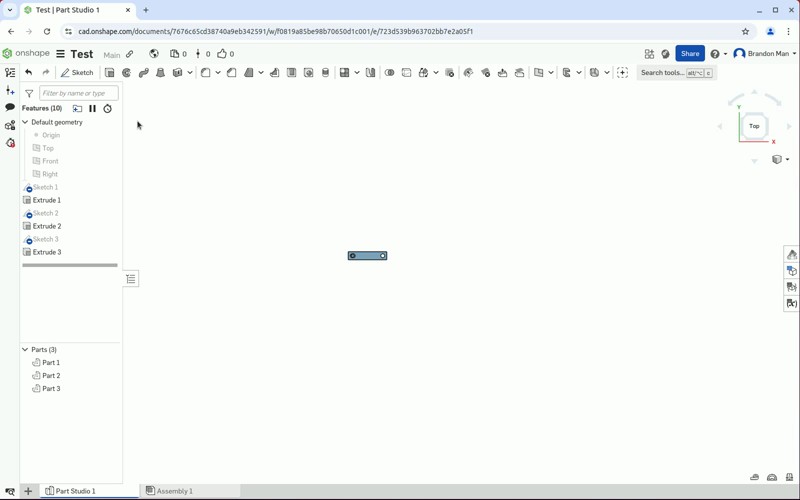
key(shift+h)
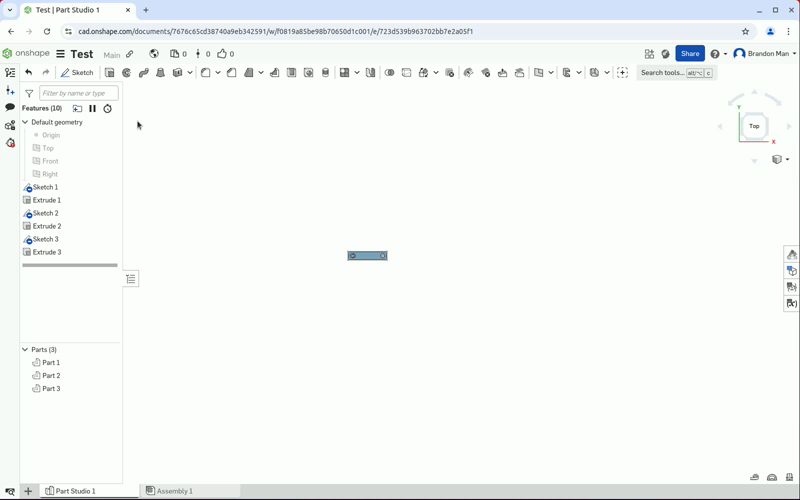
key(shift+h)
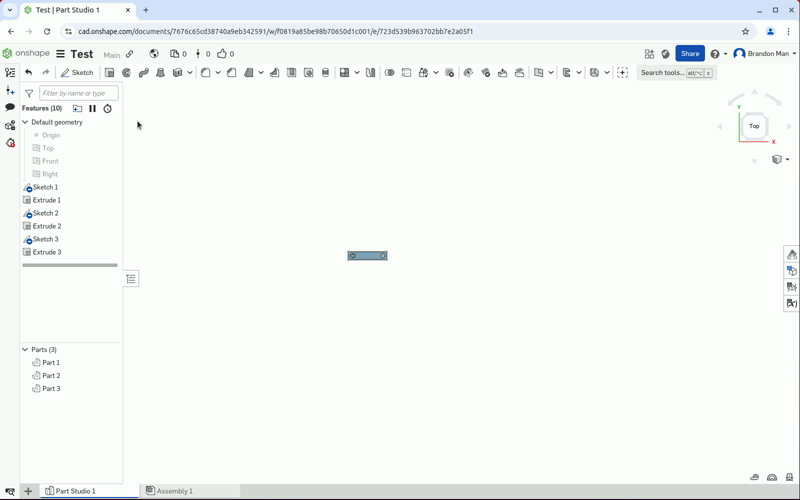
key(shift+7)
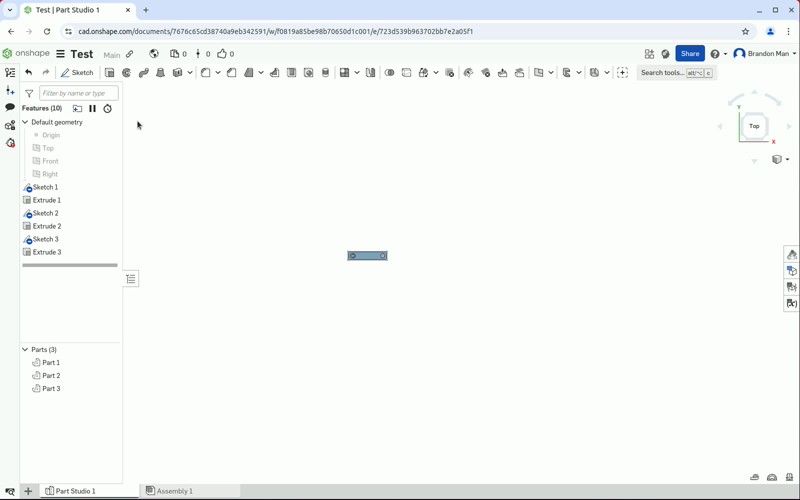
key(up, 3)
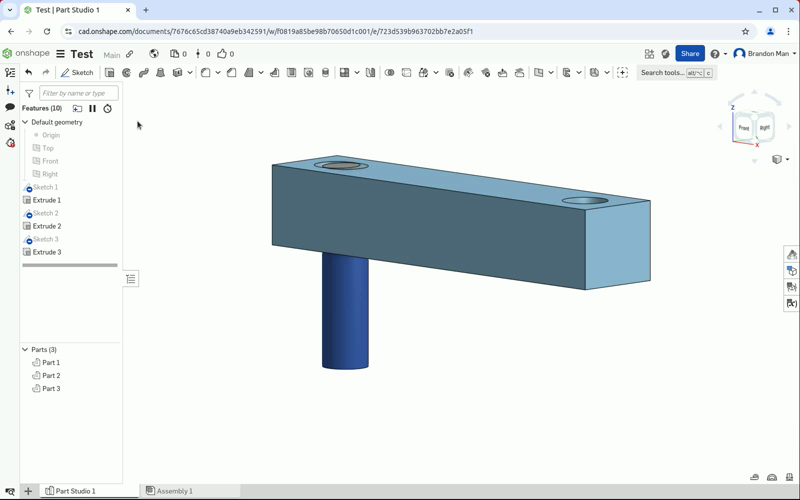
key(left, 3)
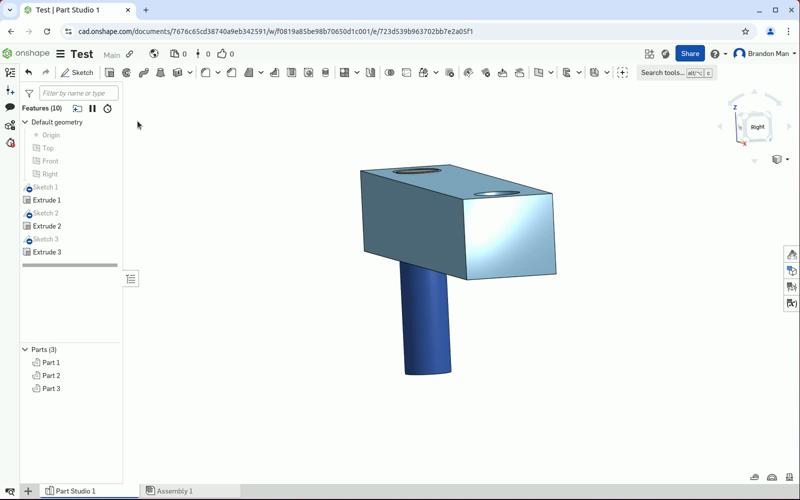
key(right, 3)
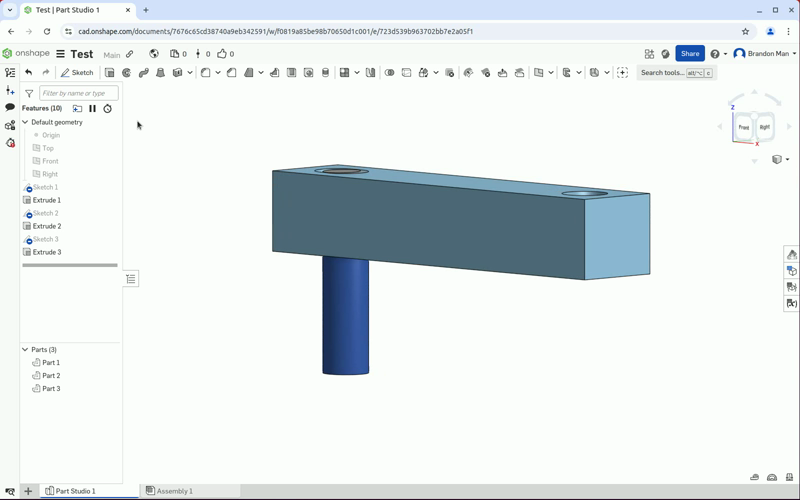
key(down, 3)
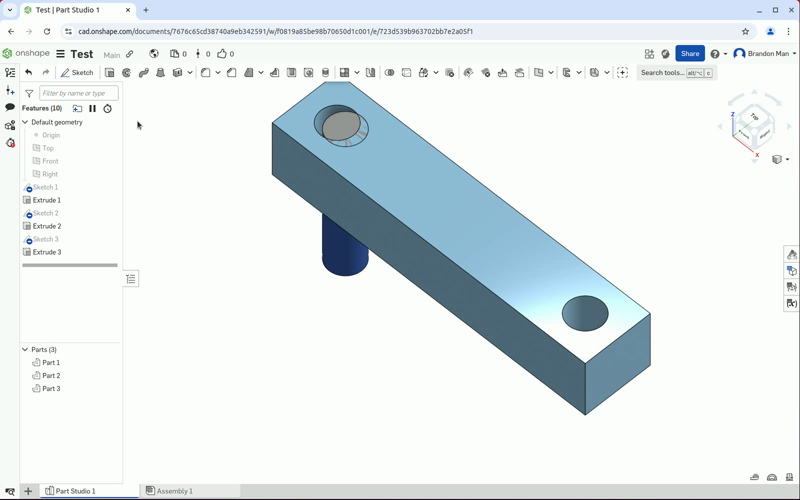
mouse_move(73, 189)
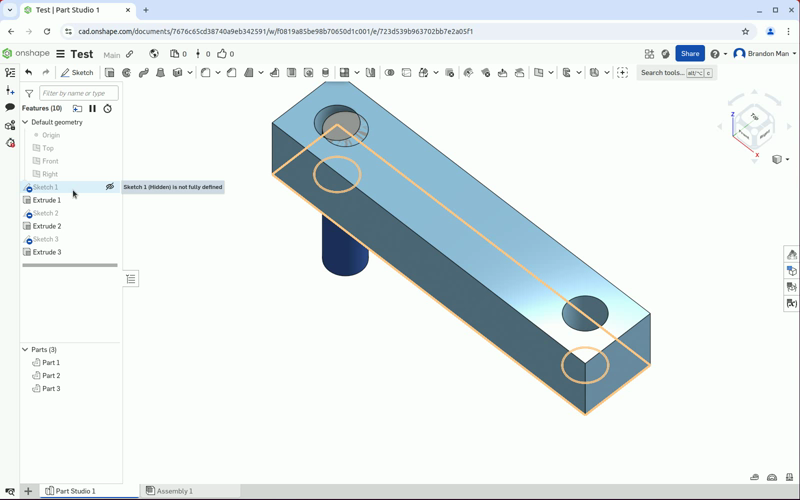
click(73, 189)